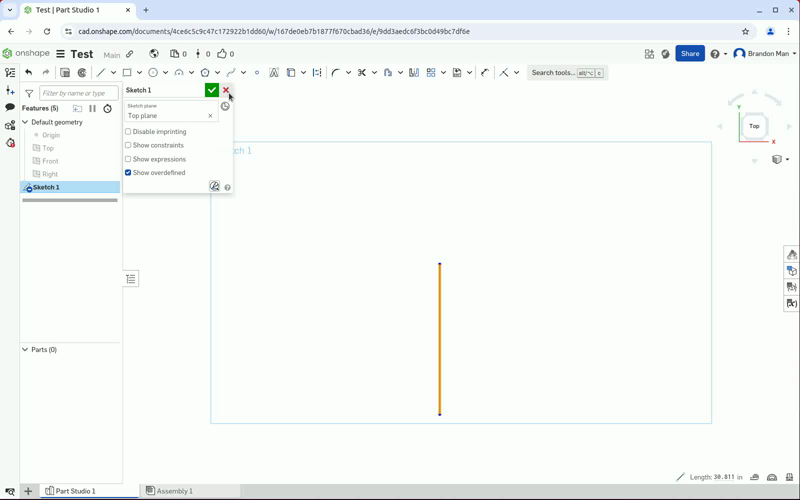
key(shift+h)
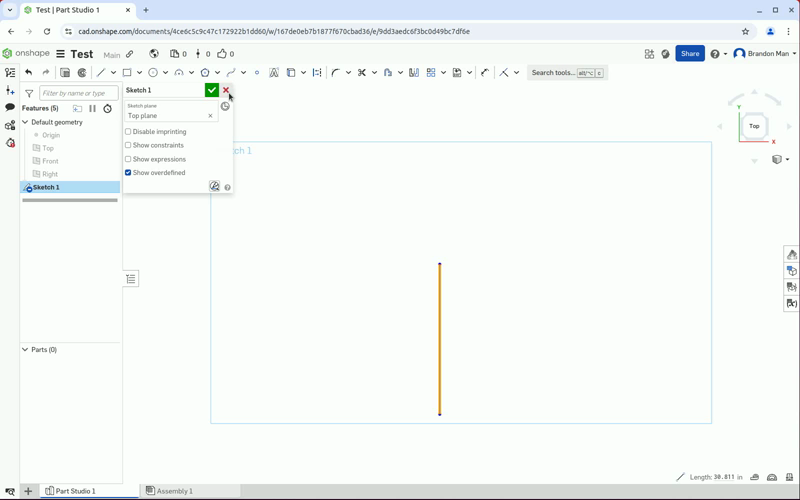
key(shift+s)
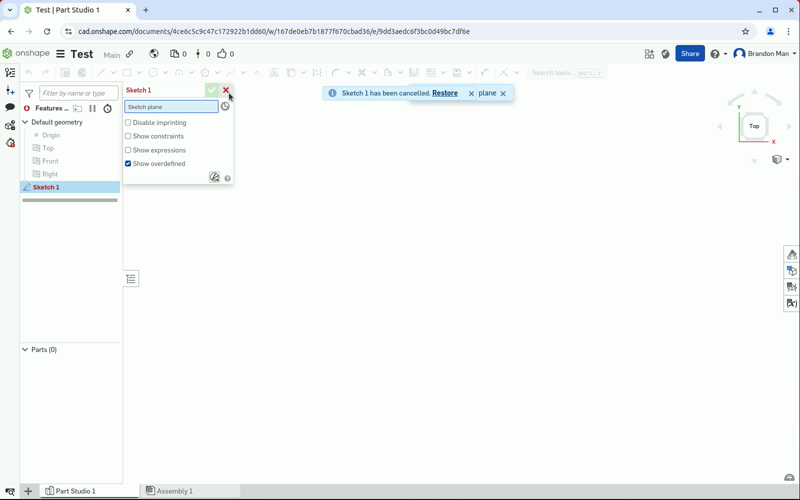
mouse_move(73, 150)
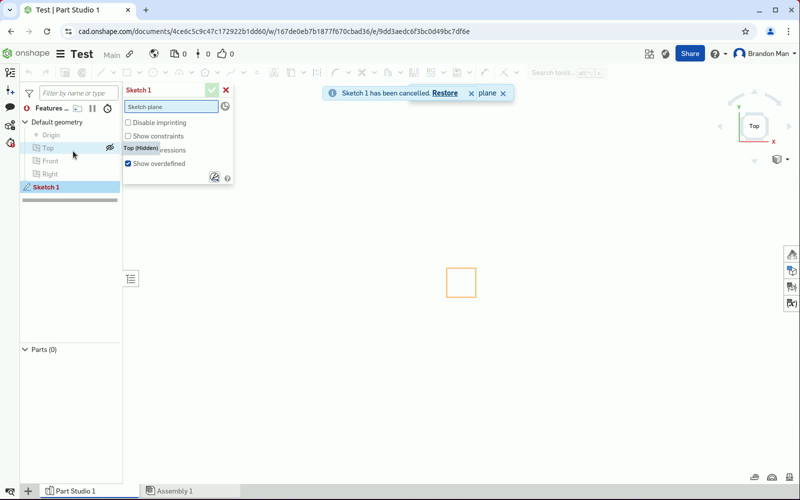
click(73, 150)
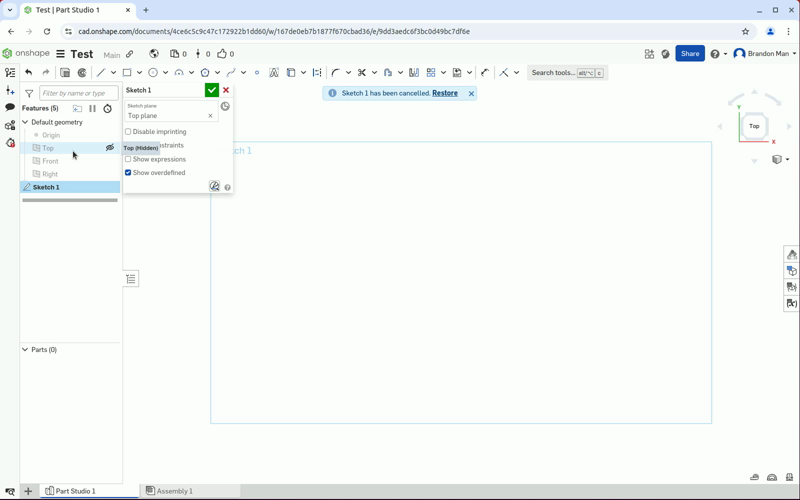
mouse_move(73, 352)
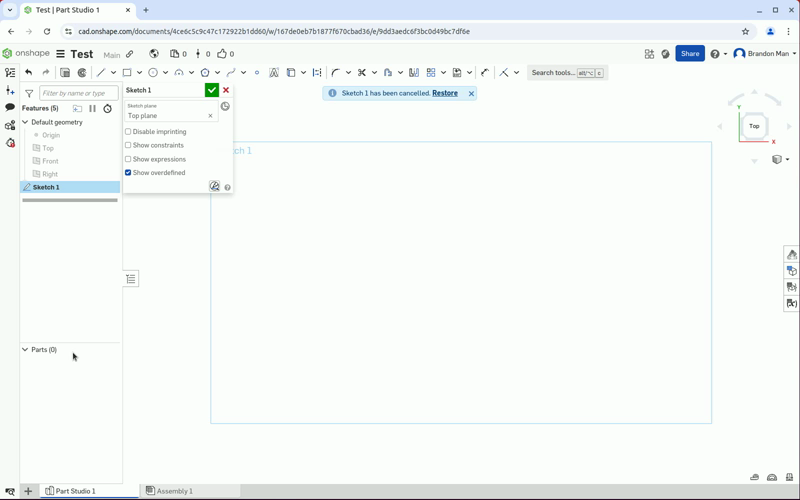
key(y)
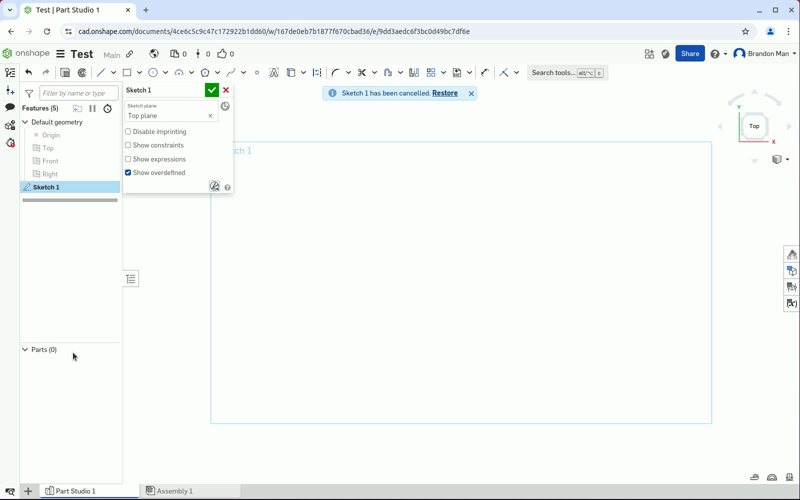
key(c)
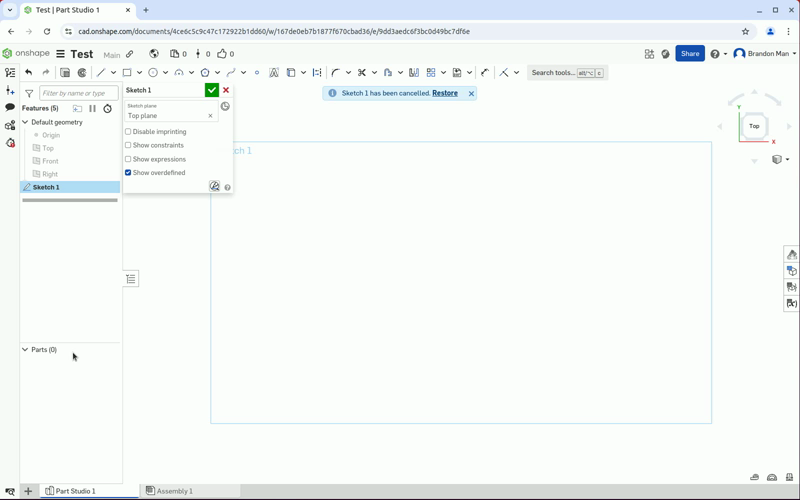
key_down(shift)
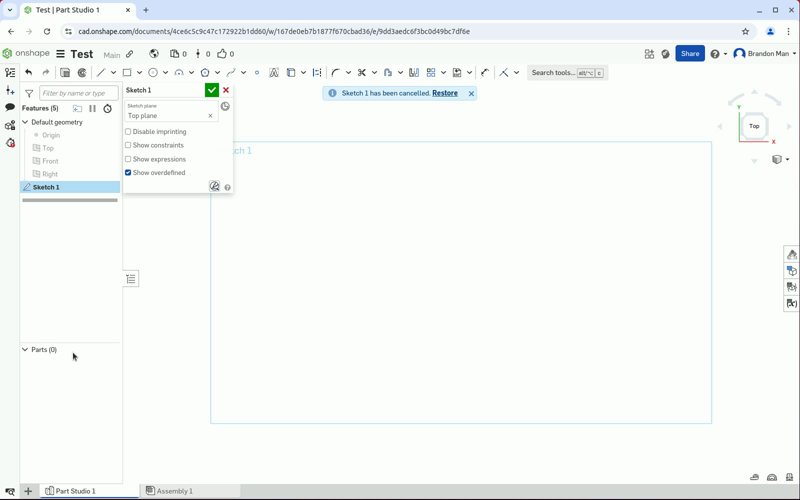
mouse_move(473, 345)
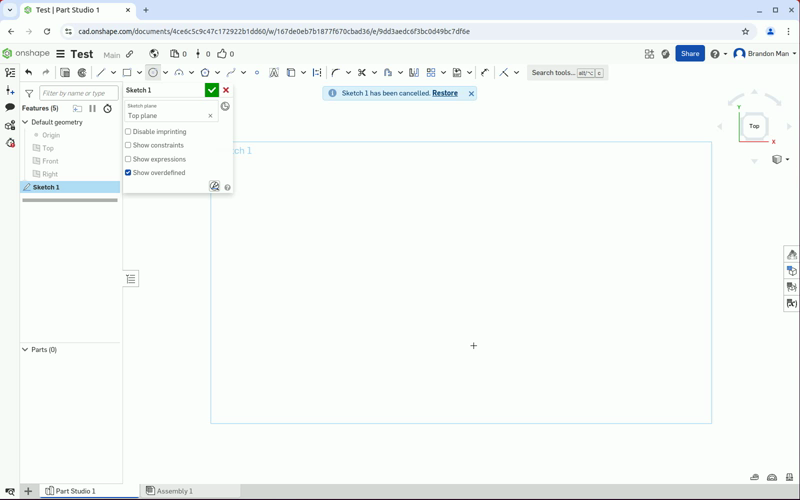
click(473, 345)
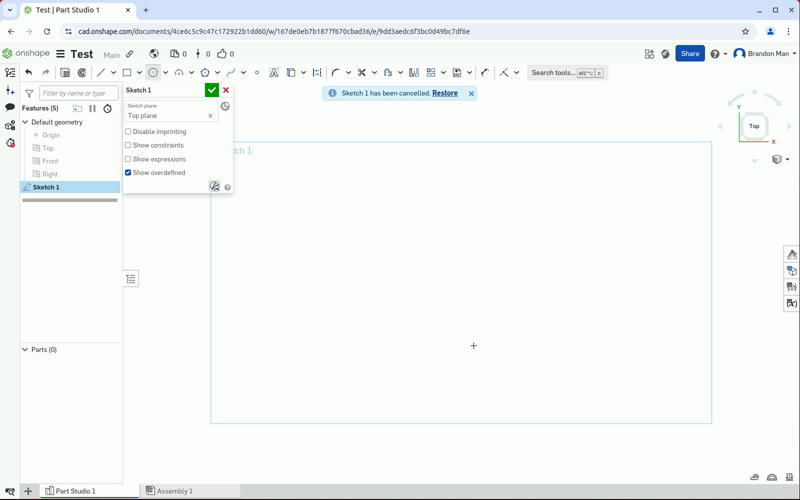
key_up(shift)
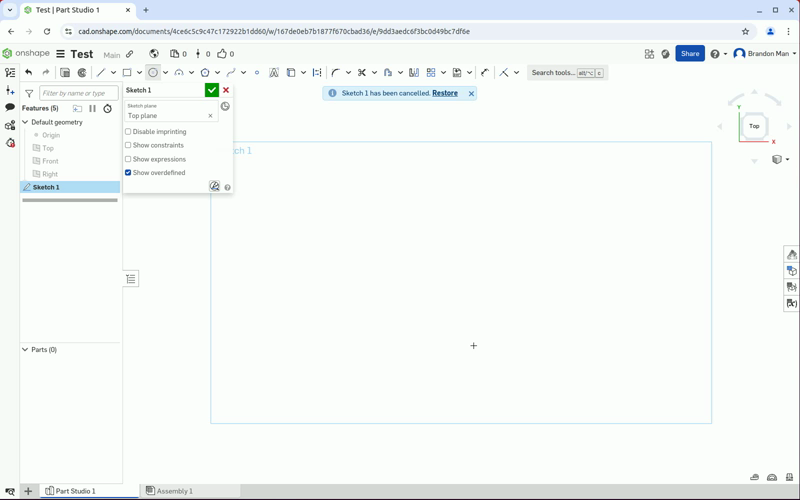
mouse_move(486, 345)
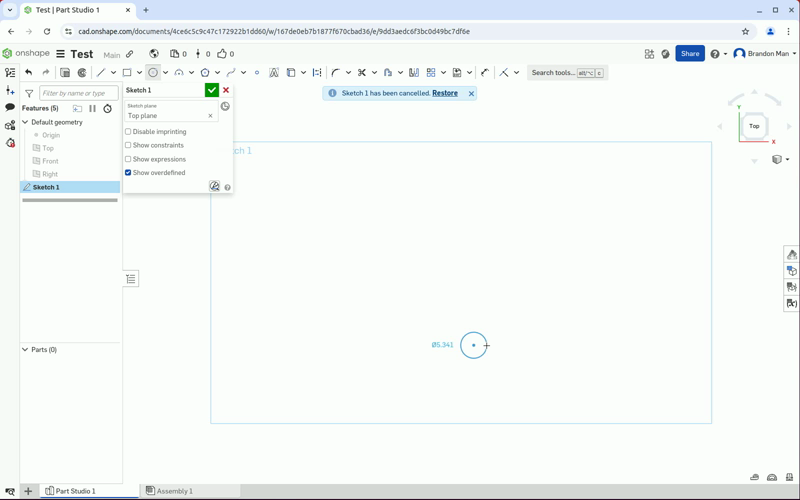
click(486, 345)
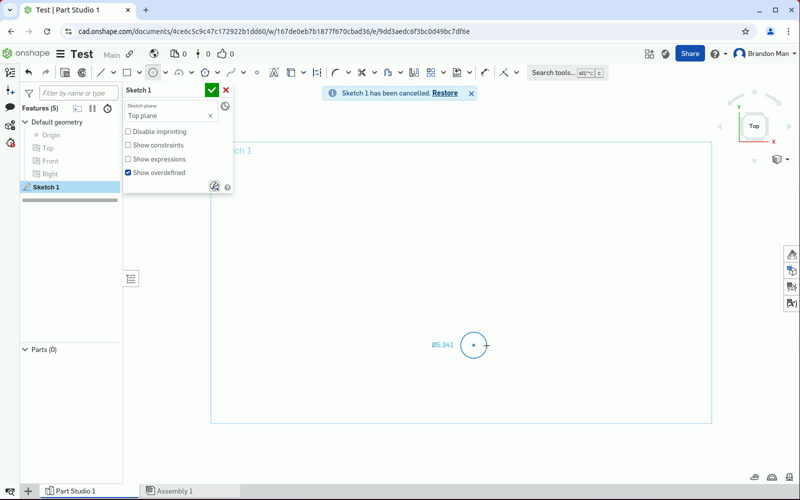
key(esc)
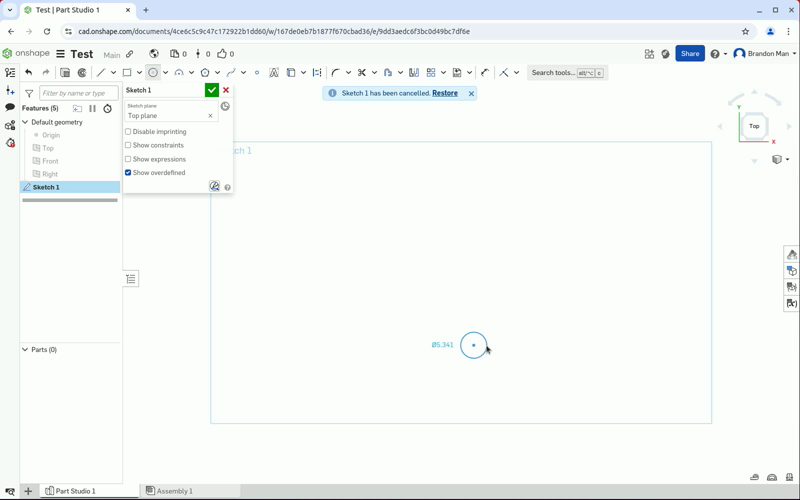
mouse_move(465, 343)
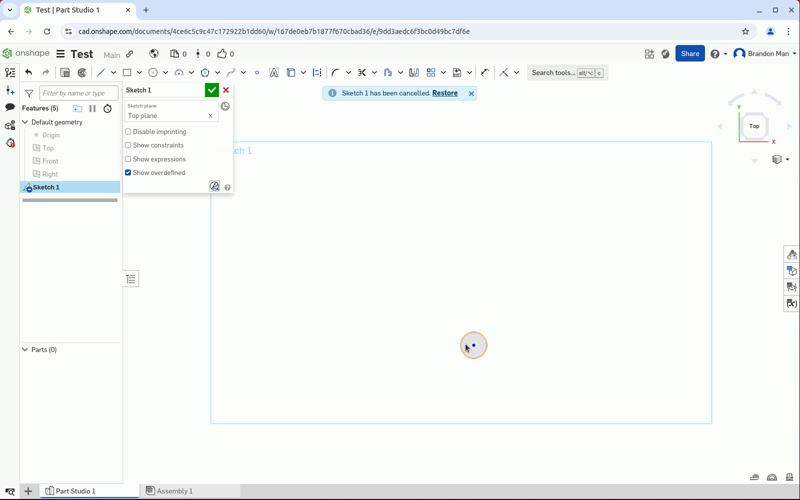
scroll(6)
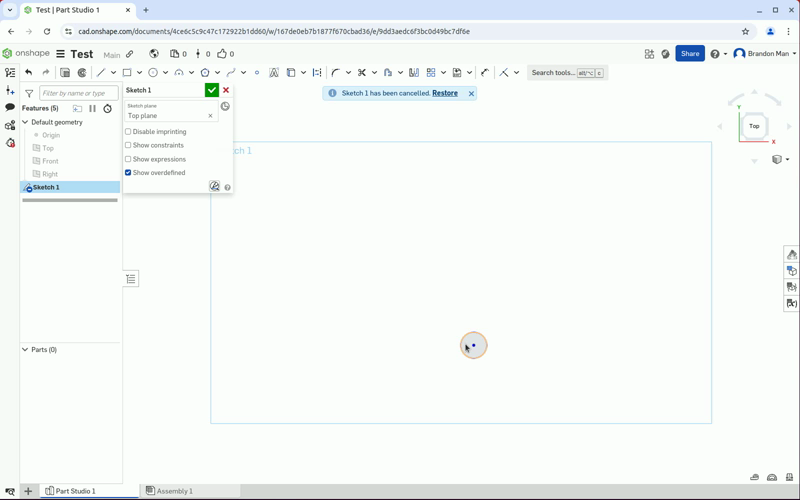
scroll(6)
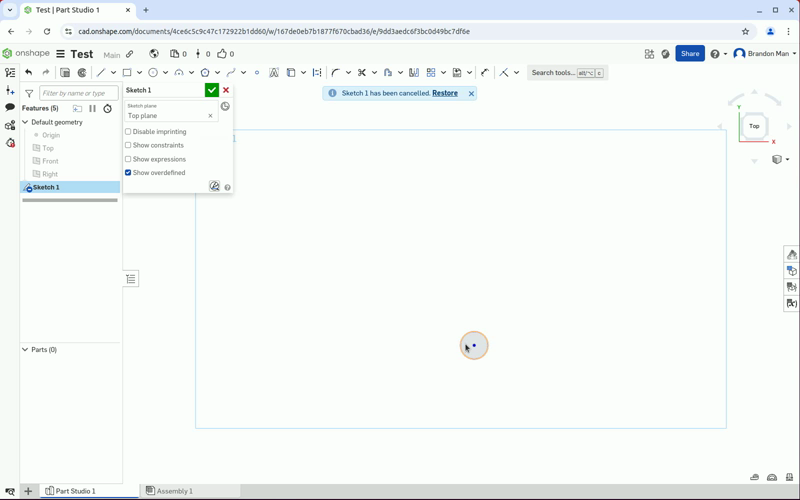
scroll(6)
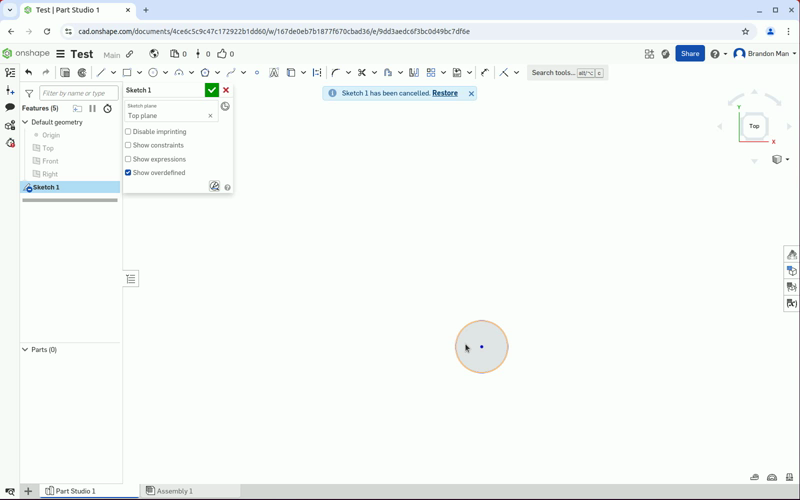
scroll(6)
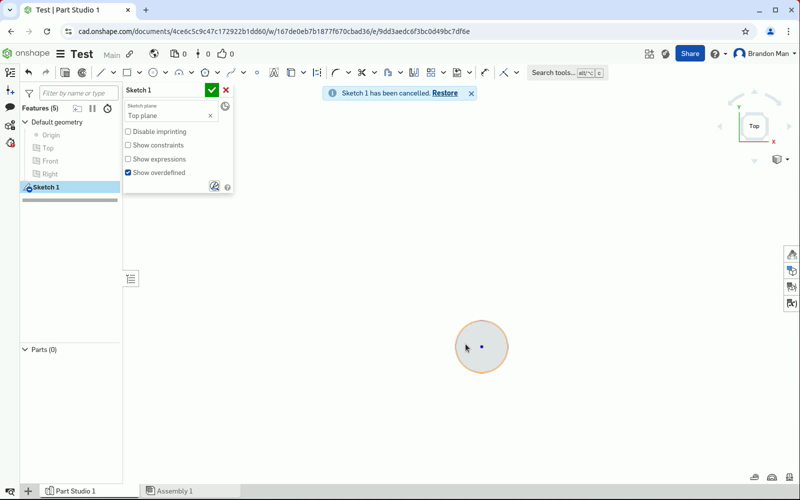
scroll(6)
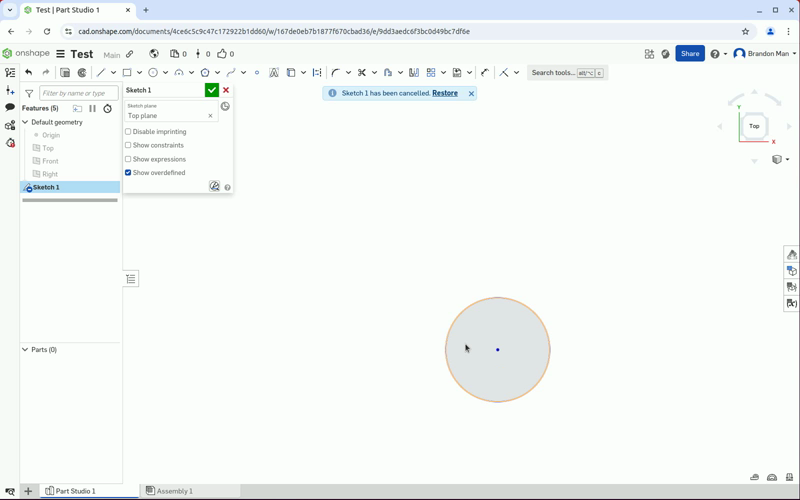
scroll(6)
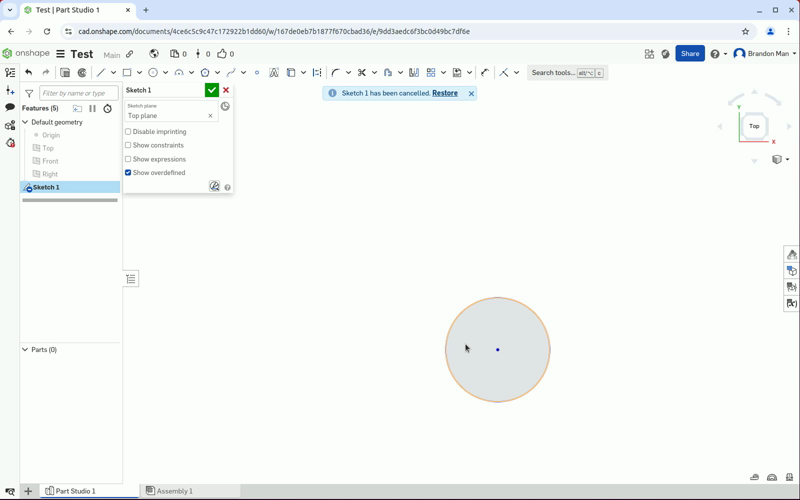
scroll(6)
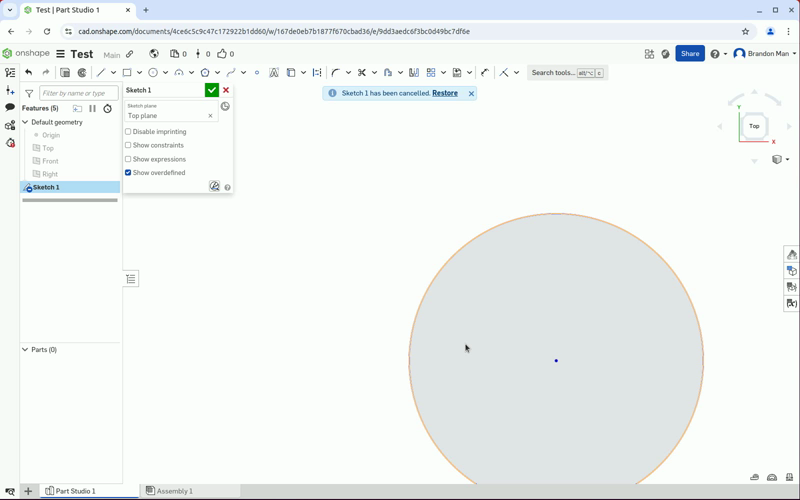
click(465, 343)
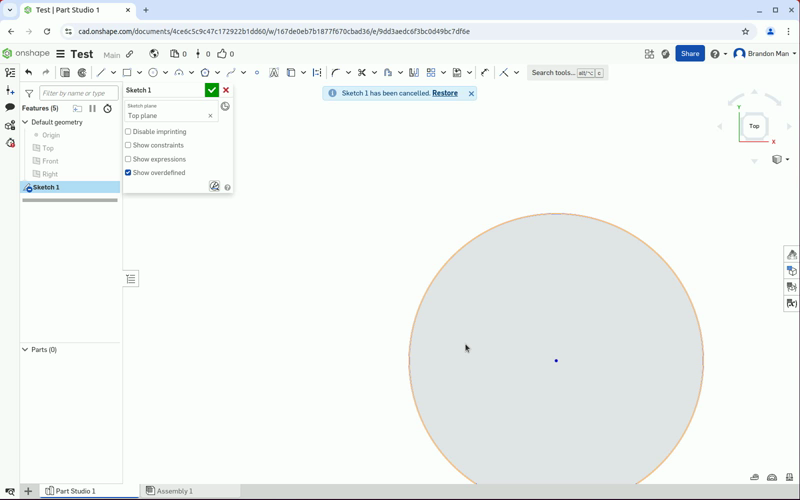
scroll(-6)
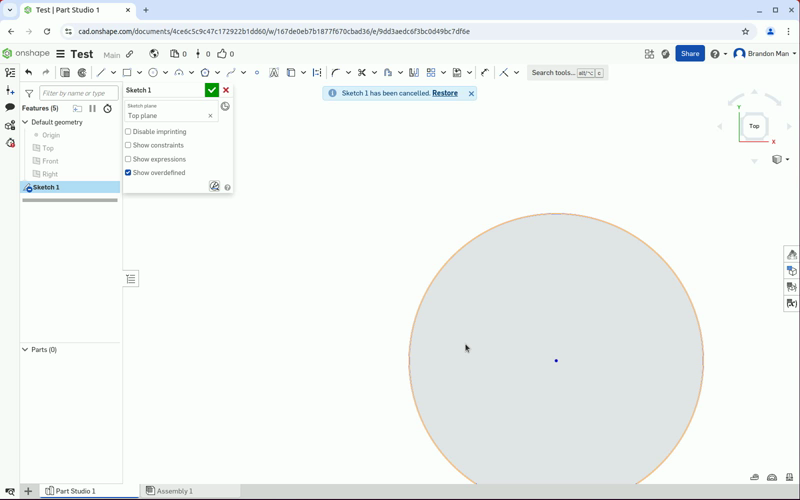
scroll(-6)
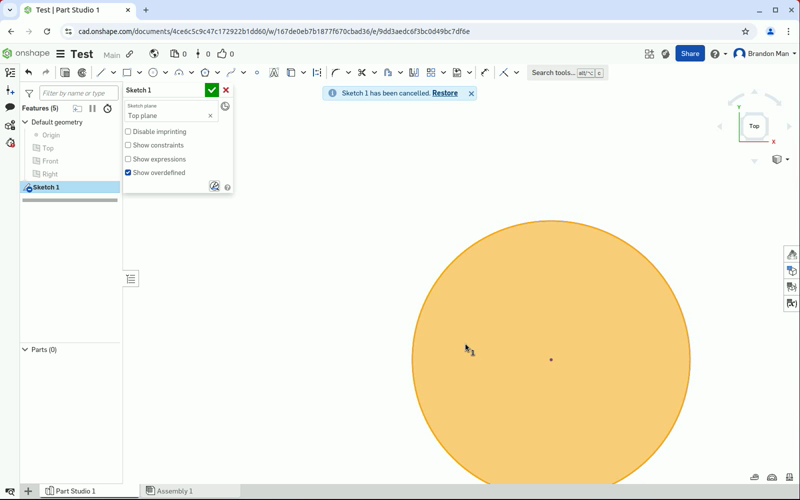
scroll(-6)
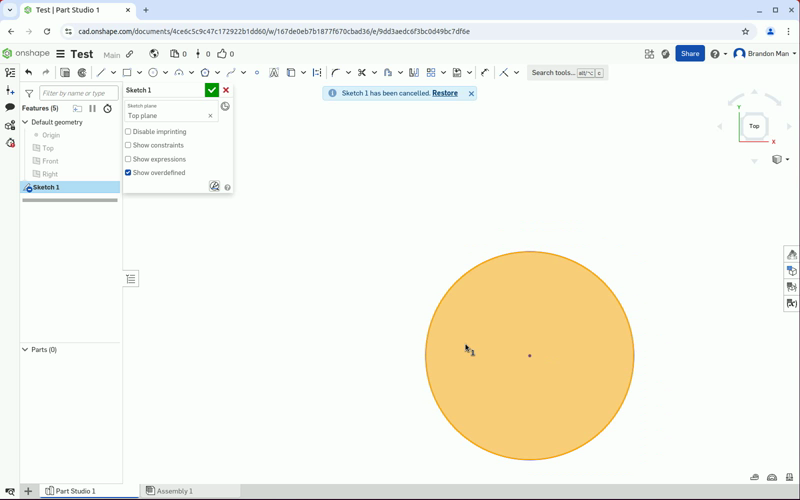
scroll(-6)
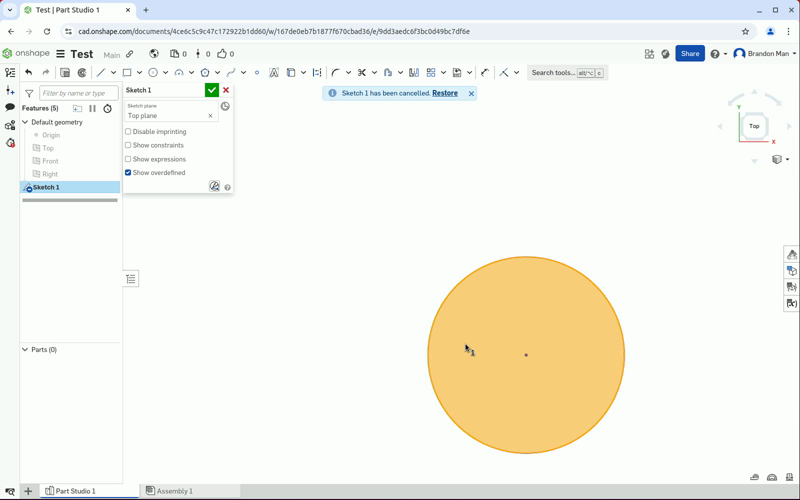
scroll(-6)
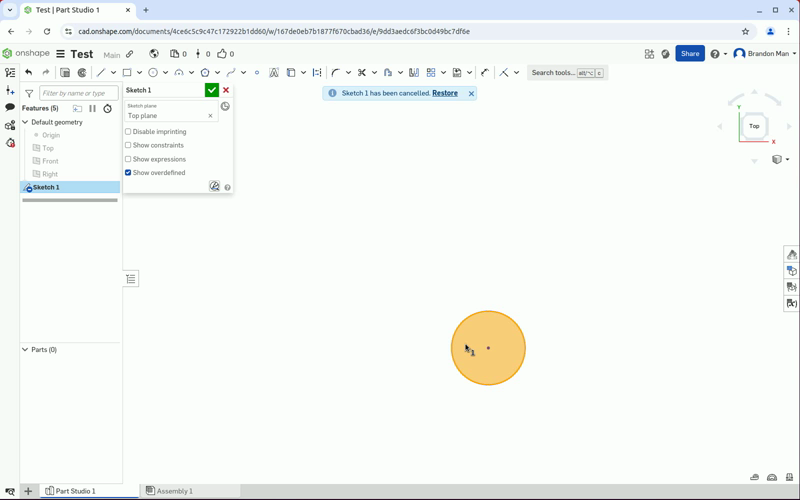
scroll(-6)
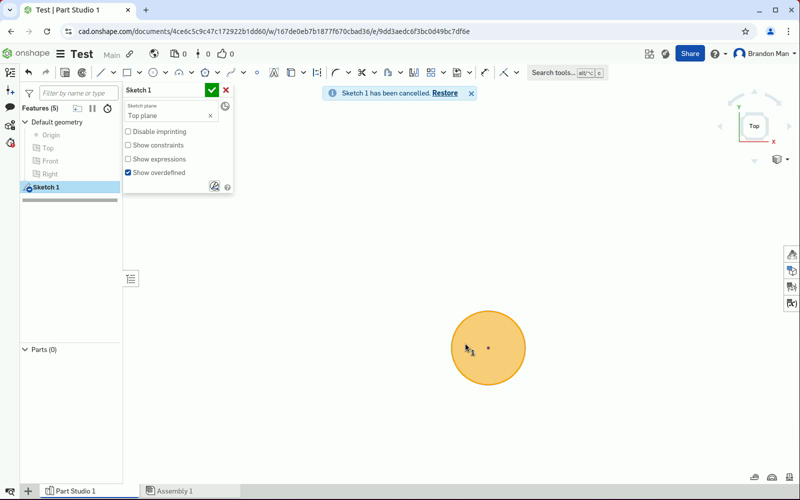
scroll(-6)
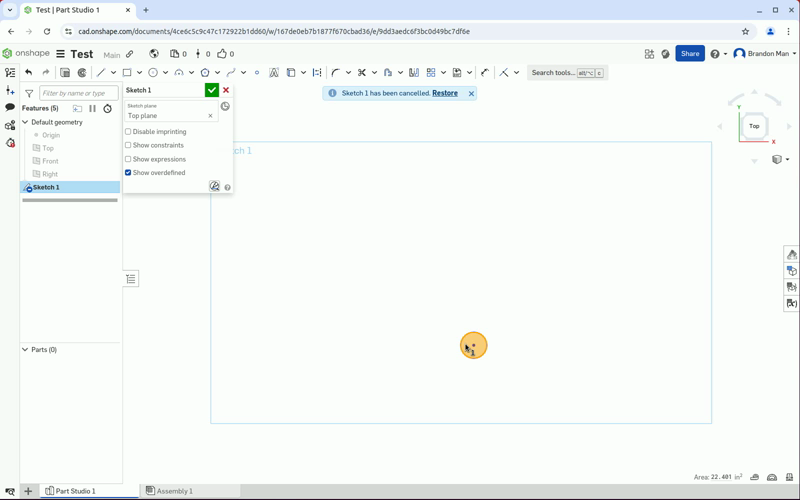
mouse_move(73, 352)
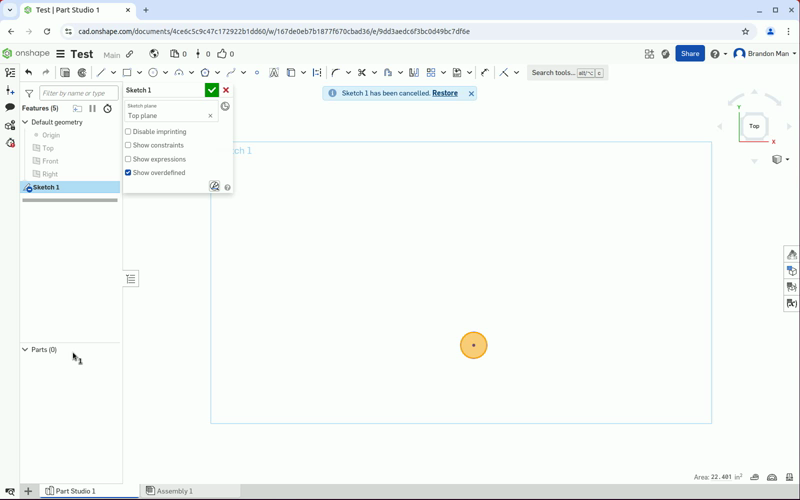
key(shift+y)
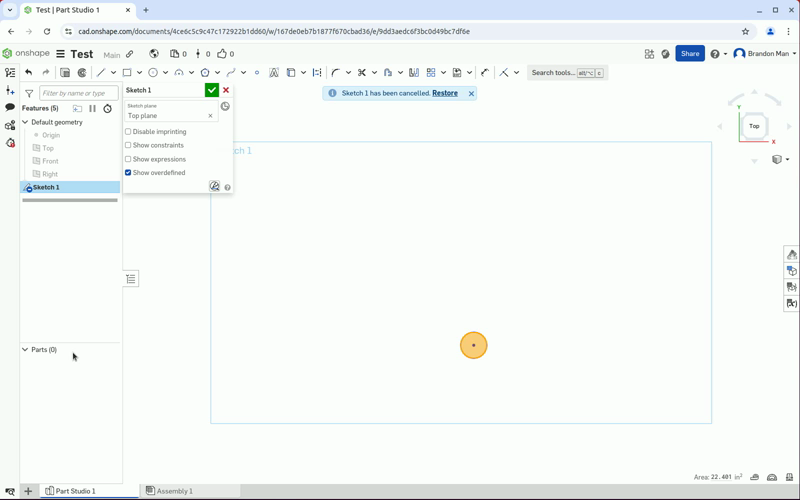
key(shift+e)
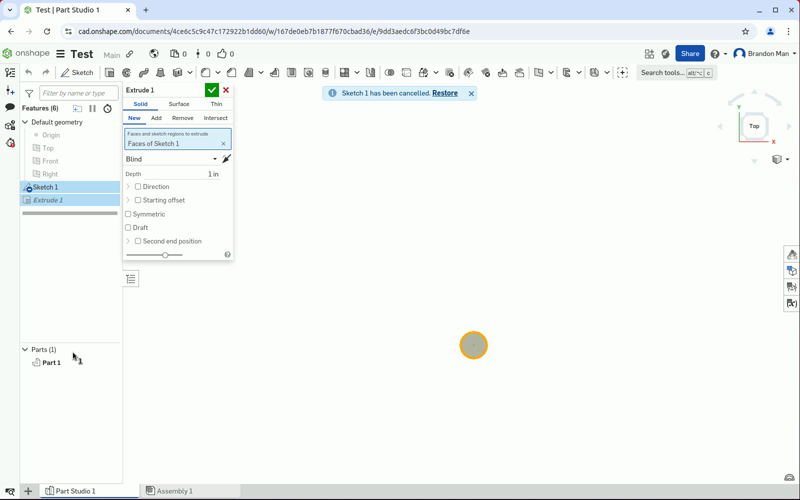
mouse_move(143, 106)
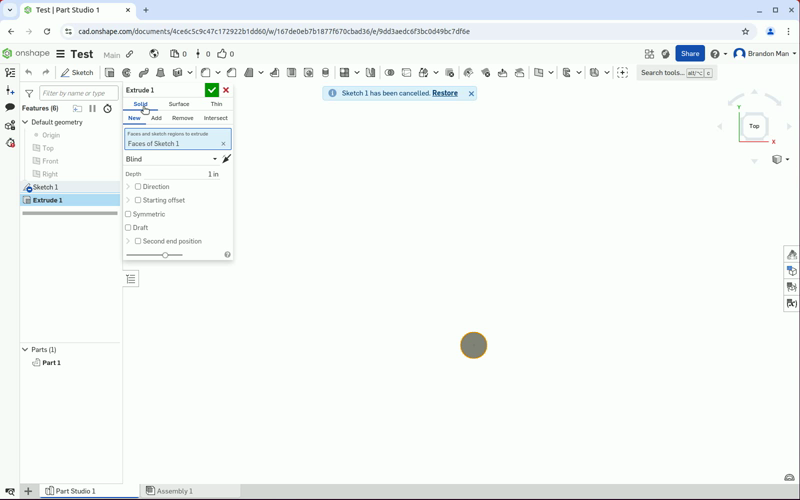
click(143, 106)
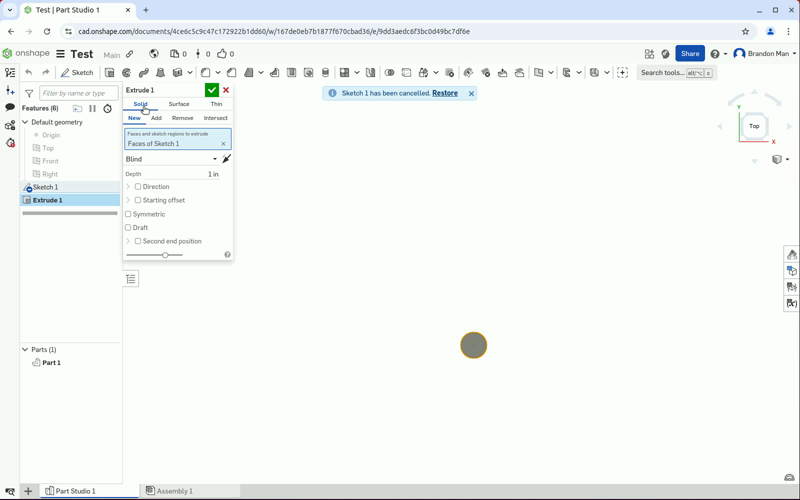
mouse_move(137, 120)
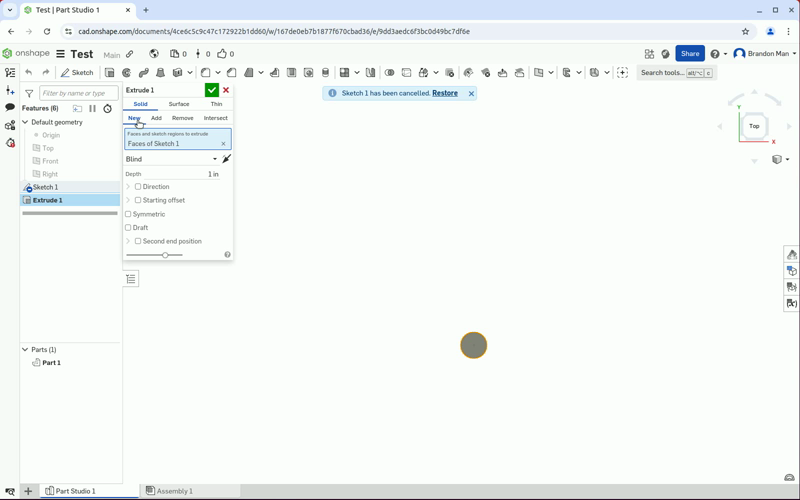
click(137, 120)
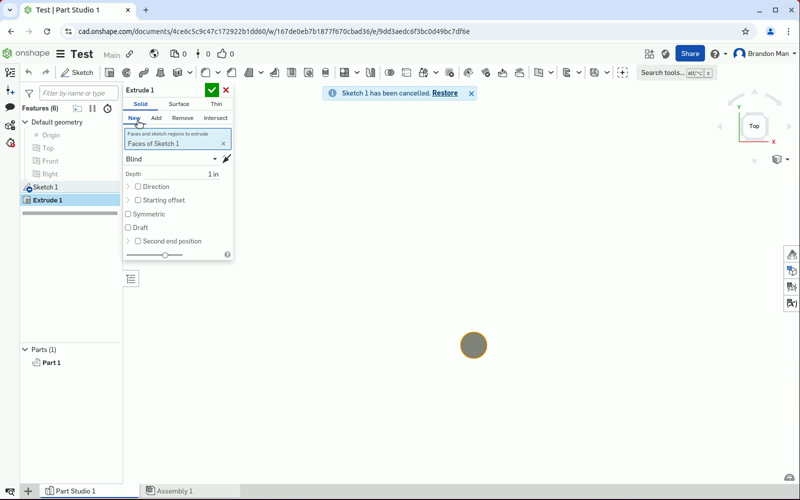
key(tab, 4)
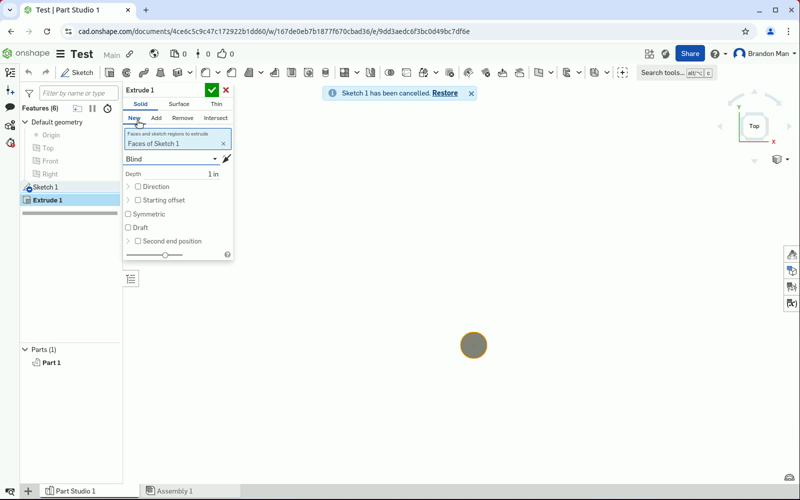
text(5.055)
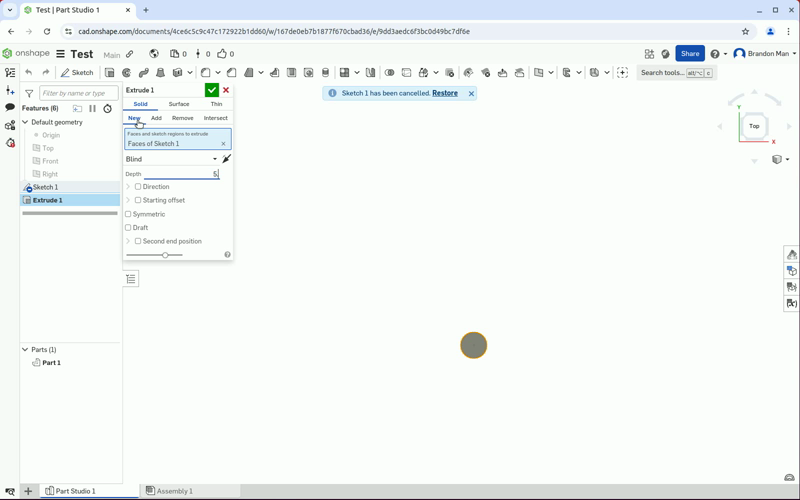
key(enter)
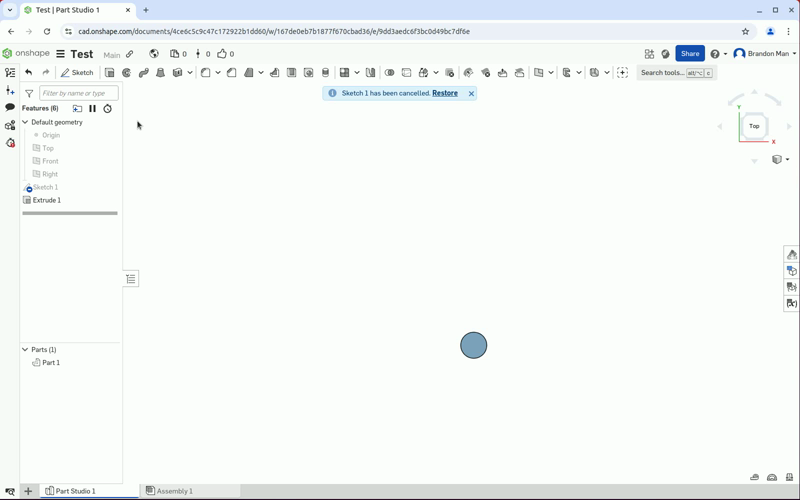
key(shift+h)
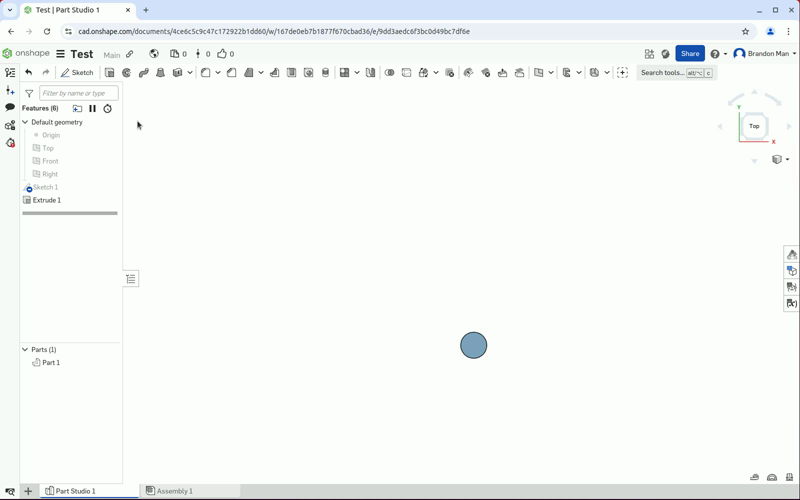
key(shift+h)
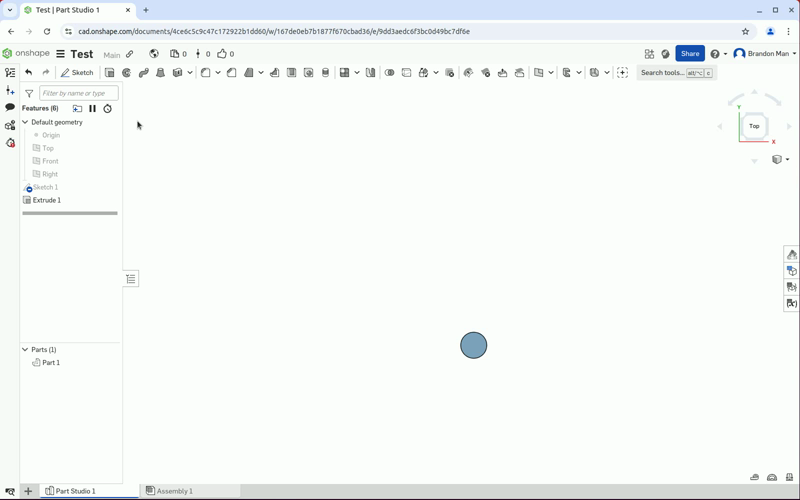
mouse_move(73, 189)
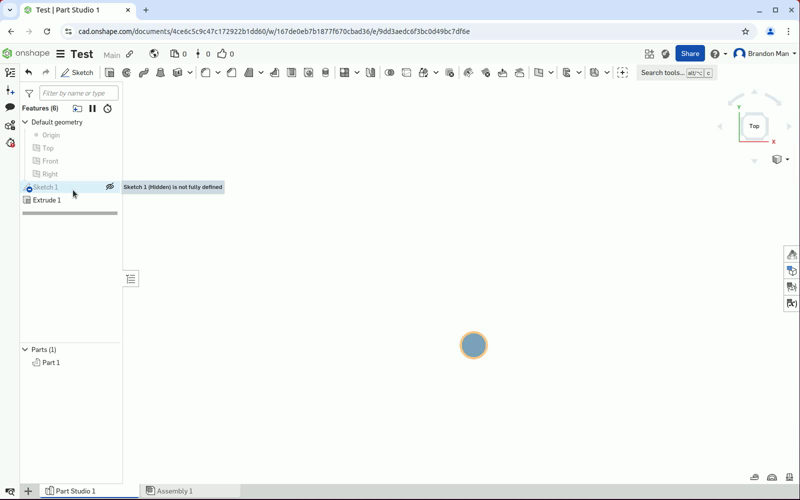
click(73, 189)
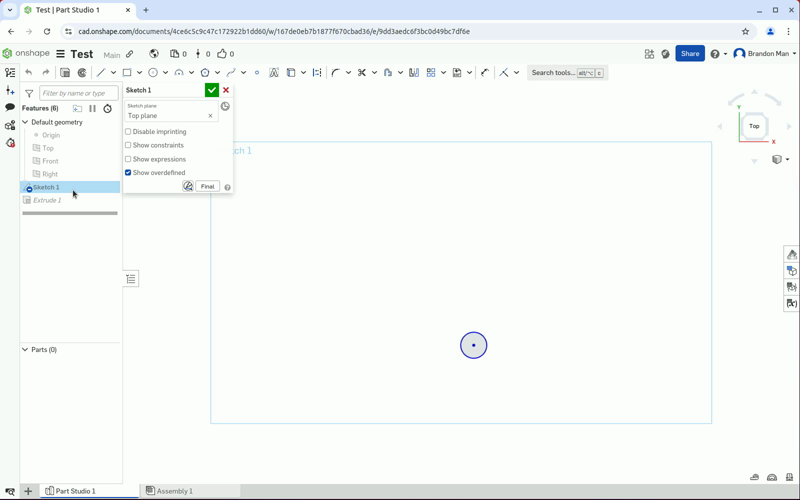
mouse_move(229, 92)
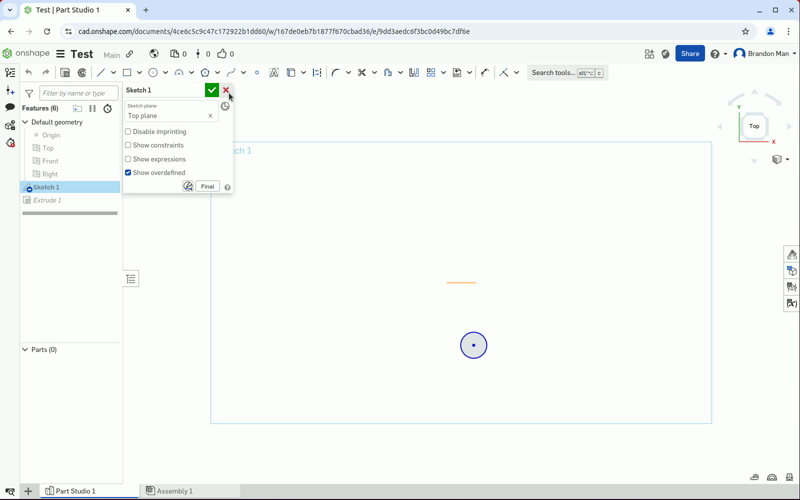
click(229, 92)
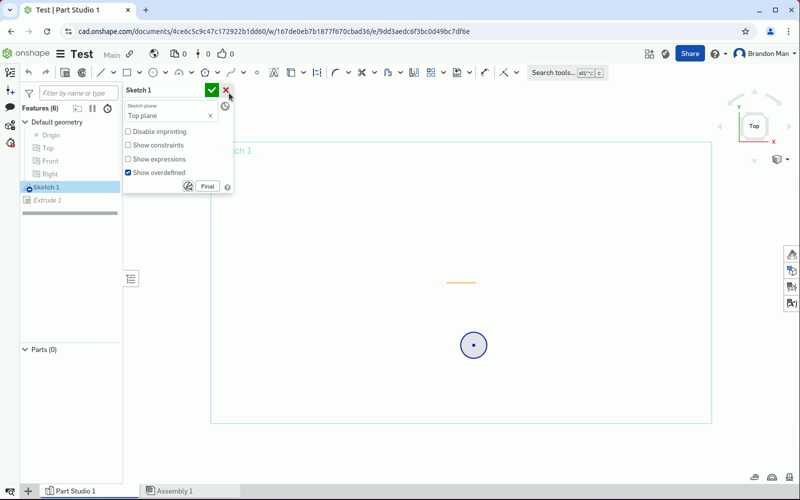
key(shift+s)
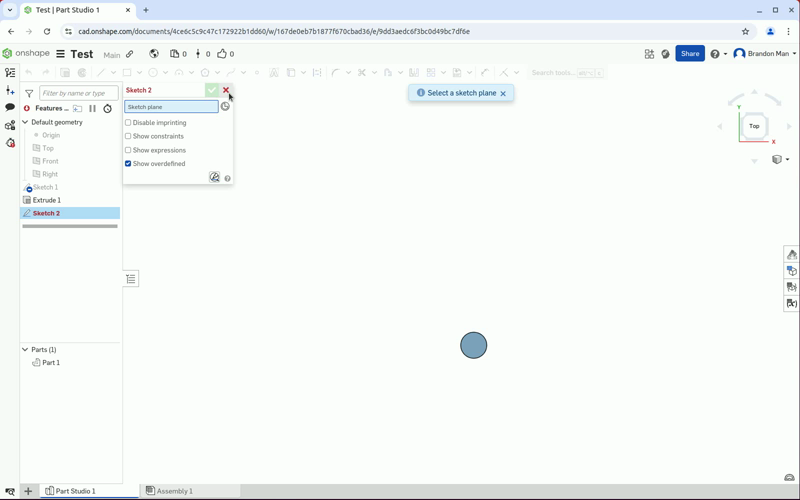
mouse_move(73, 150)
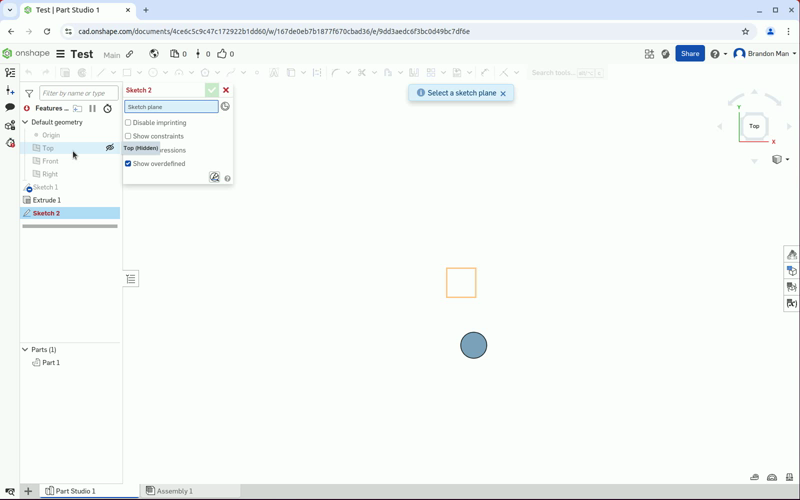
click(73, 150)
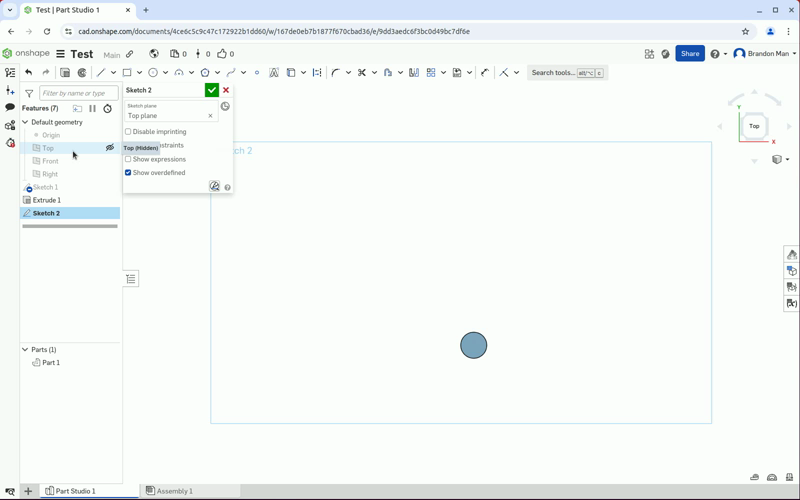
mouse_move(73, 352)
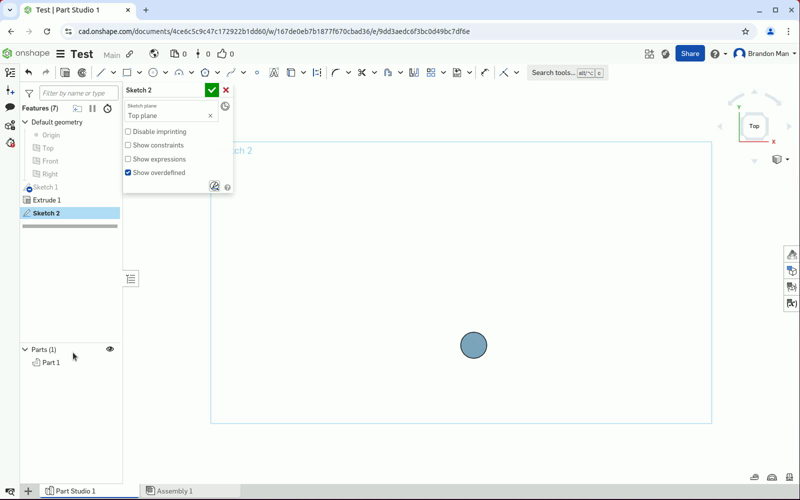
key(y)
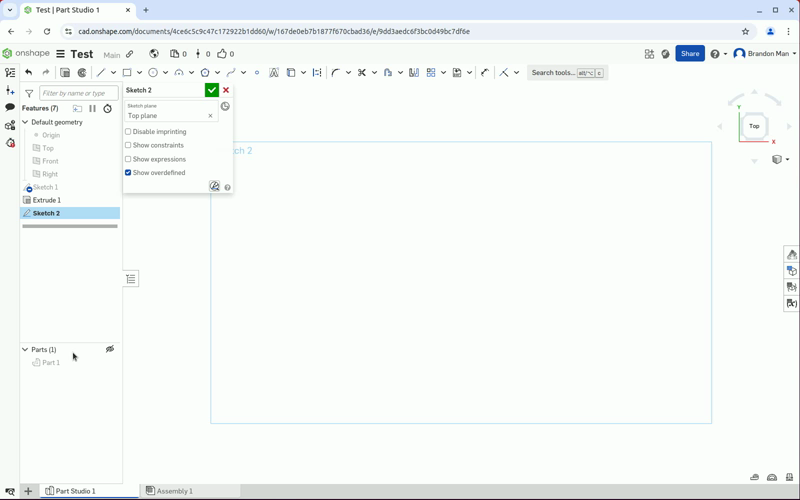
key(a)
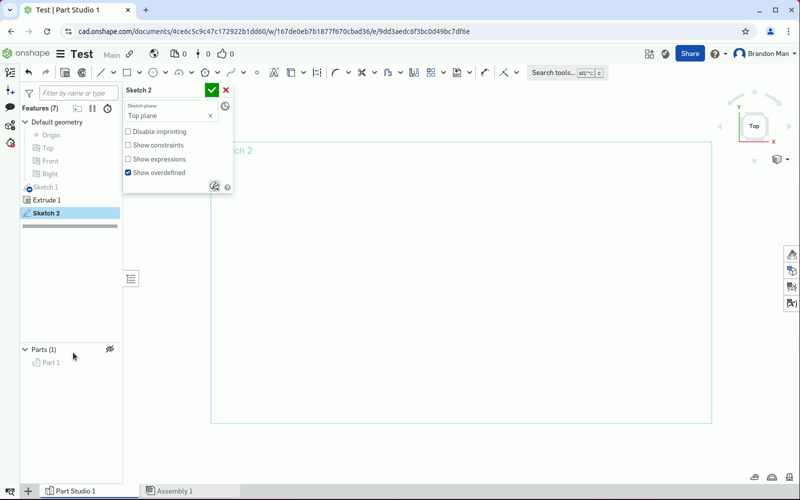
key_down(shift)
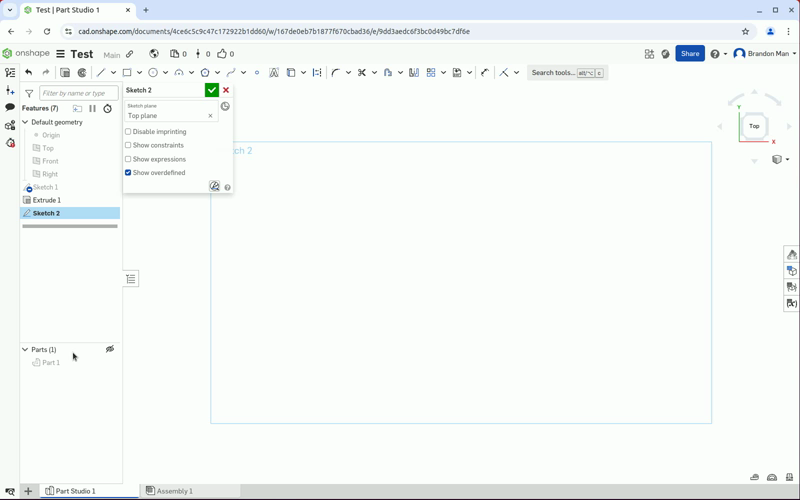
mouse_move(355, 320)
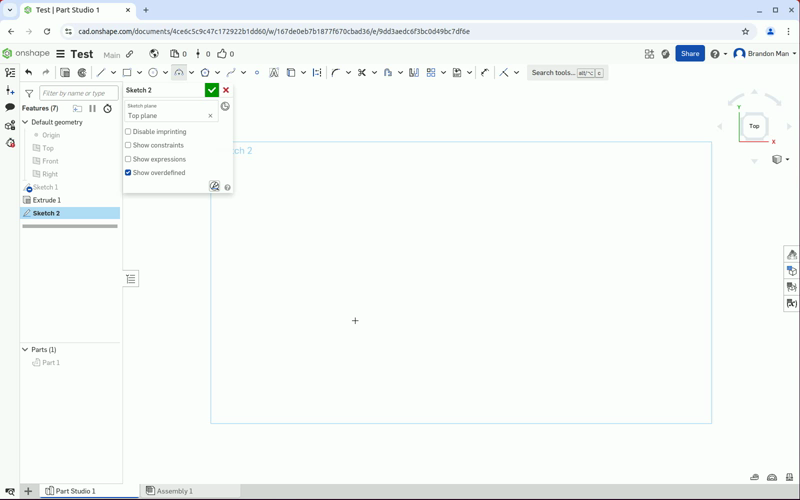
click(355, 320)
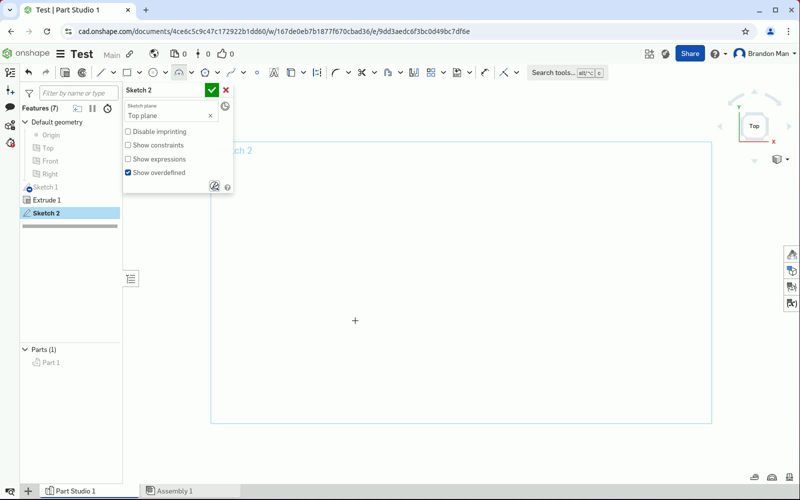
key_up(shift)
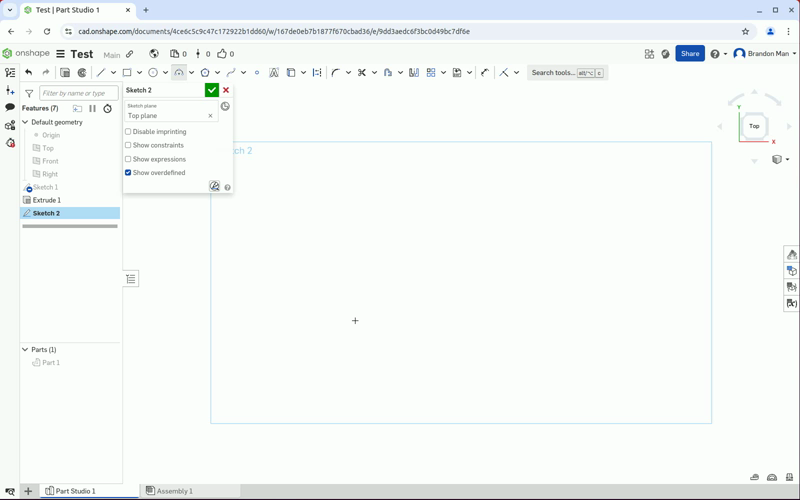
key_down(shift)
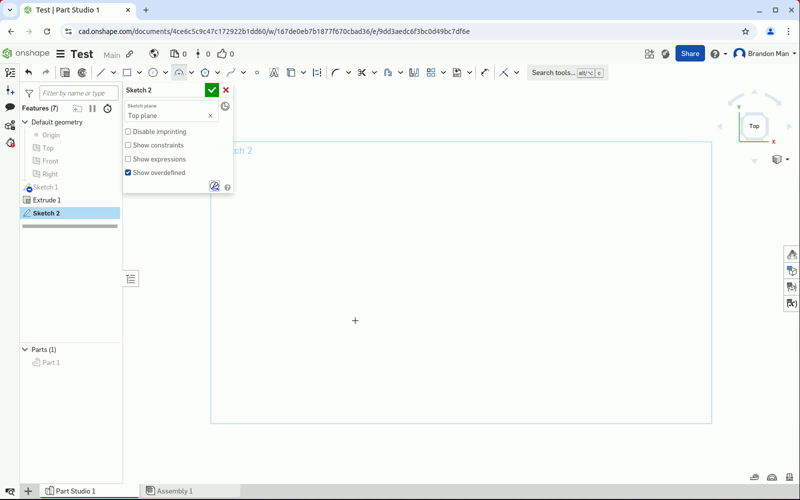
mouse_move(366, 322)
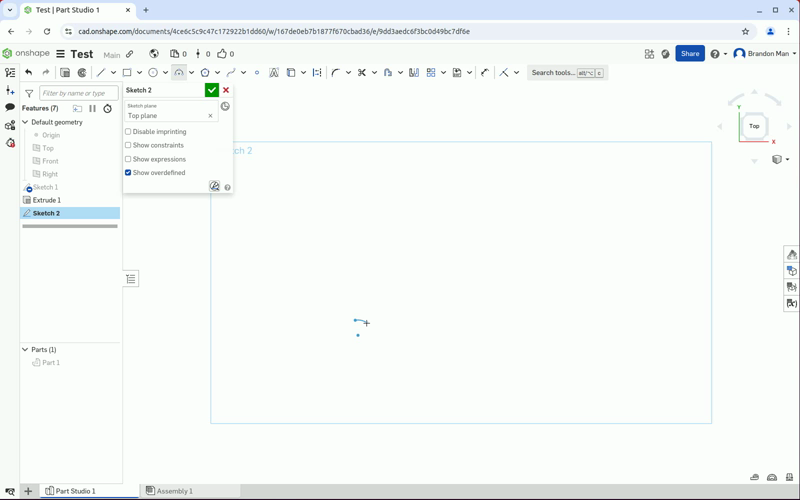
click(366, 322)
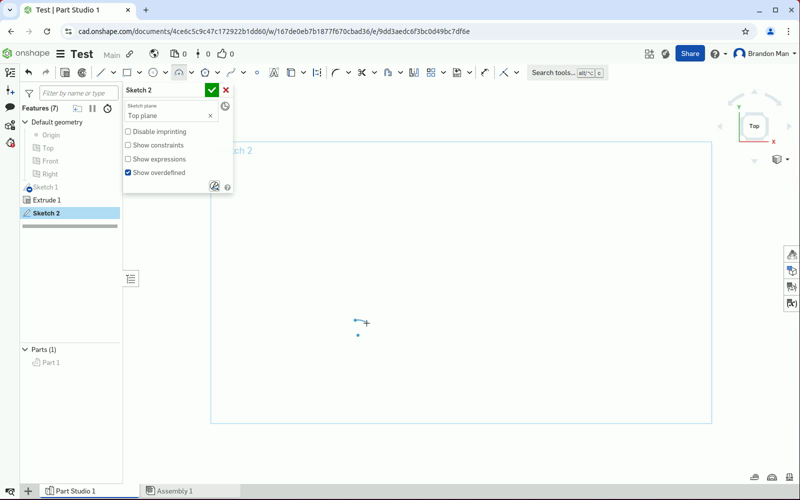
mouse_move(361, 319)
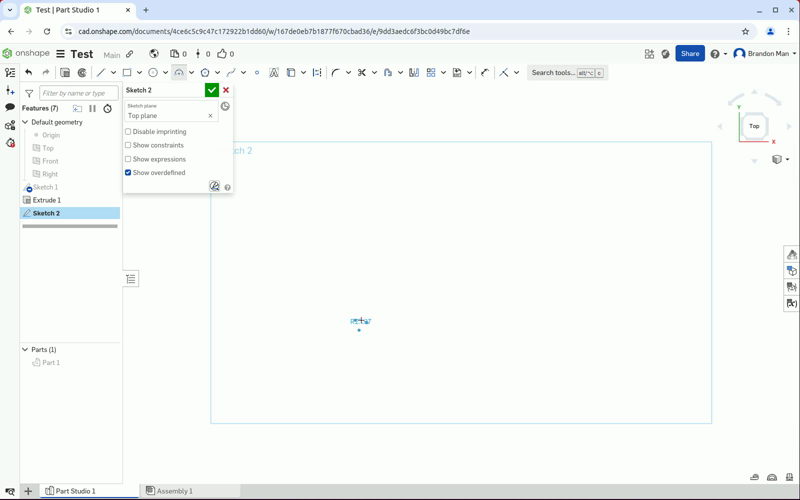
click(361, 319)
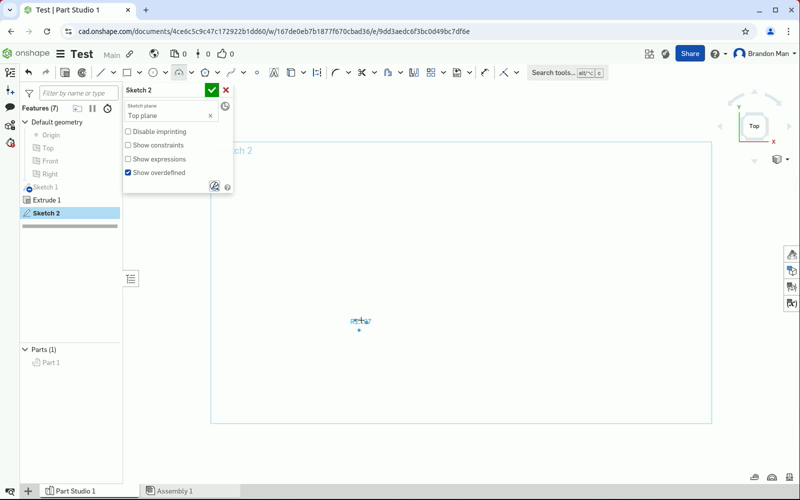
key_up(shift)
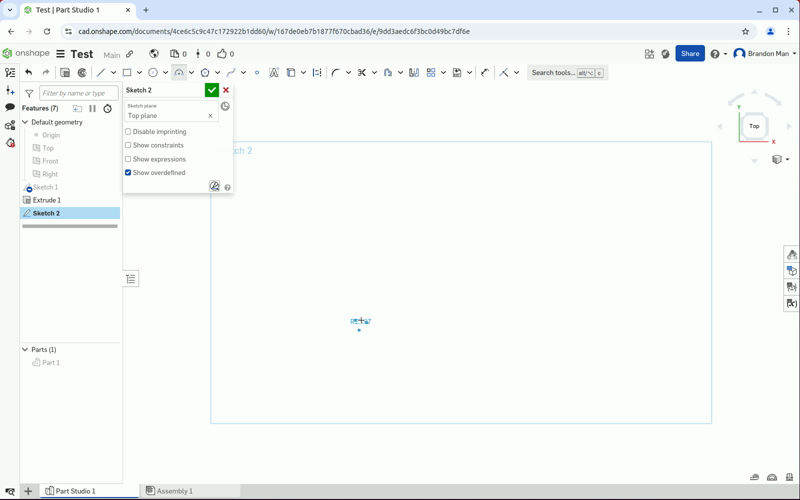
key(esc)
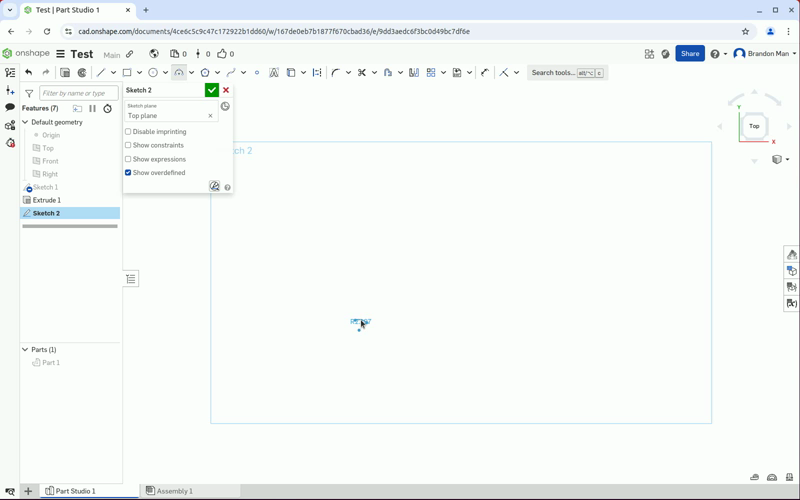
key(l)
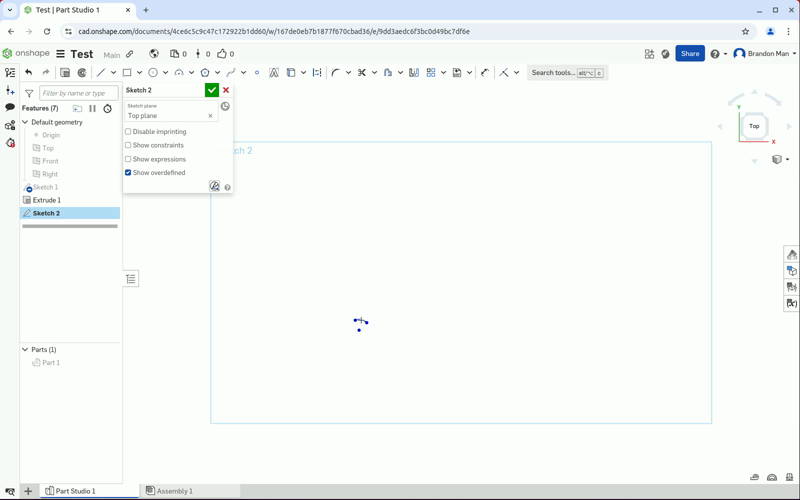
mouse_move(366, 322)
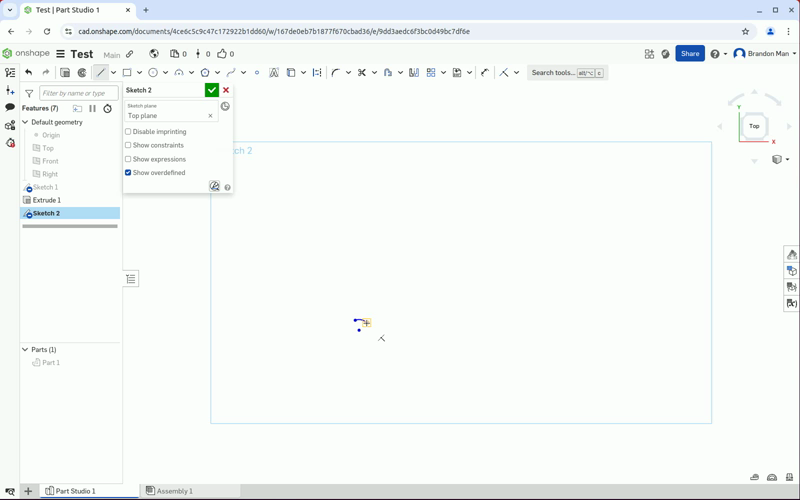
click(366, 322)
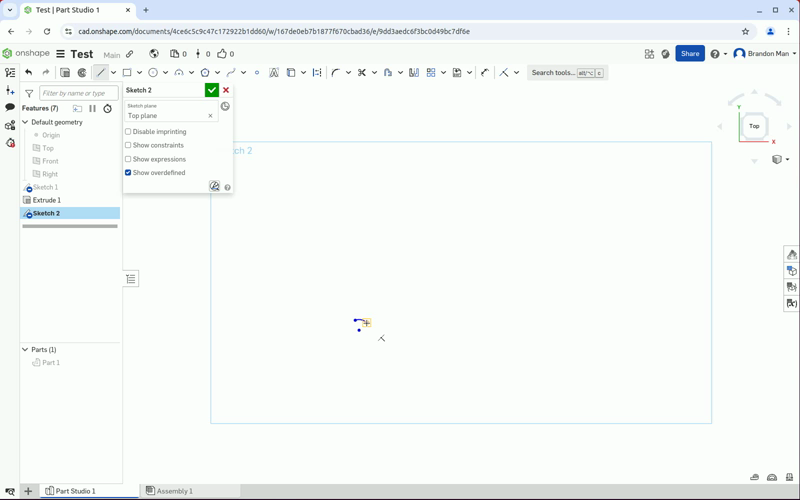
key_down(shift)
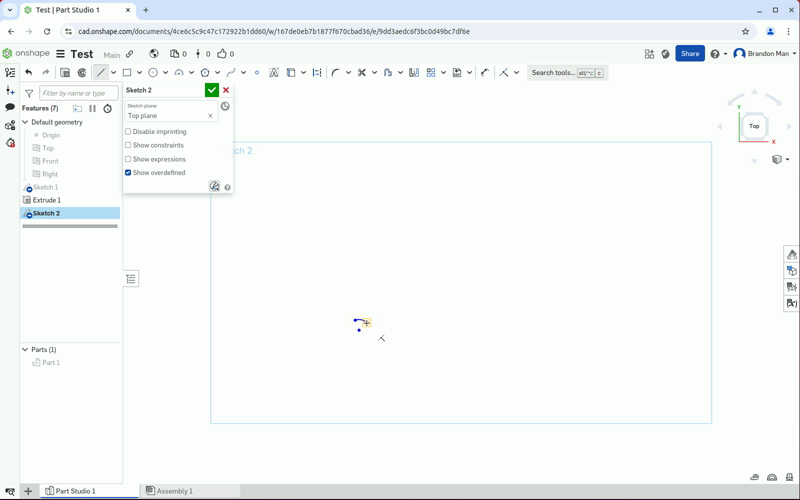
mouse_move(396, 322)
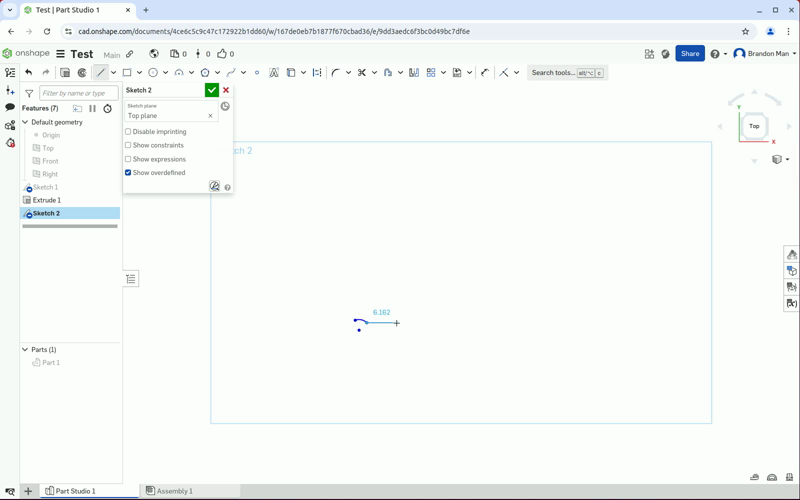
mouse_move(359, 315)
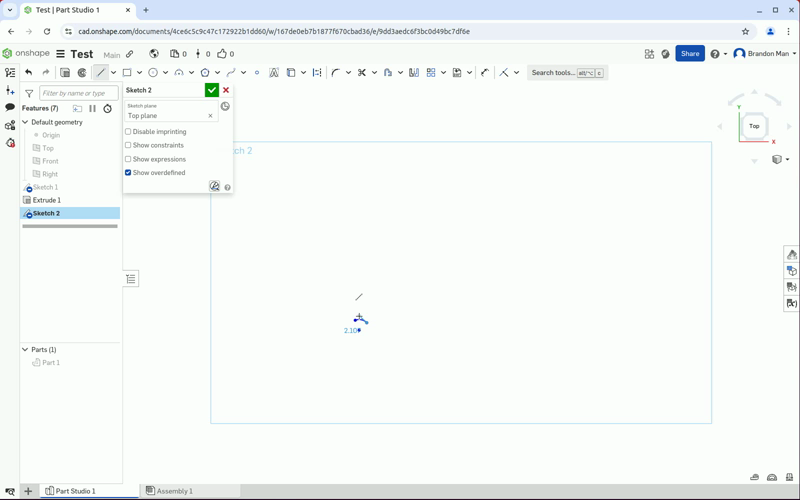
scroll(6)
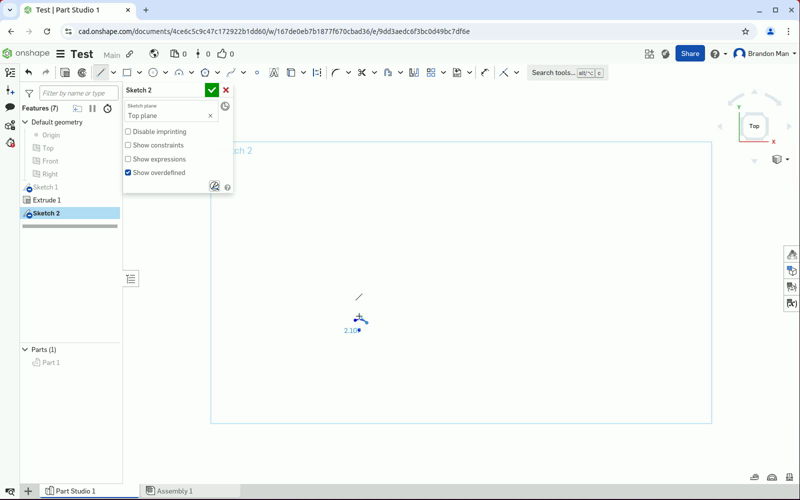
scroll(6)
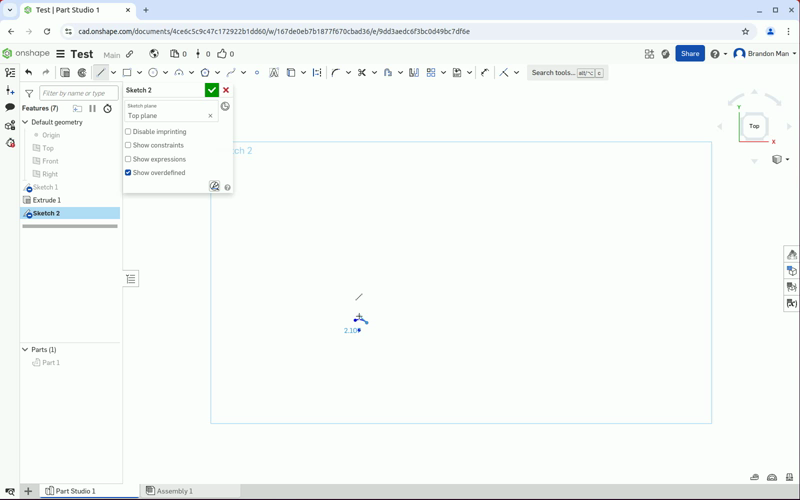
scroll(6)
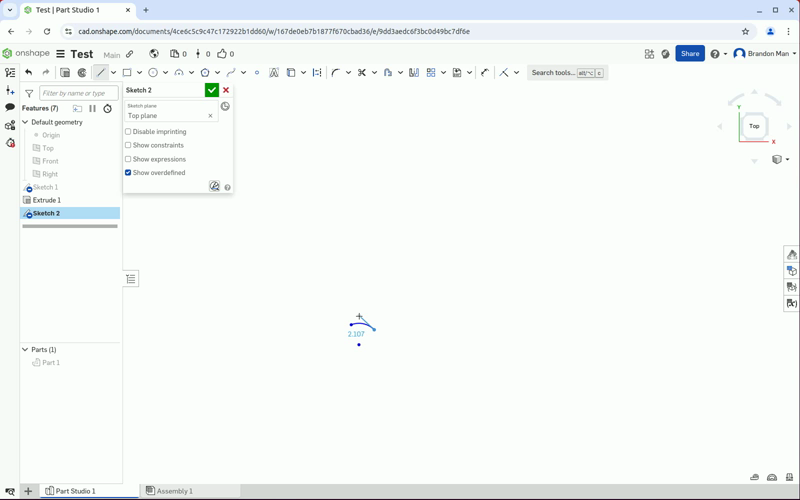
scroll(6)
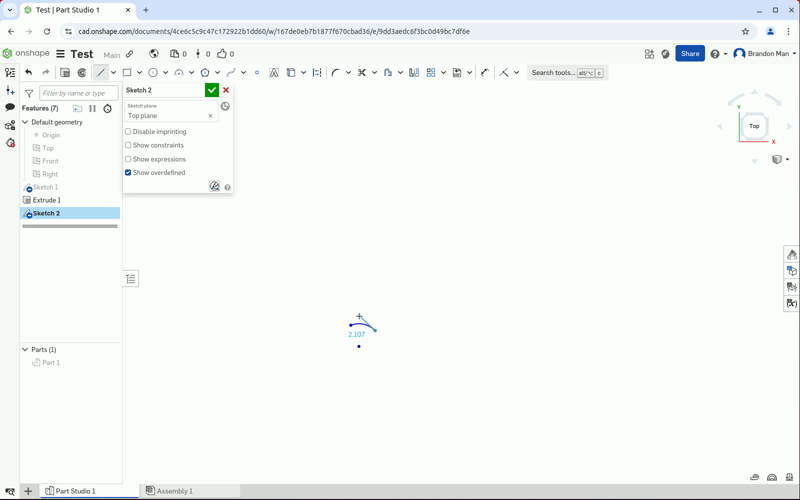
scroll(6)
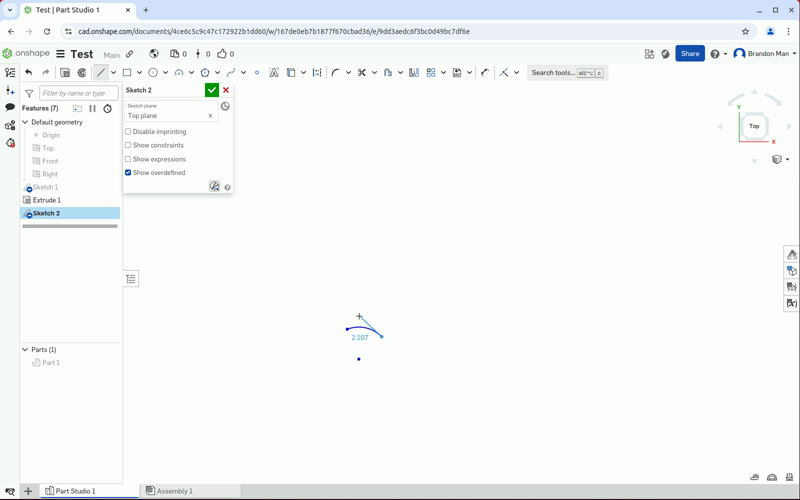
scroll(6)
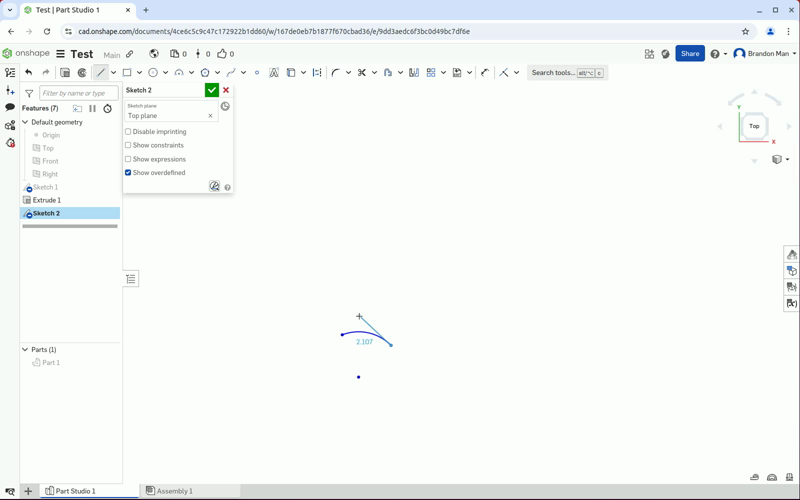
scroll(6)
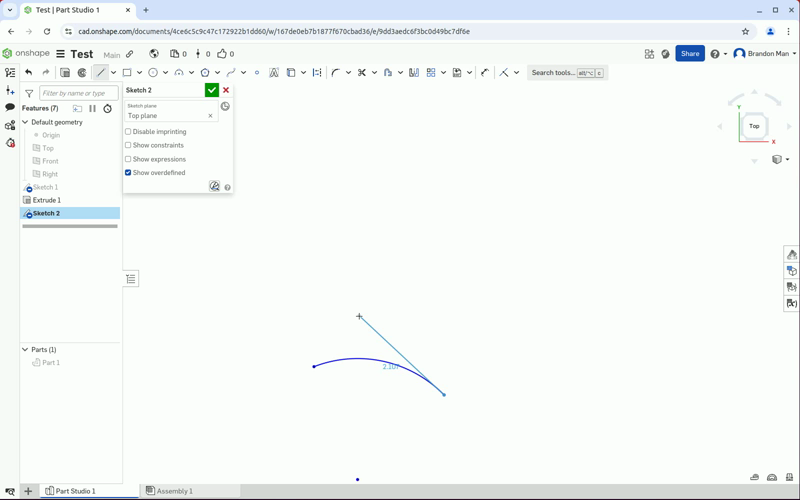
click(359, 315)
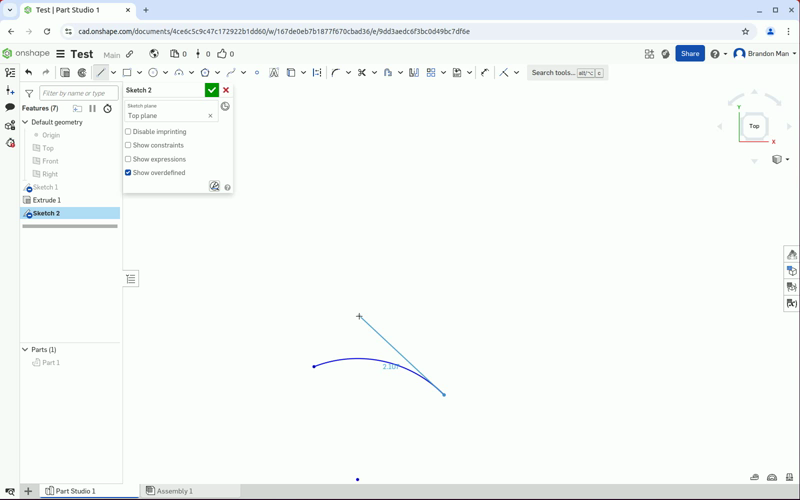
scroll(-6)
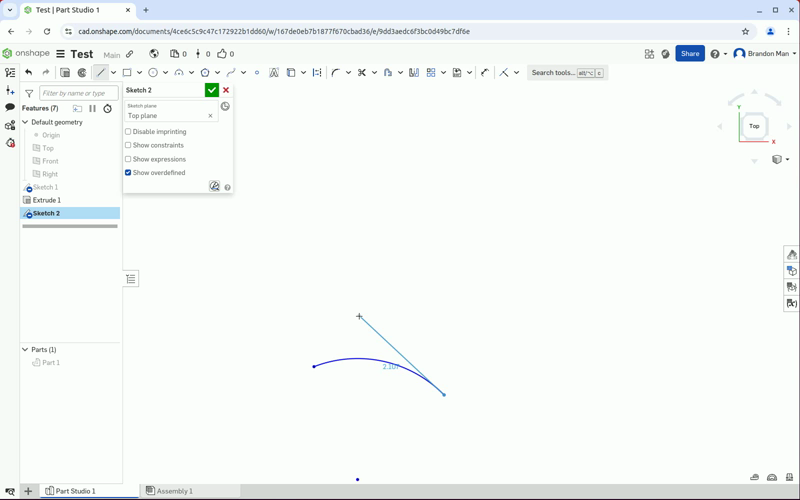
scroll(-6)
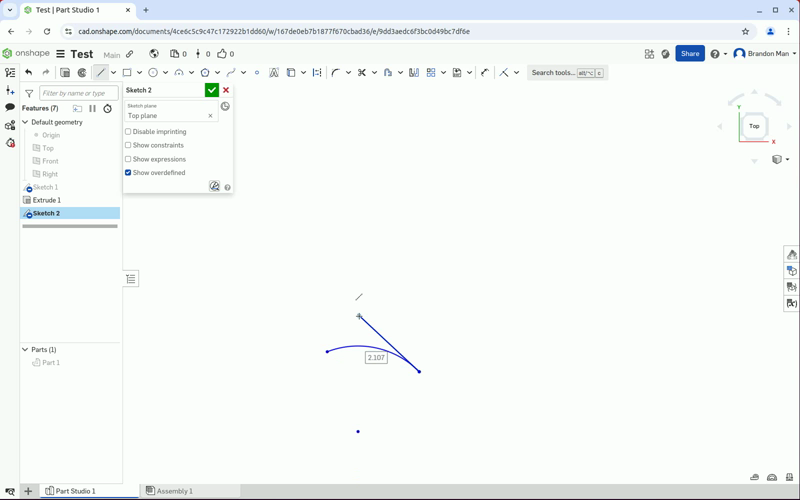
scroll(-6)
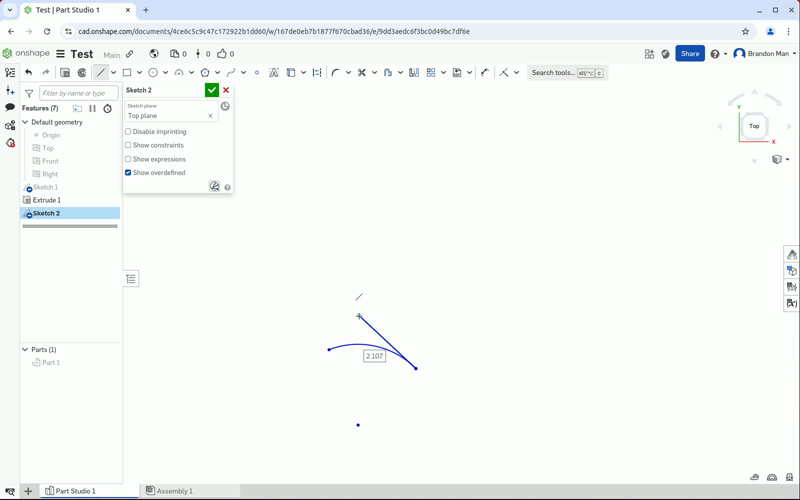
scroll(-6)
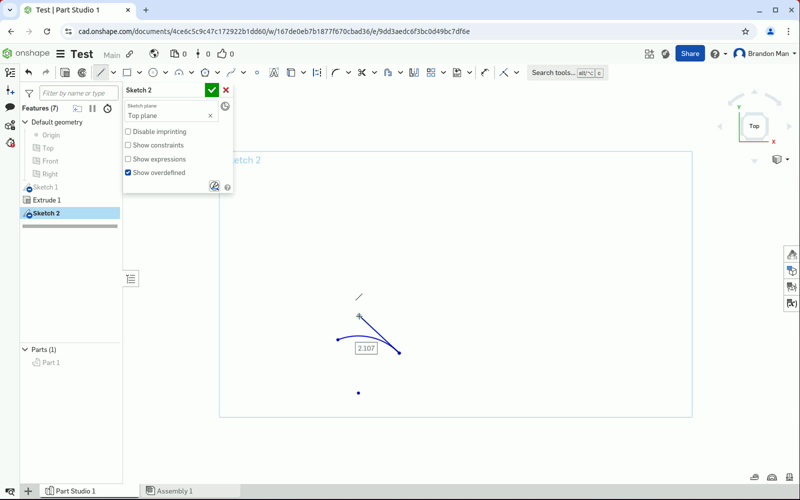
scroll(-6)
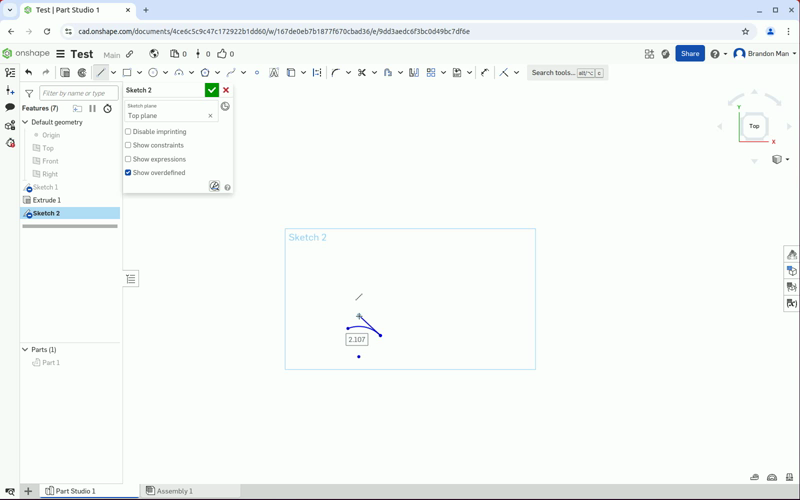
scroll(-6)
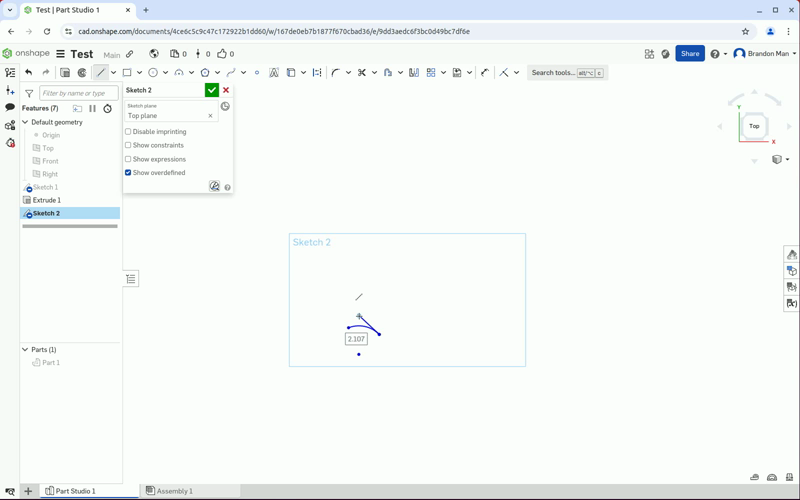
scroll(-6)
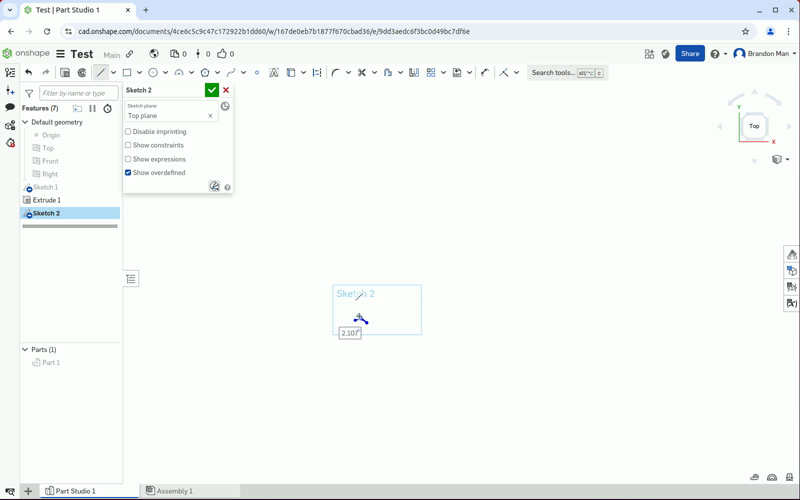
key_up(shift)
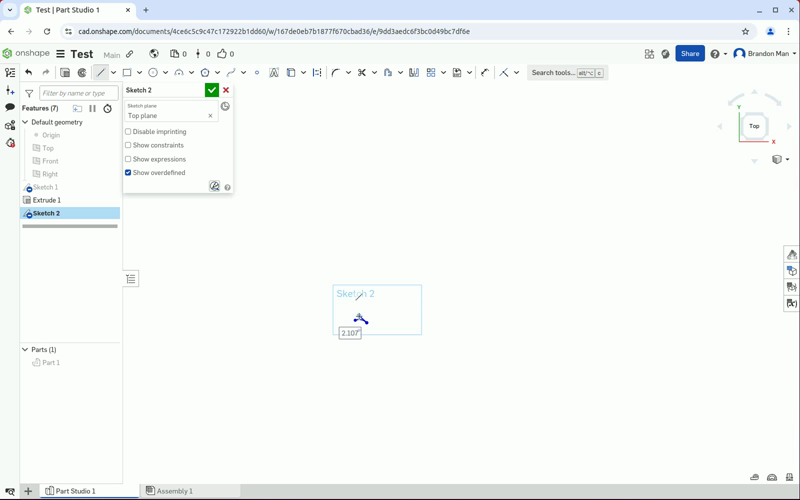
mouse_move(389, 315)
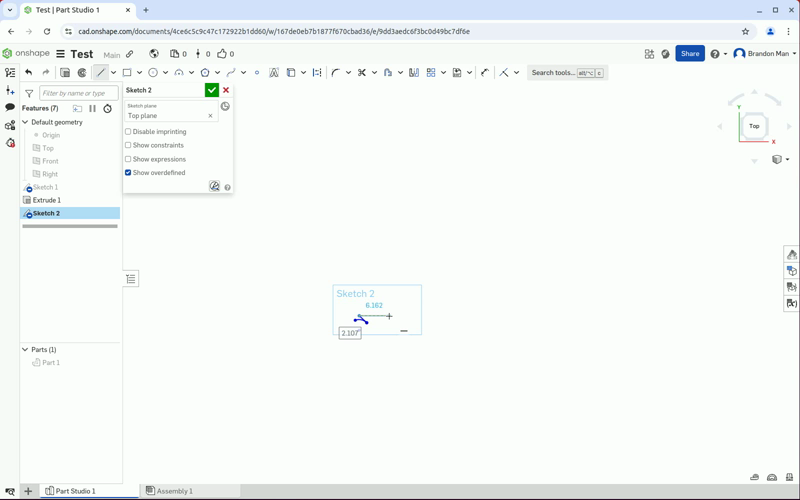
key_down(shift)
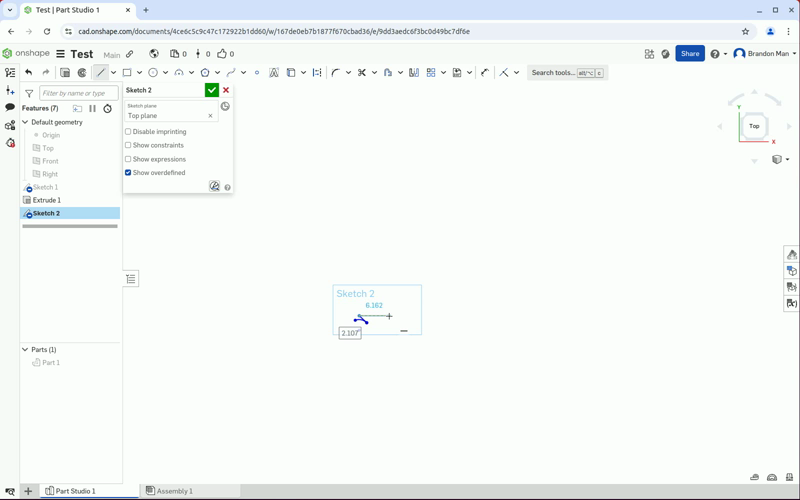
mouse_move(355, 320)
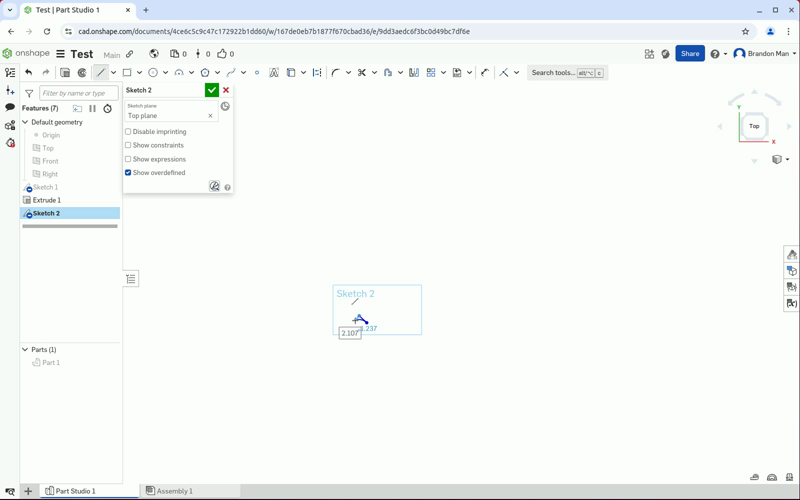
scroll(6)
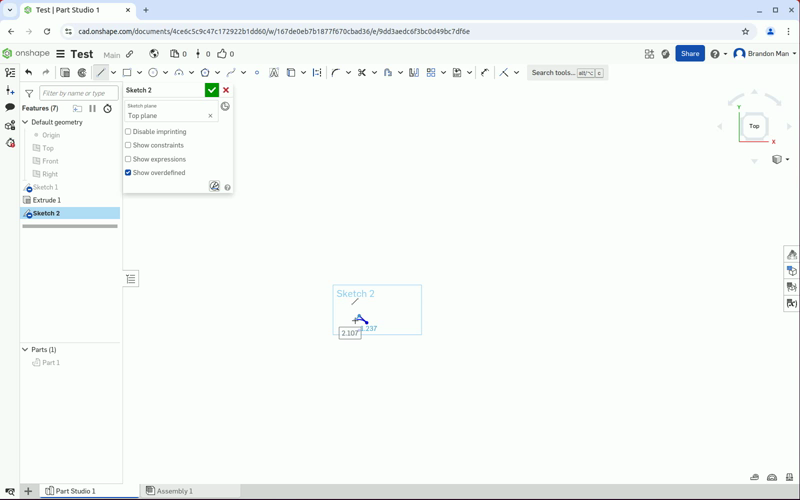
scroll(6)
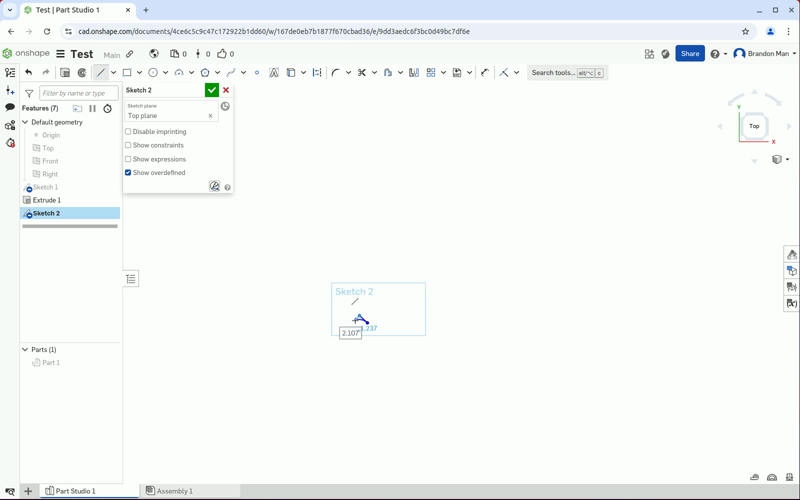
scroll(6)
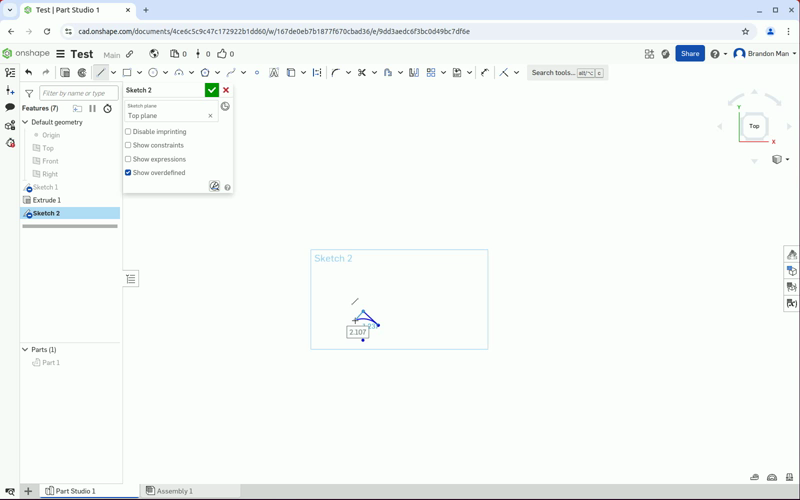
scroll(6)
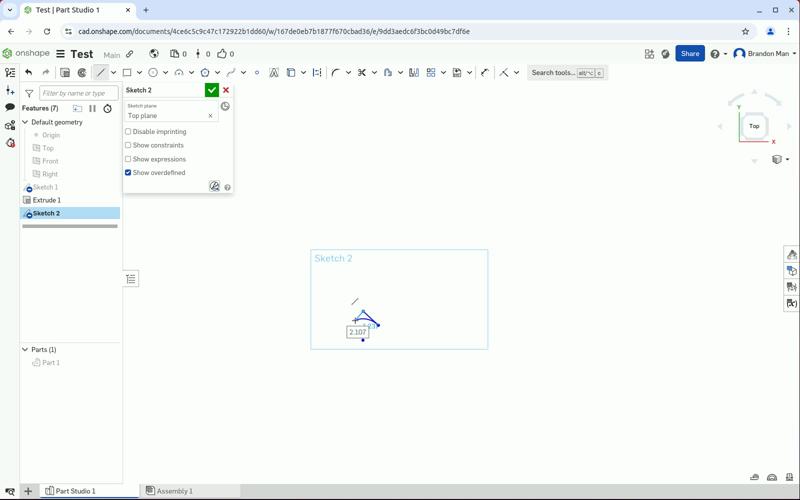
scroll(6)
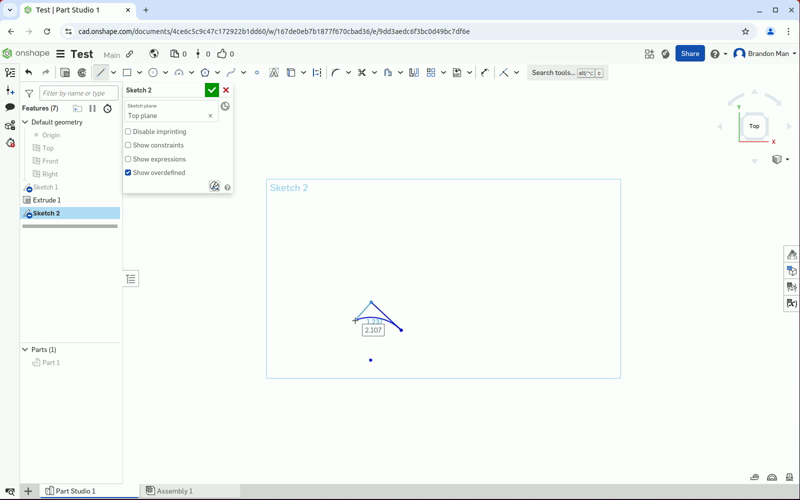
scroll(6)
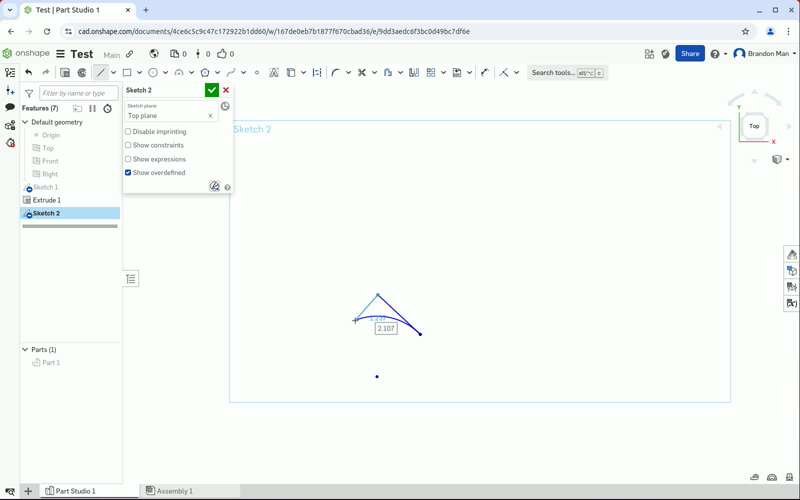
scroll(6)
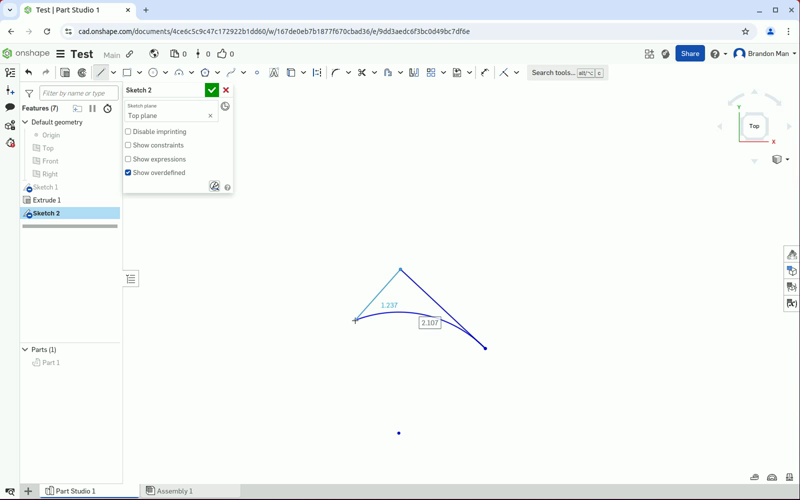
key_up(shift)
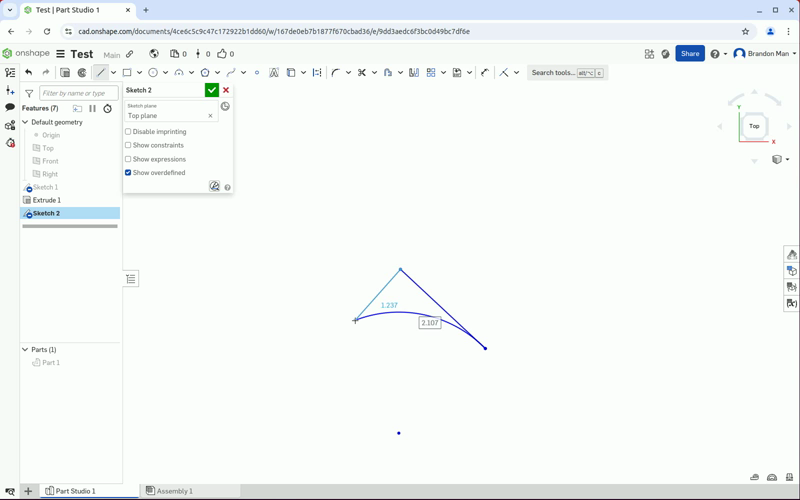
click(355, 320)
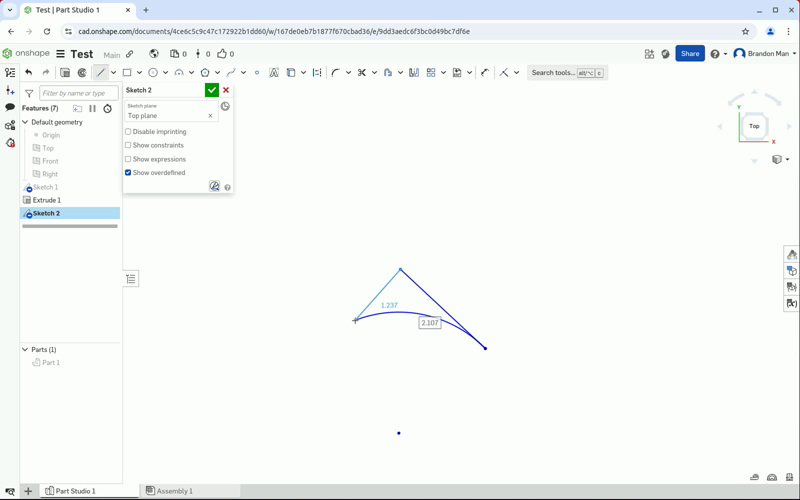
scroll(-6)
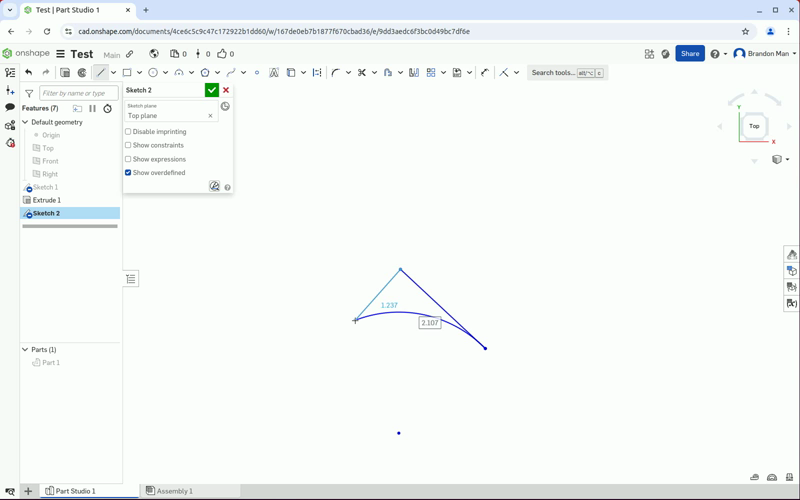
scroll(-6)
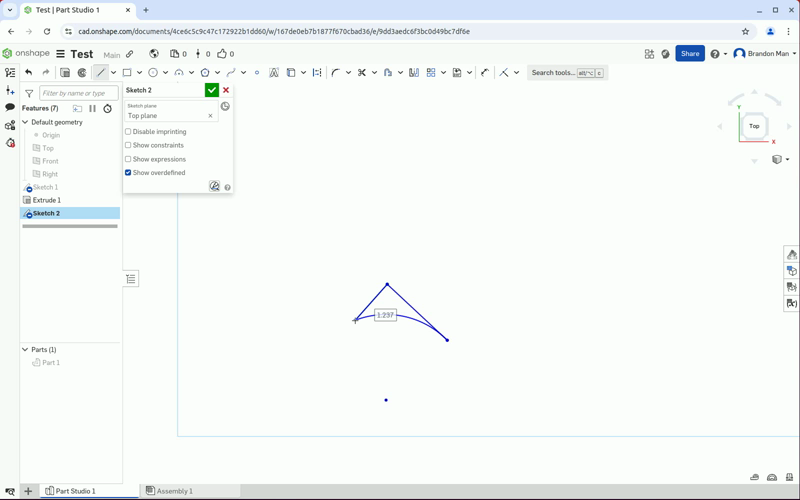
scroll(-6)
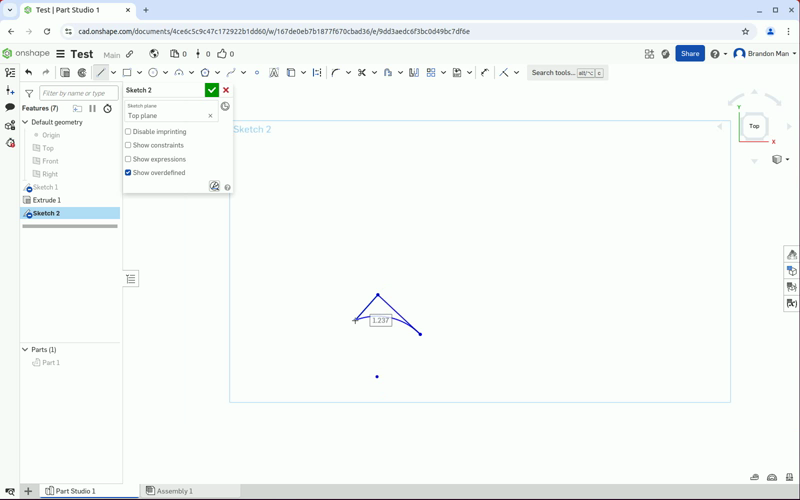
scroll(-6)
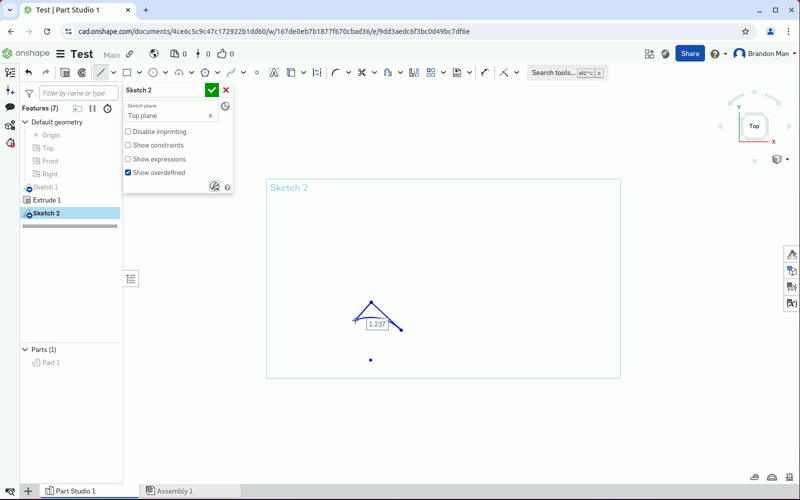
scroll(-6)
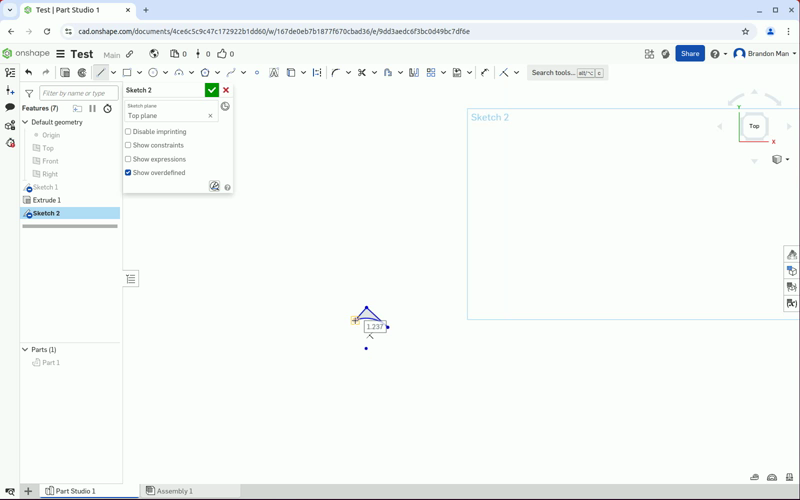
scroll(-6)
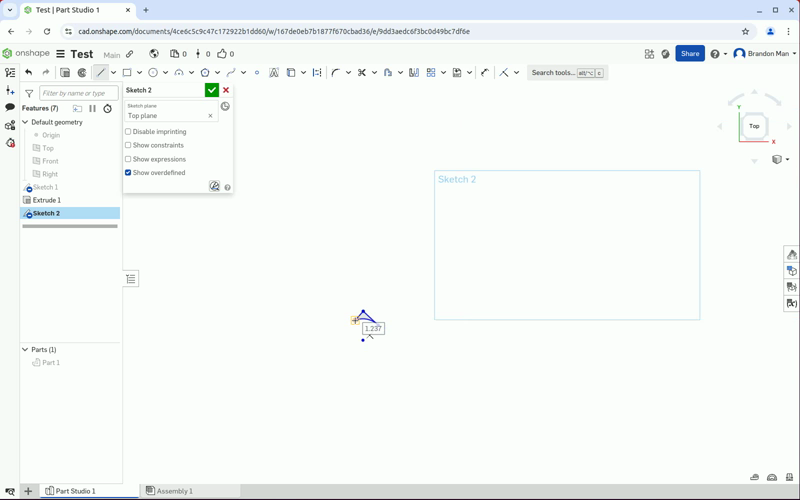
scroll(-6)
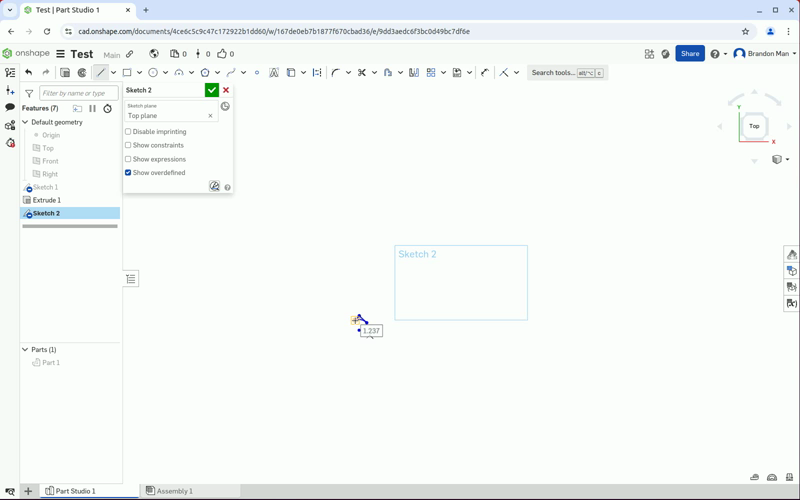
key(esc)
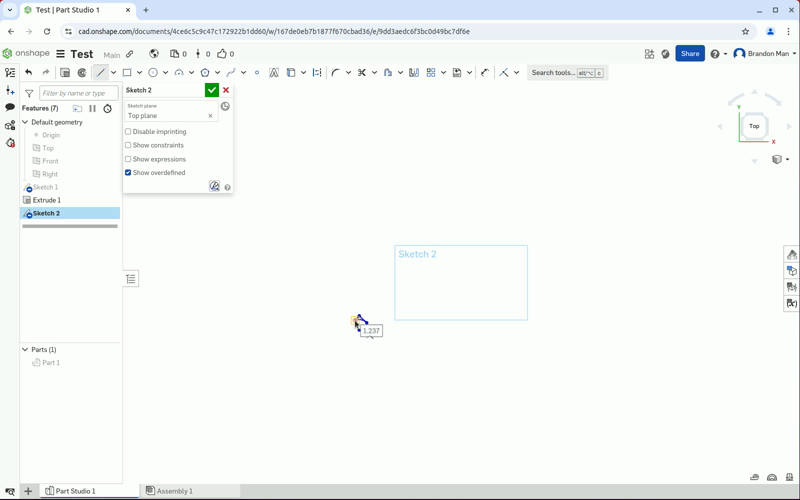
mouse_move(360, 317)
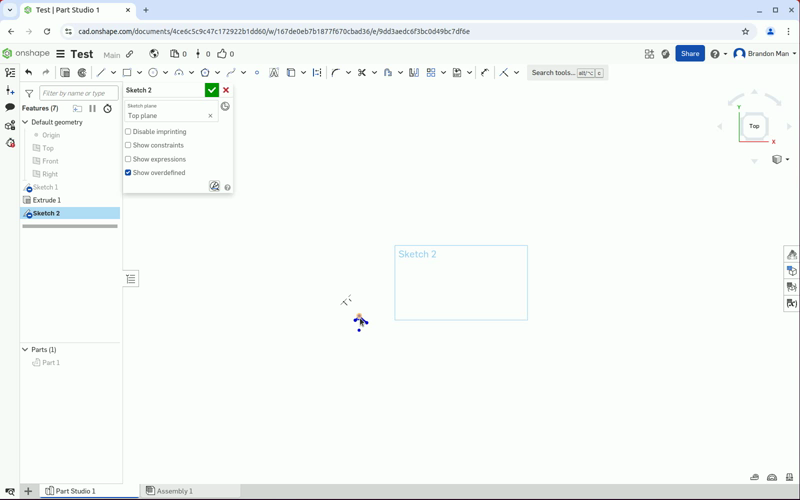
scroll(6)
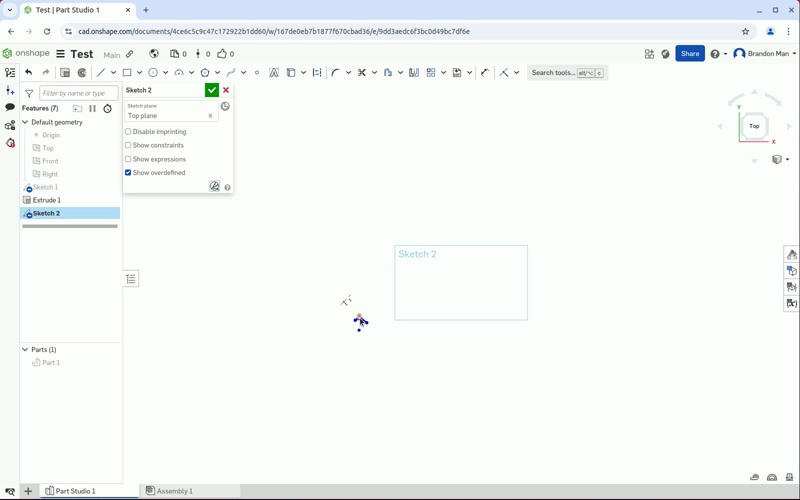
scroll(6)
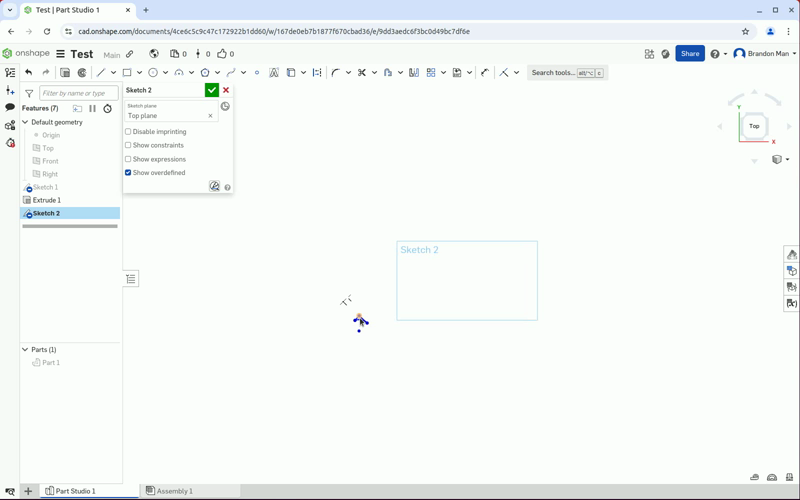
scroll(6)
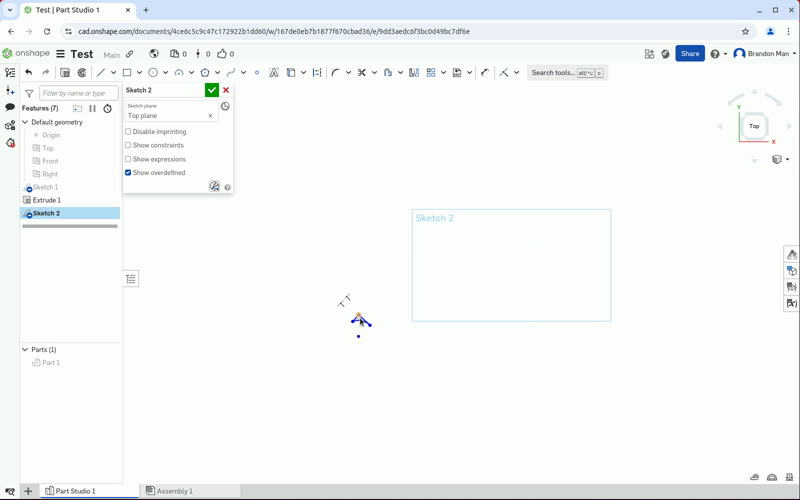
scroll(6)
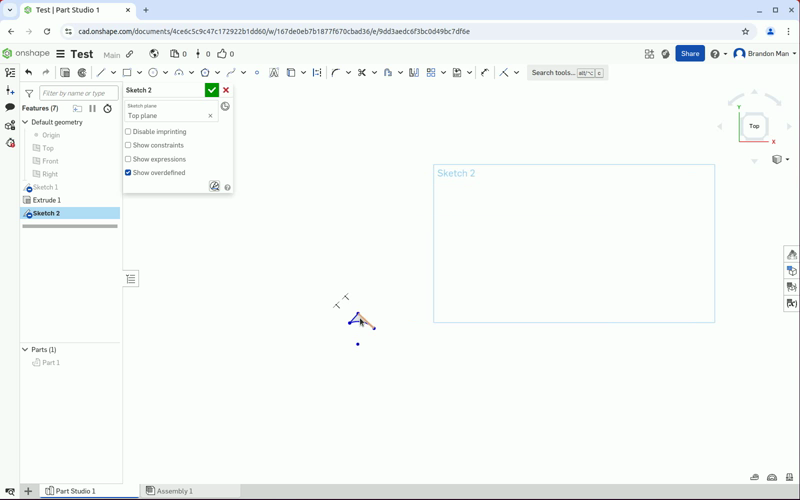
scroll(6)
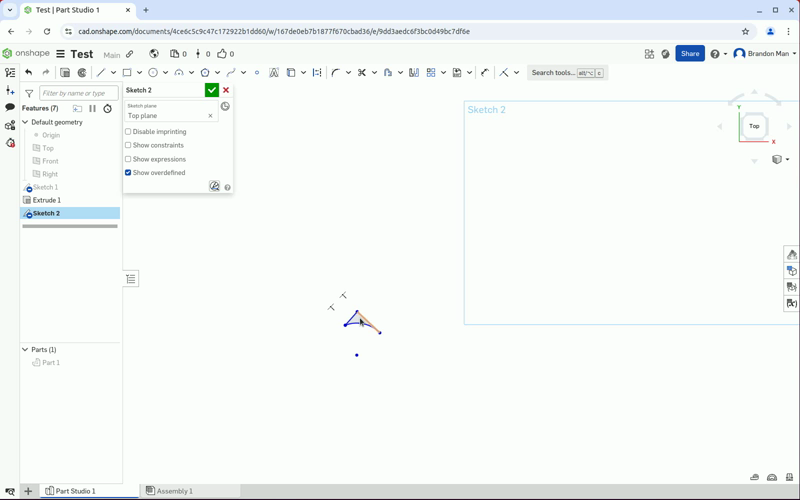
scroll(6)
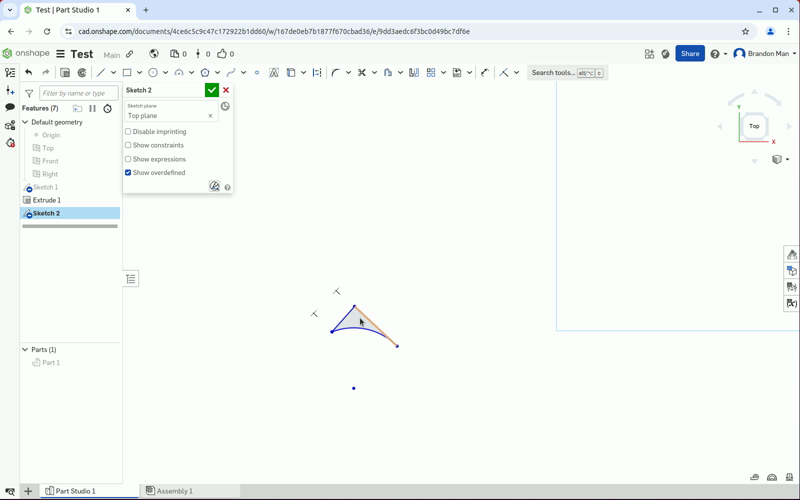
scroll(6)
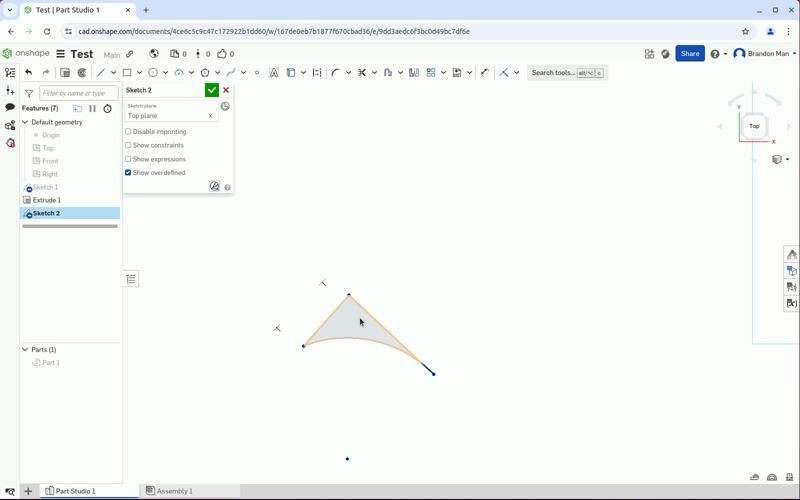
click(360, 317)
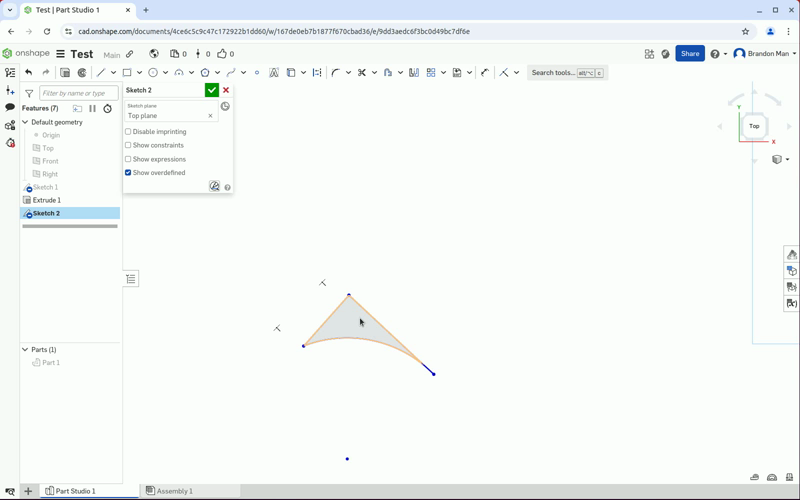
scroll(-6)
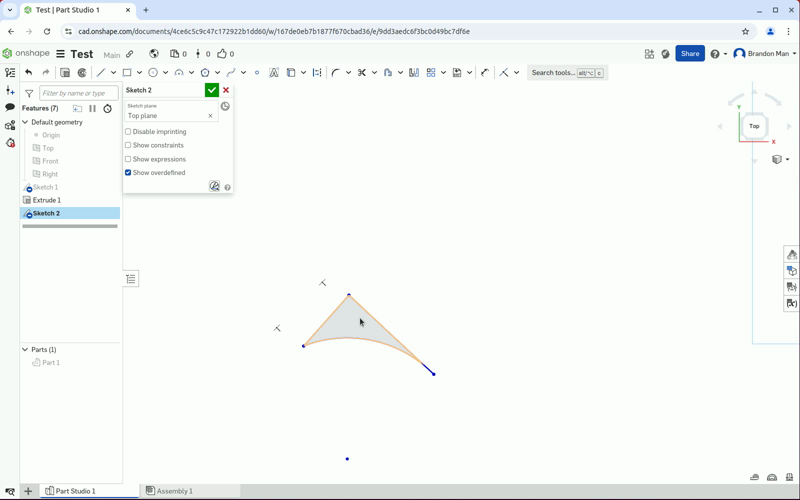
scroll(-6)
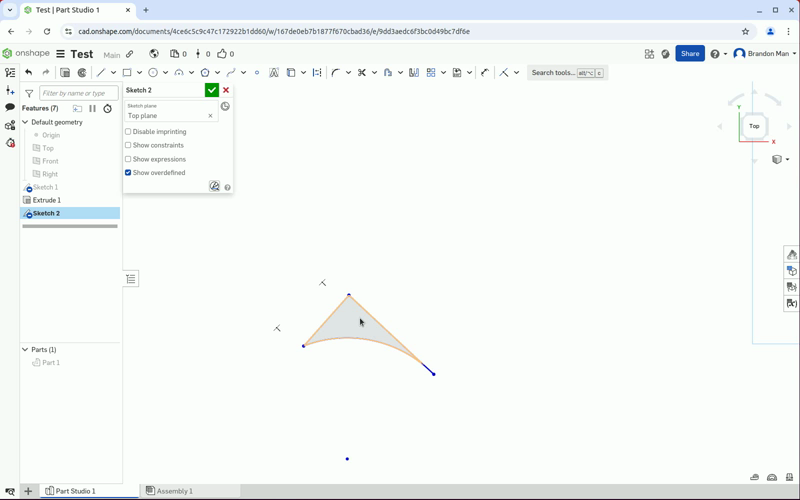
scroll(-6)
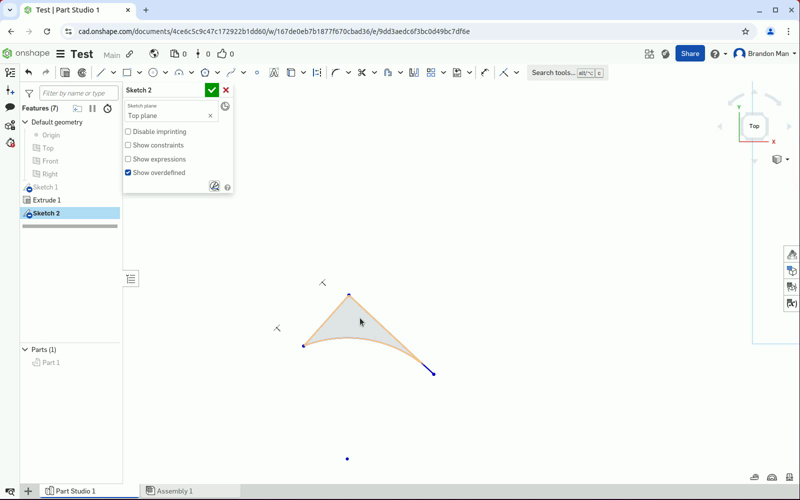
scroll(-6)
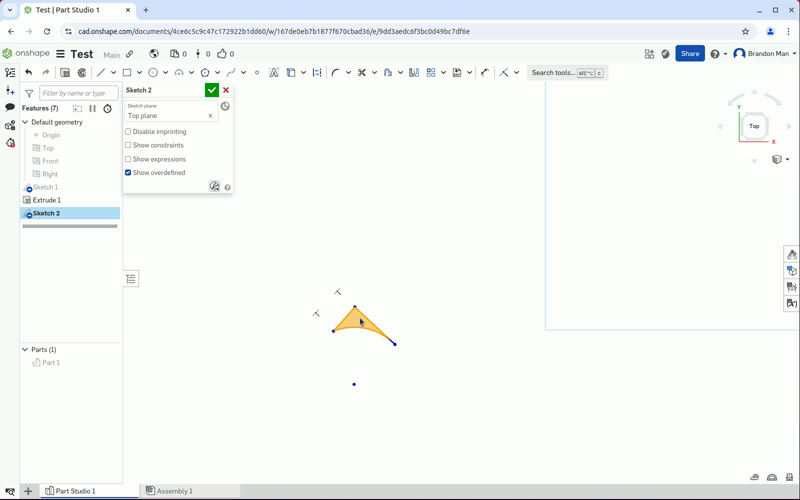
scroll(-6)
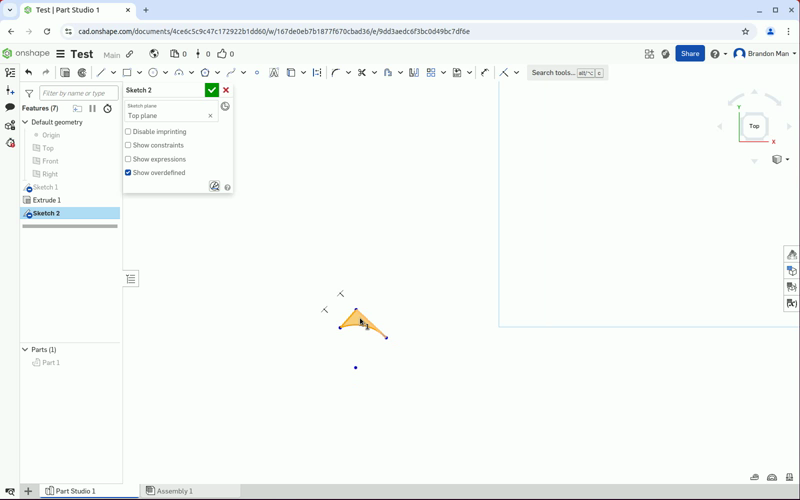
scroll(-6)
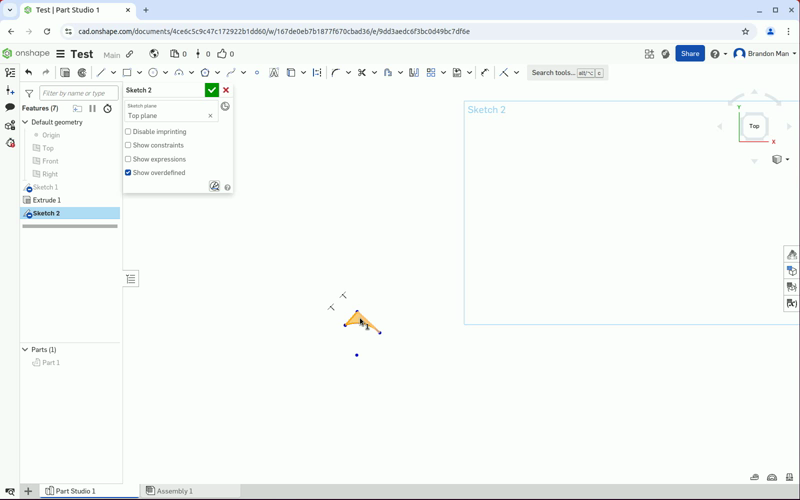
scroll(-6)
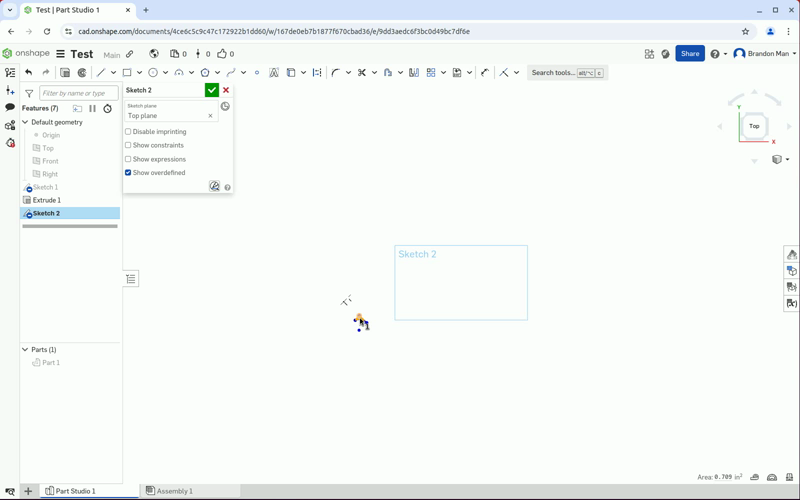
mouse_move(73, 352)
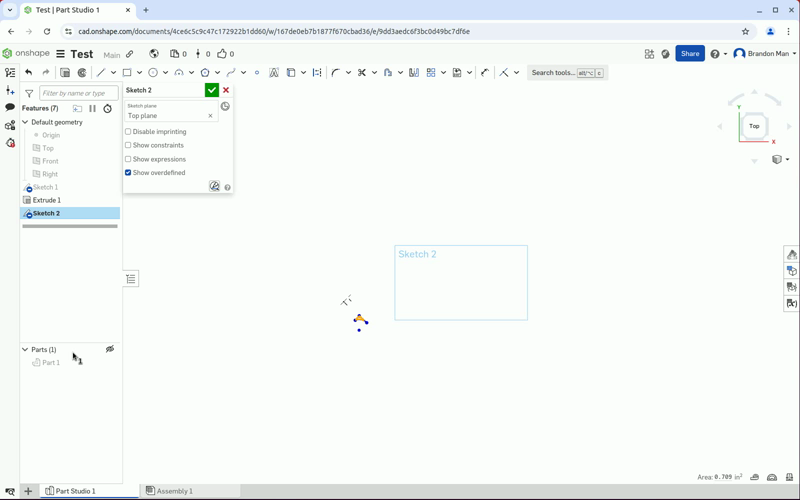
key(shift+y)
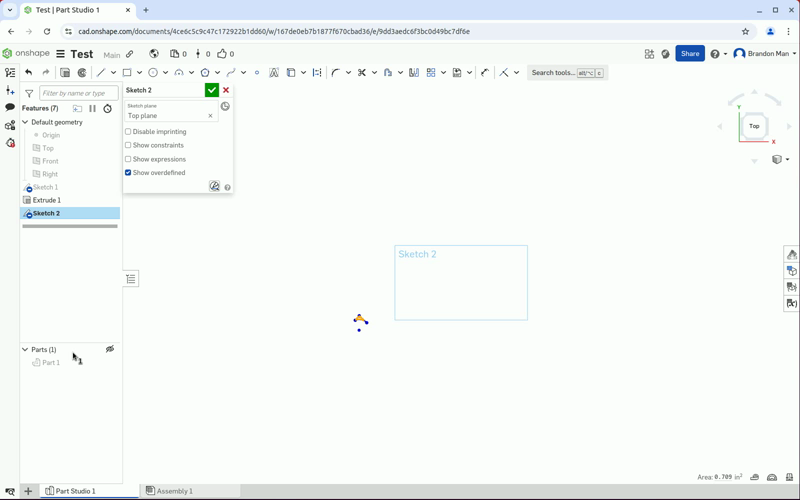
key(shift+e)
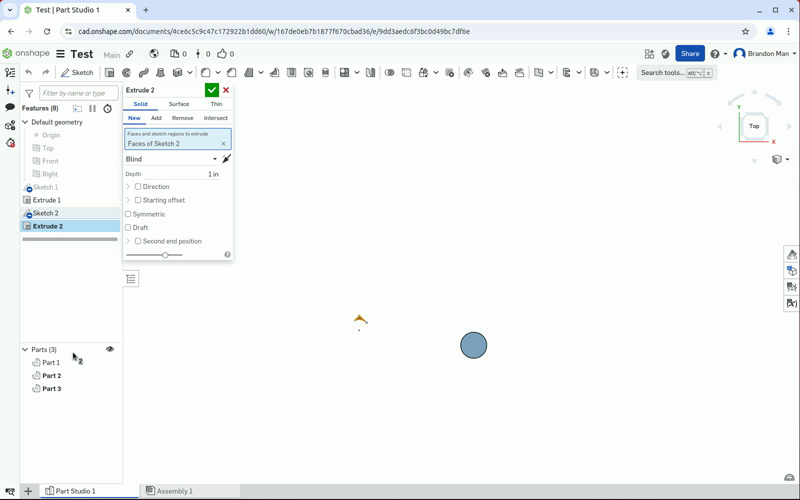
mouse_move(143, 106)
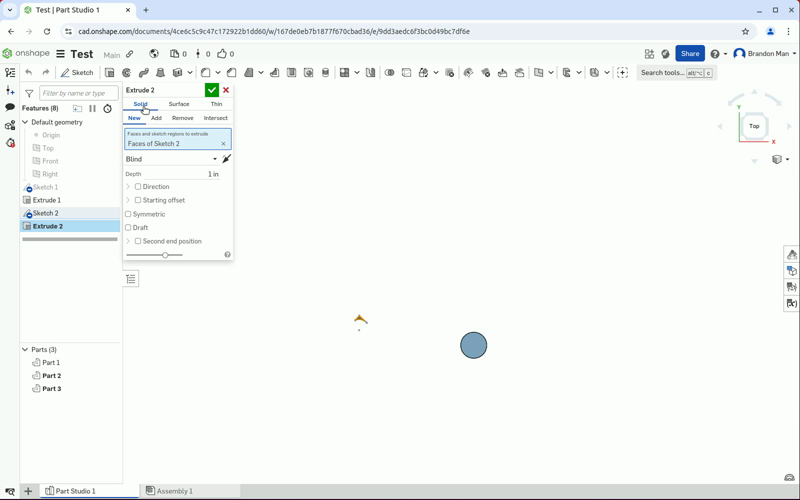
click(143, 106)
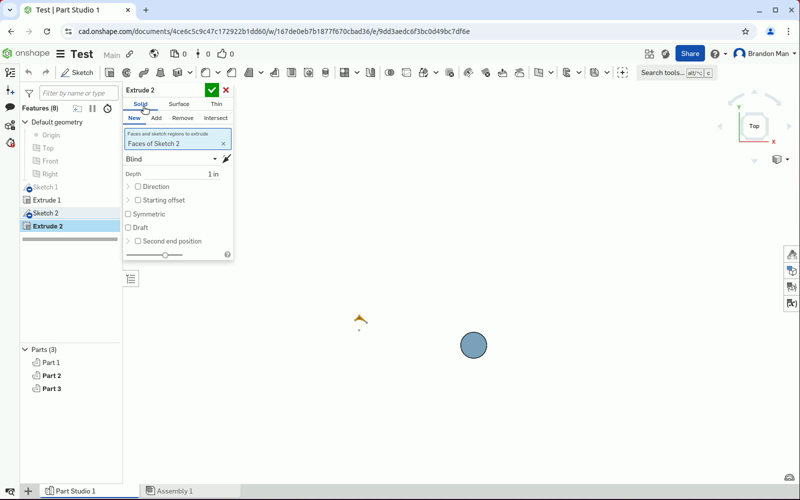
mouse_move(137, 120)
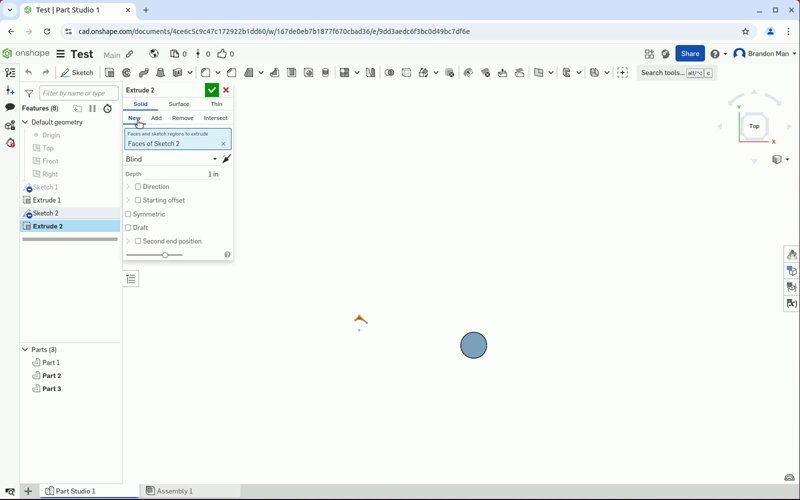
click(137, 120)
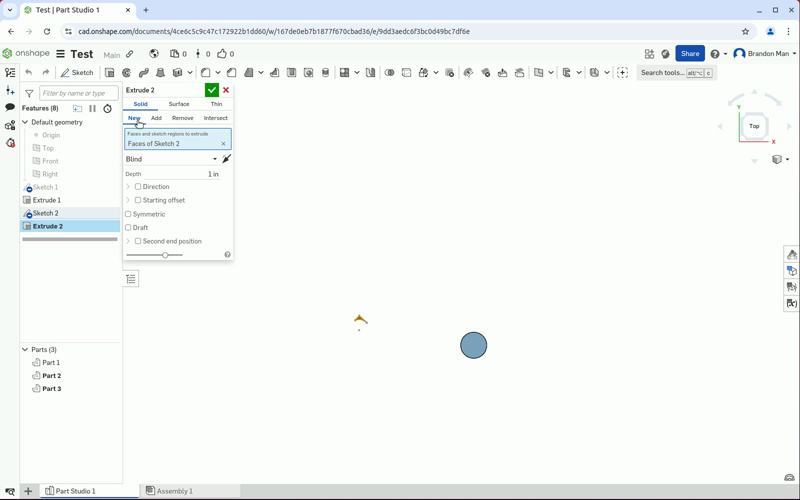
key(tab, 4)
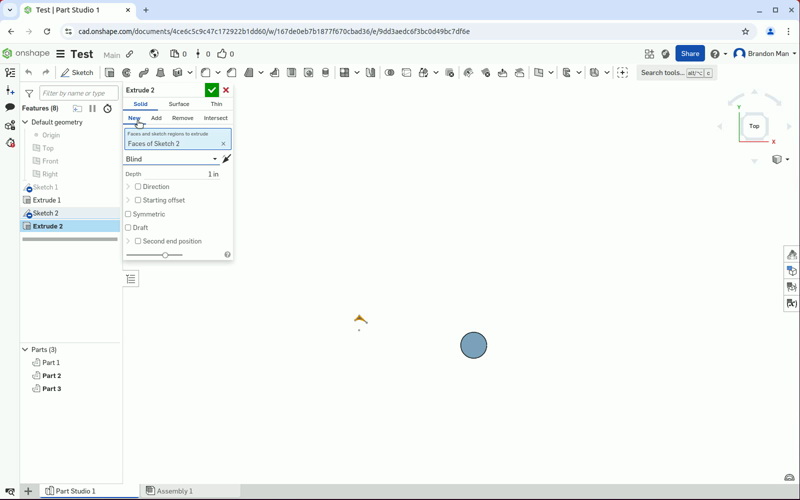
text(5.055)
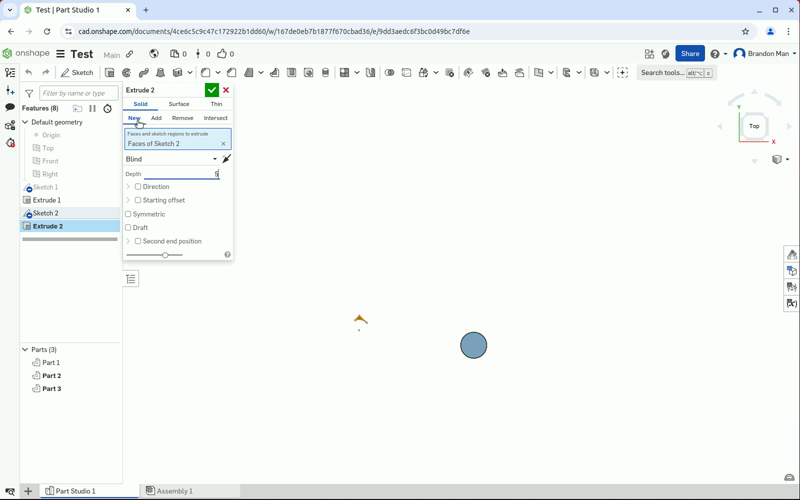
key(enter)
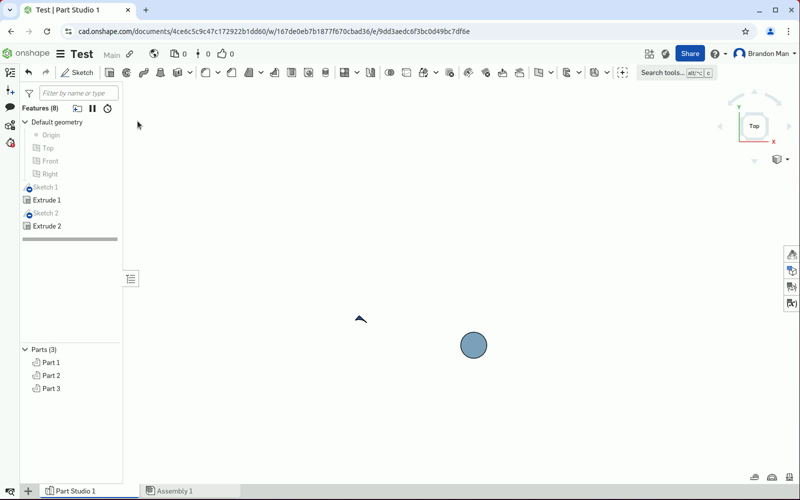
key(shift+h)
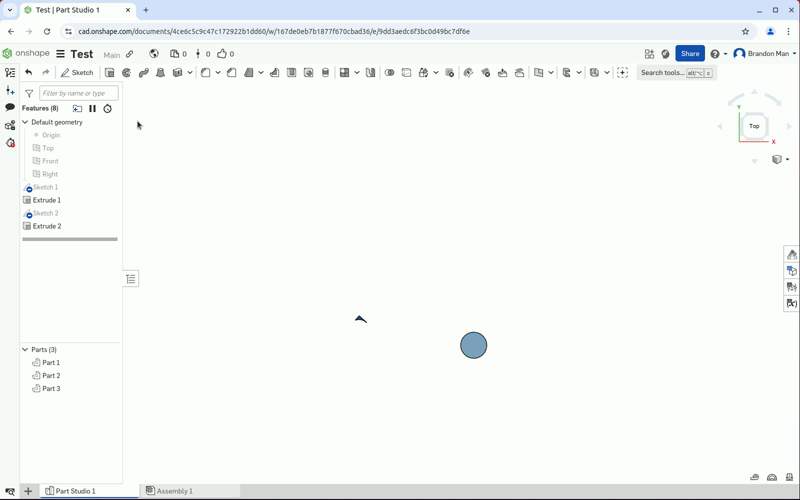
key(shift+h)
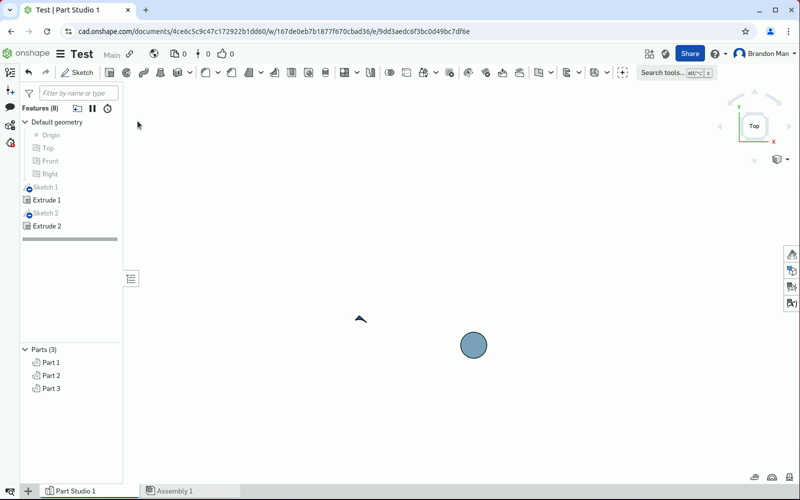
mouse_move(73, 189)
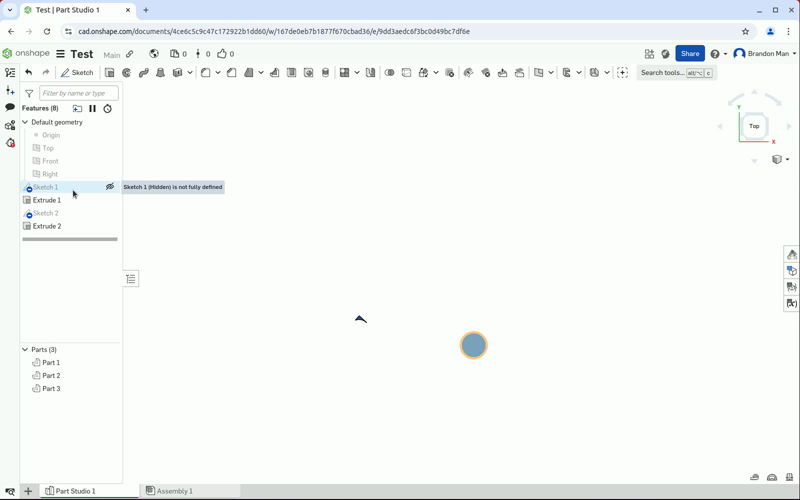
click(73, 189)
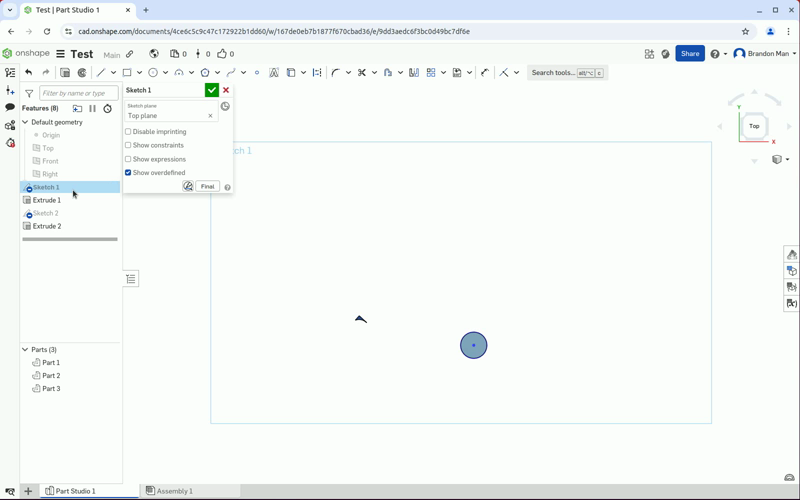
mouse_move(229, 92)
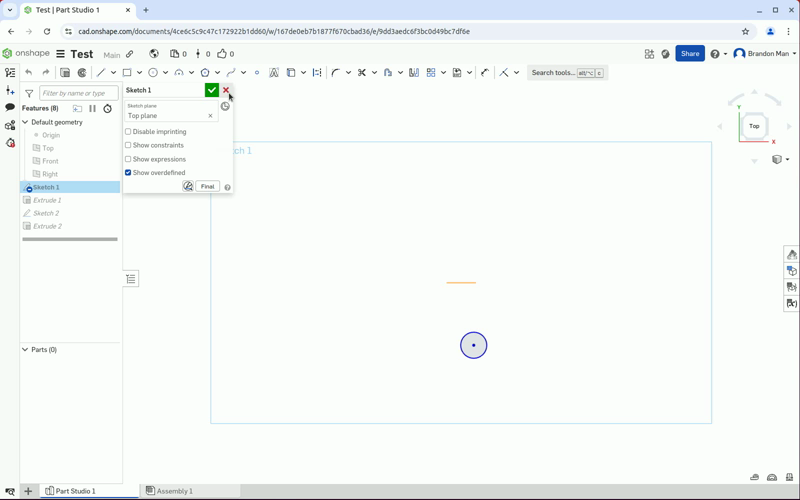
click(229, 92)
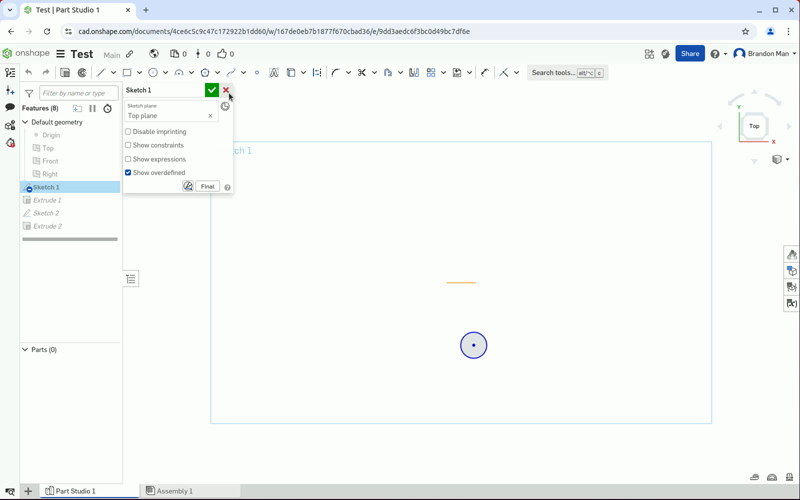
key(shift+s)
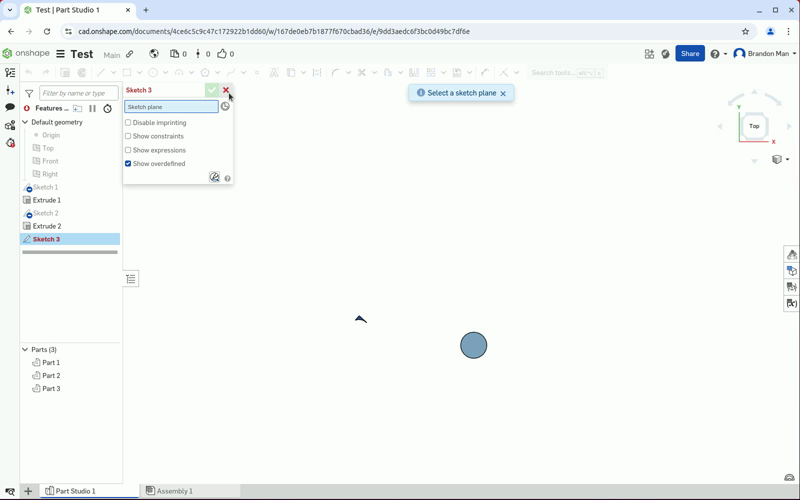
mouse_move(73, 150)
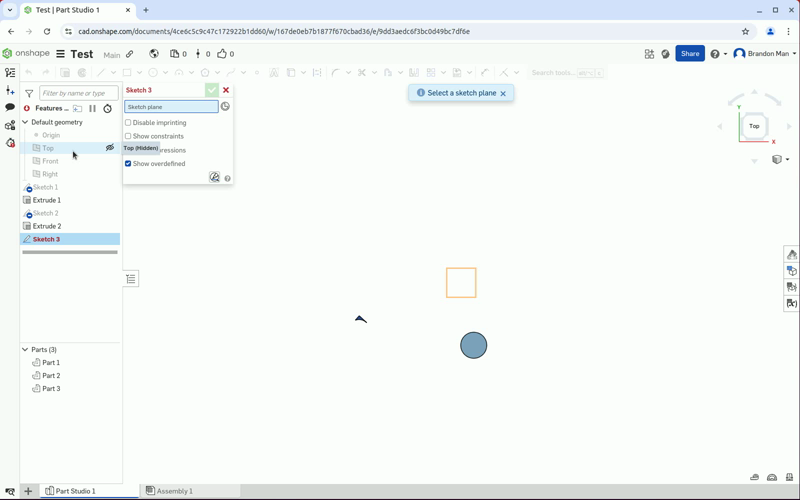
click(73, 150)
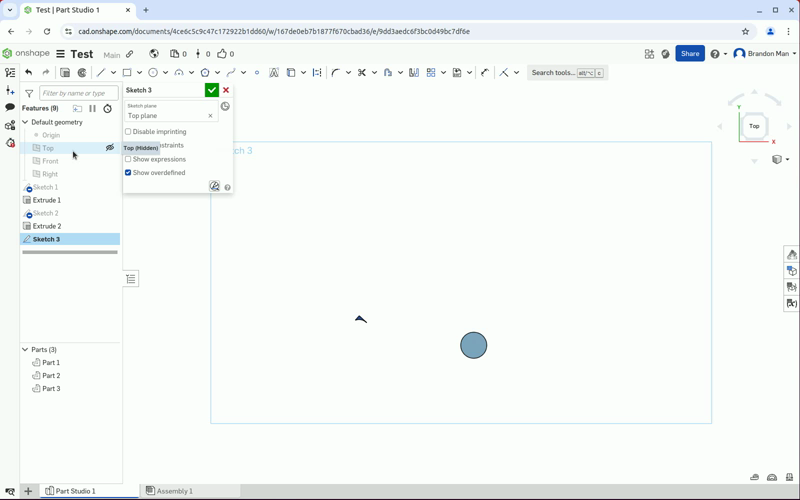
mouse_move(73, 352)
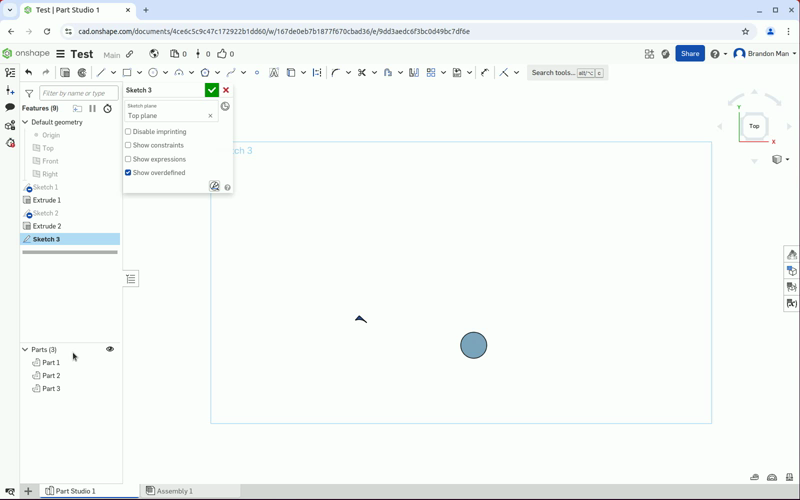
key(y)
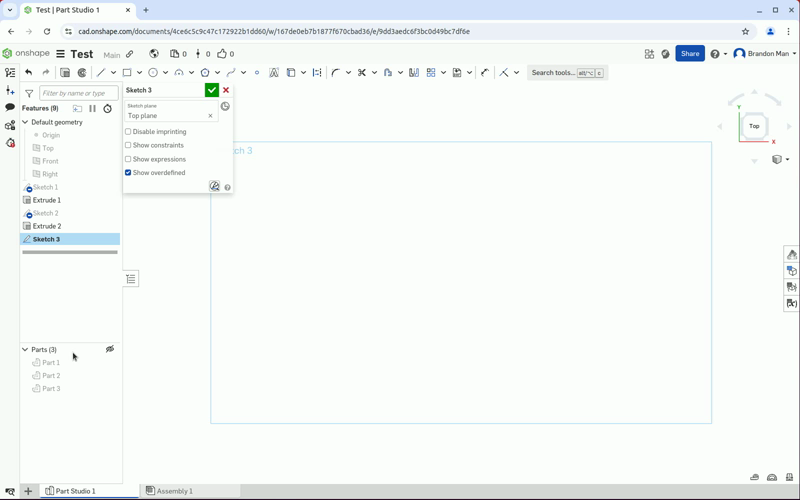
key(l)
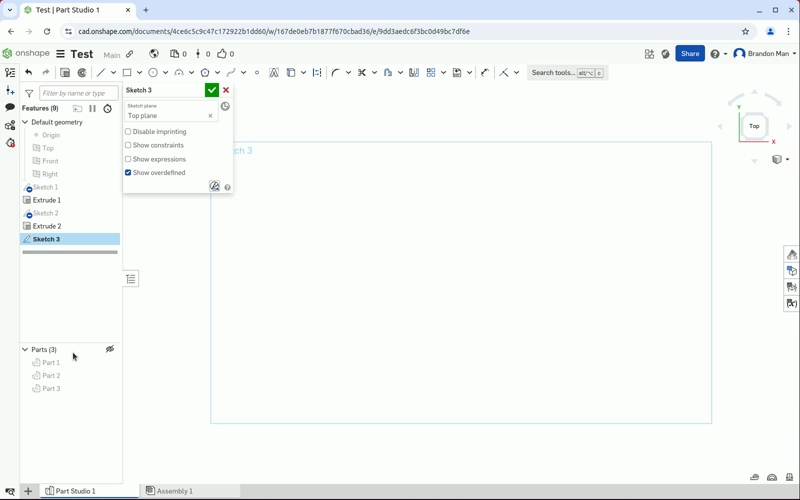
key_down(shift)
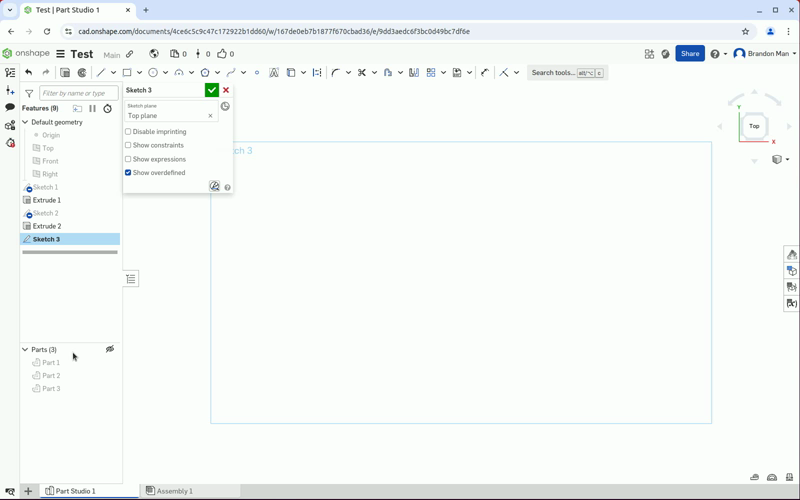
mouse_move(348, 328)
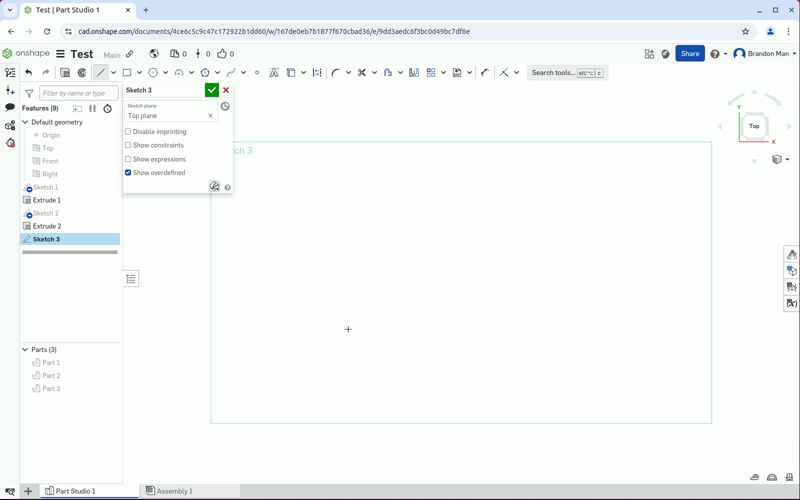
click(348, 328)
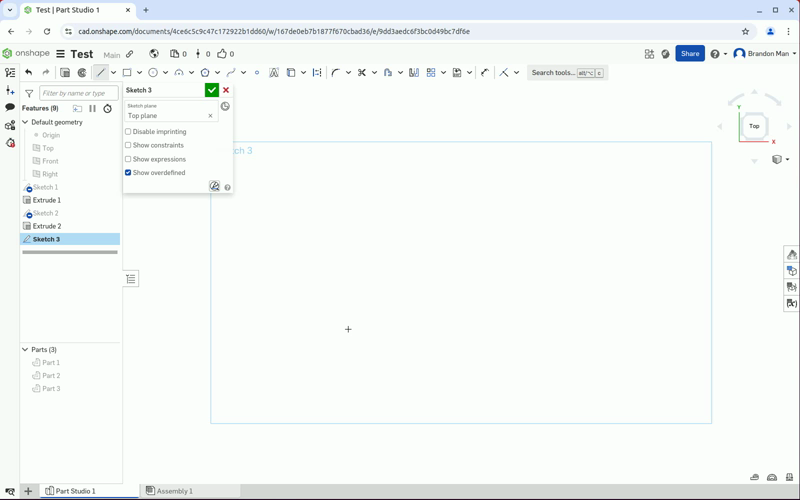
key_up(shift)
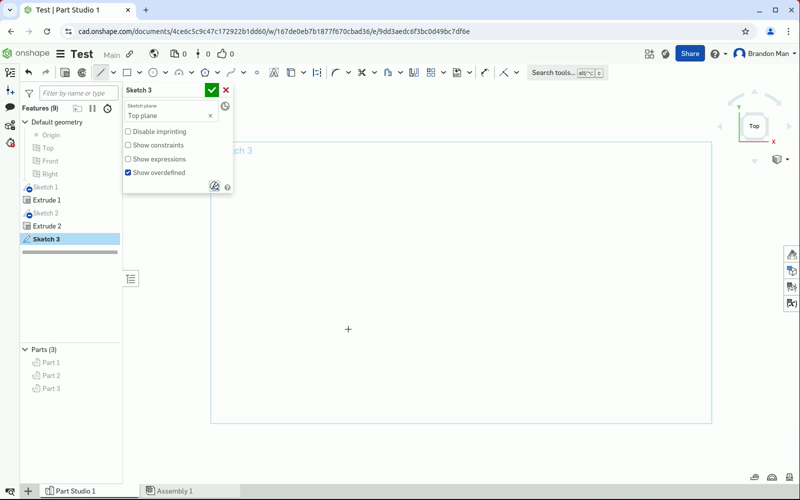
key_down(shift)
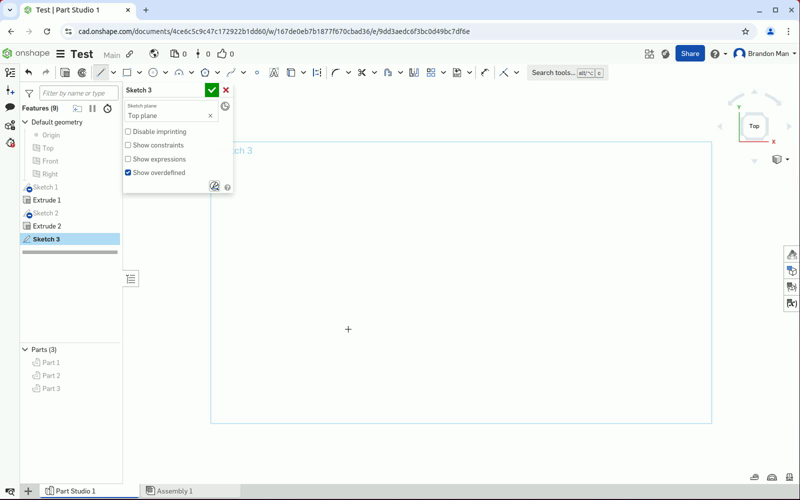
mouse_move(378, 328)
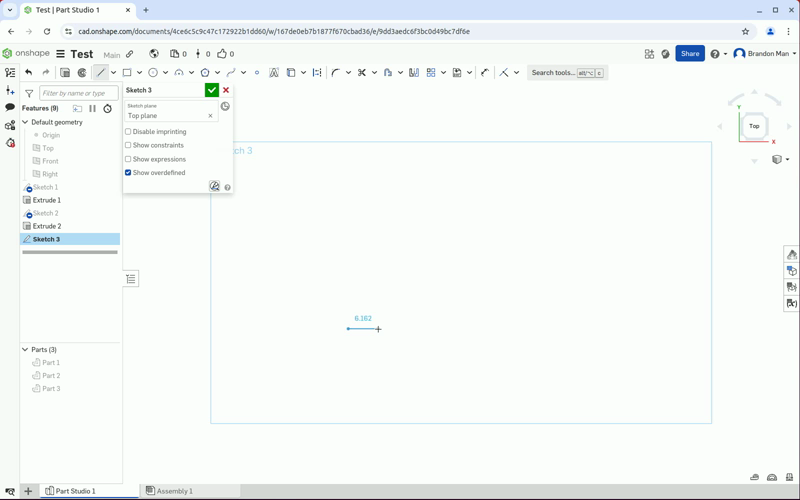
mouse_move(356, 319)
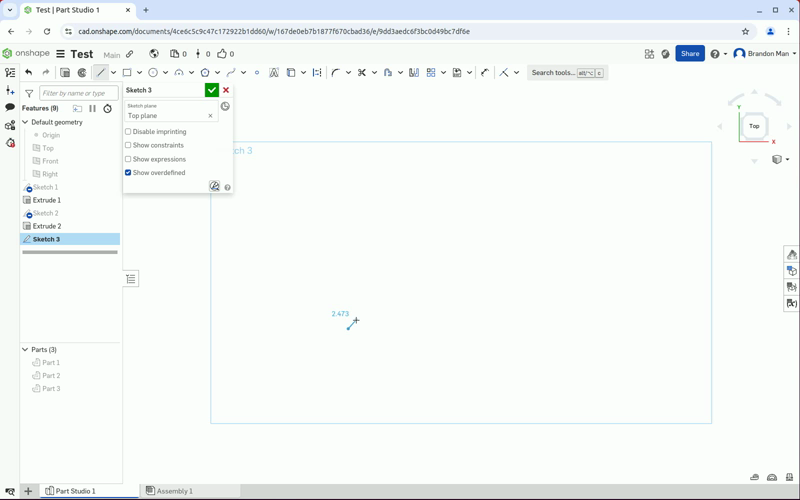
click(356, 319)
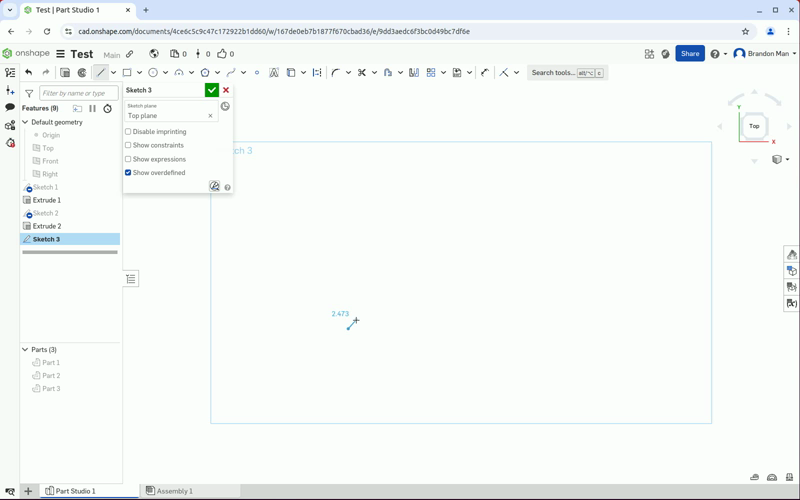
key_up(shift)
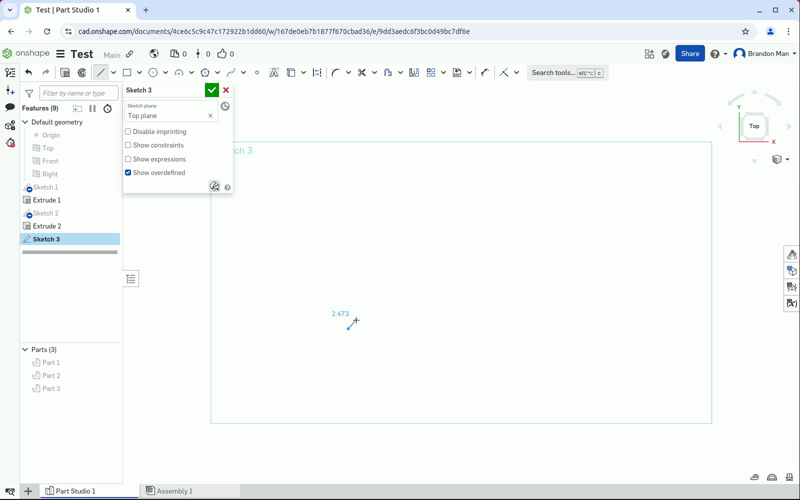
key(esc)
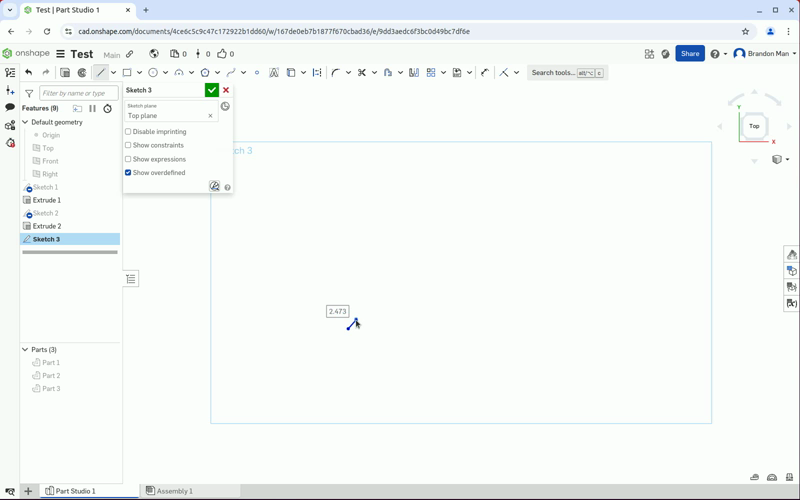
key(a)
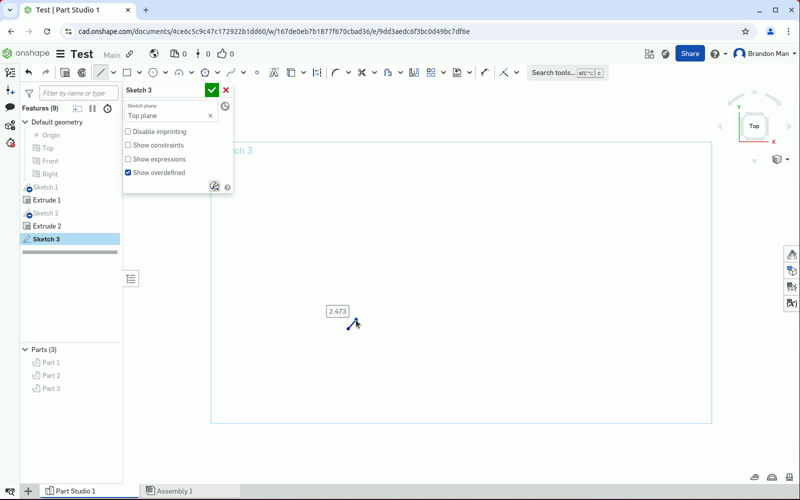
mouse_move(356, 319)
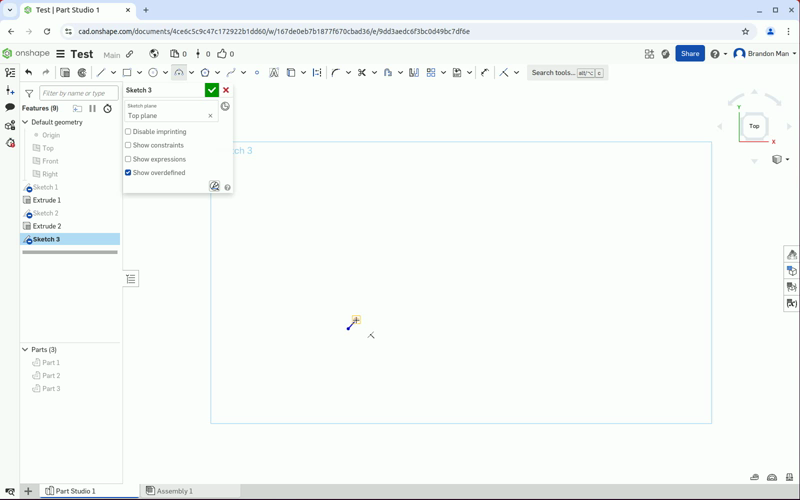
click(356, 319)
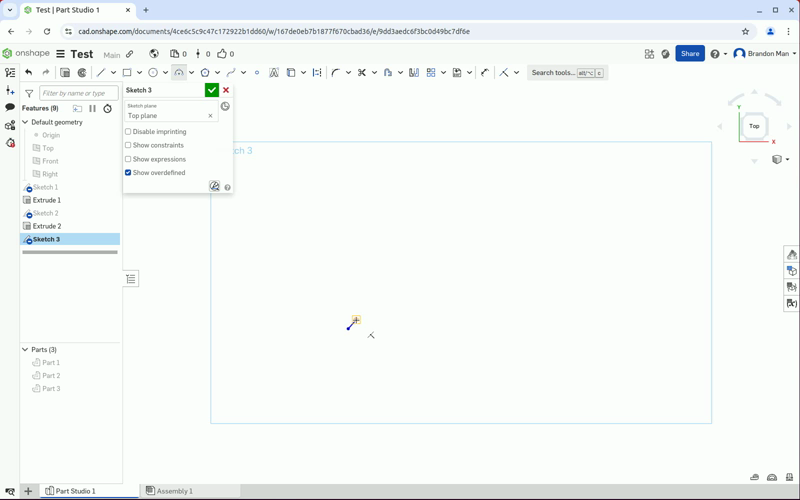
mouse_move(348, 328)
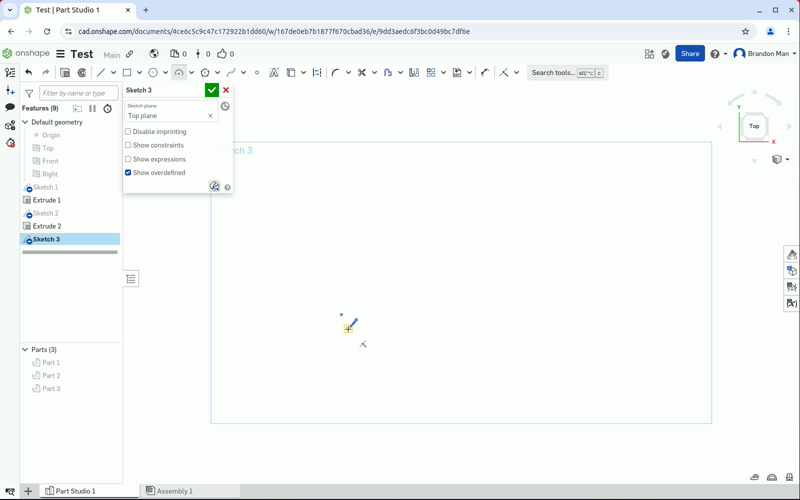
click(348, 328)
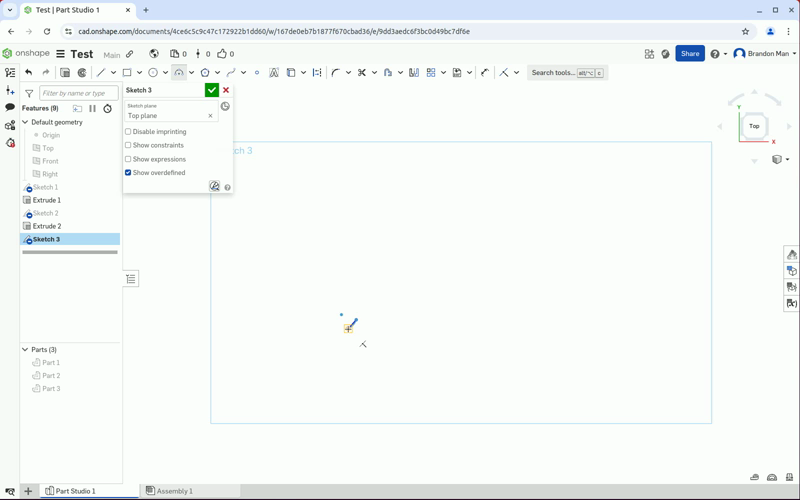
key_down(shift)
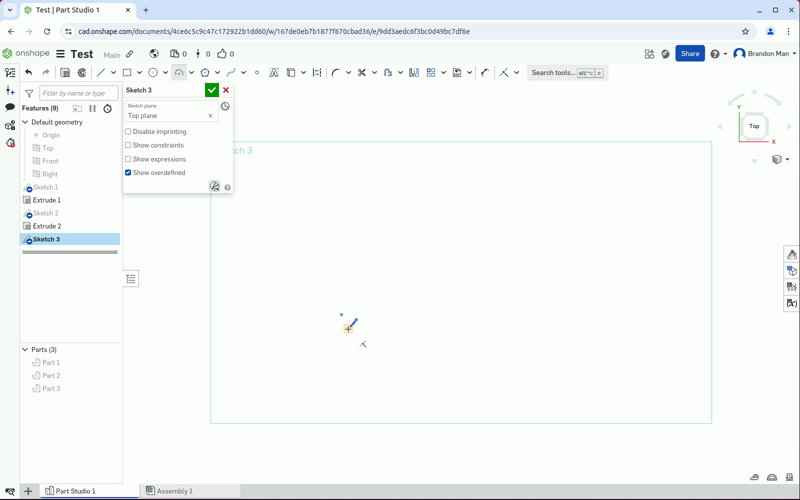
mouse_move(350, 322)
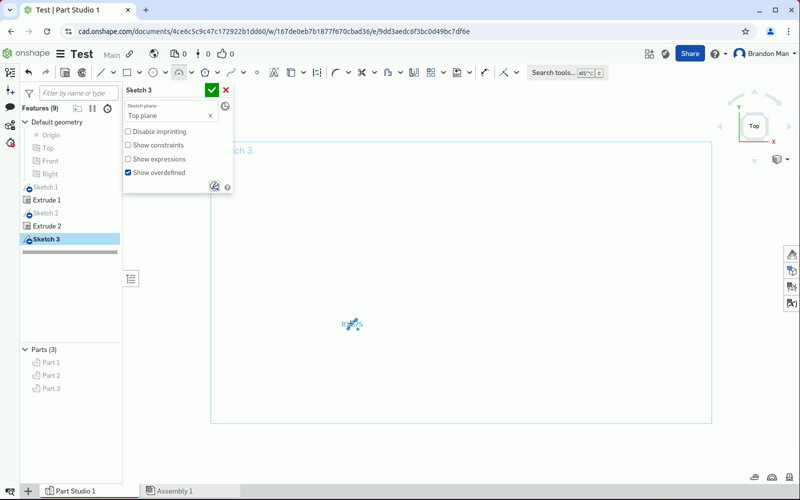
click(350, 322)
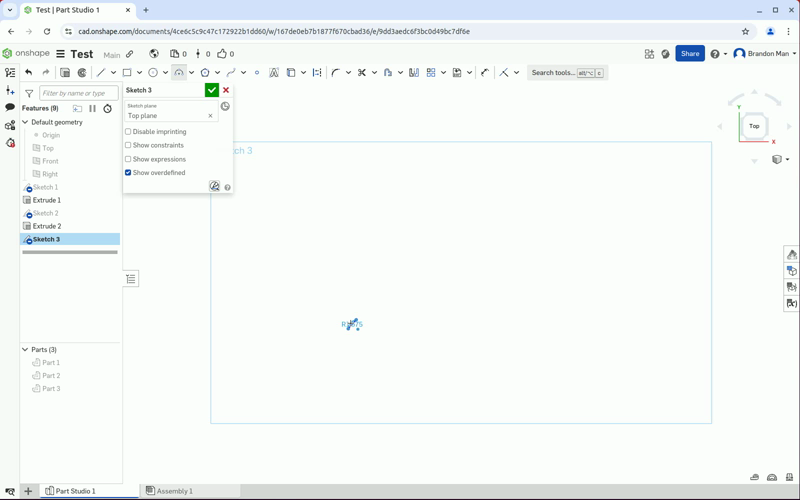
key_up(shift)
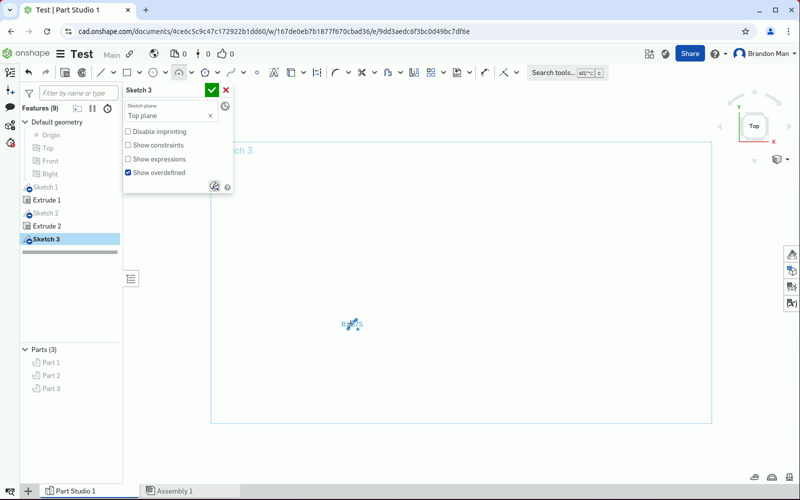
key(esc)
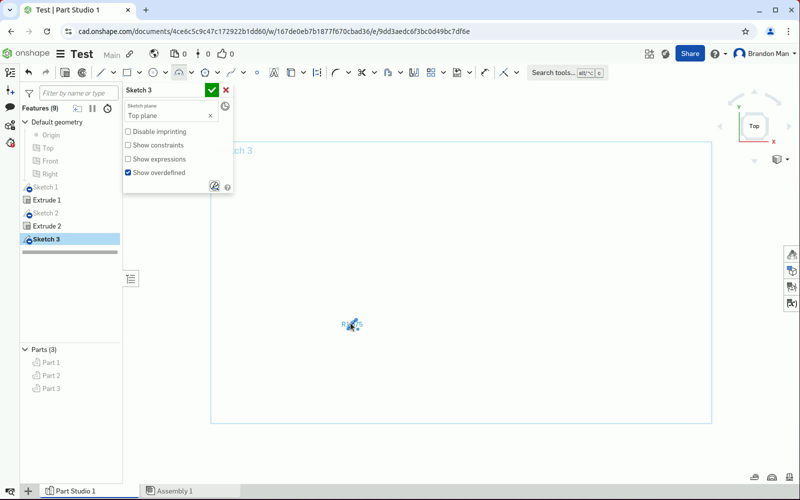
mouse_move(352, 321)
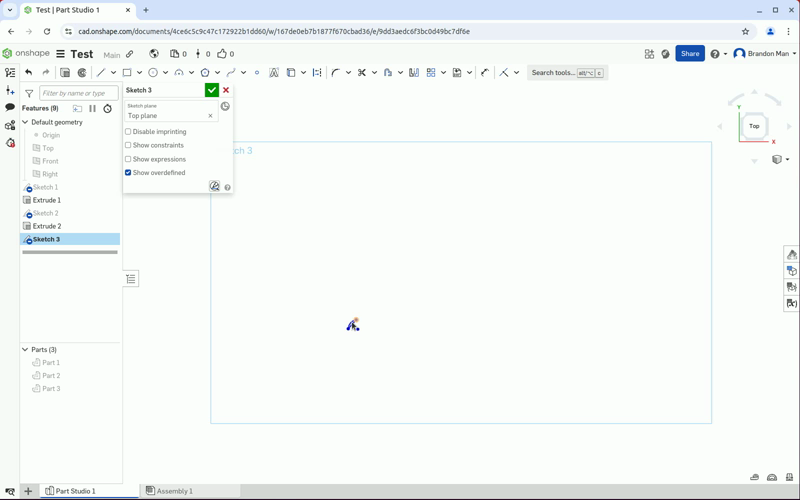
scroll(6)
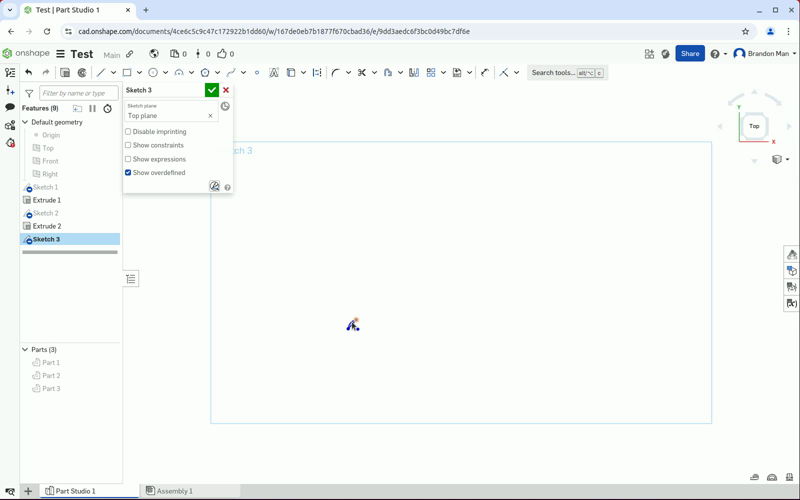
scroll(6)
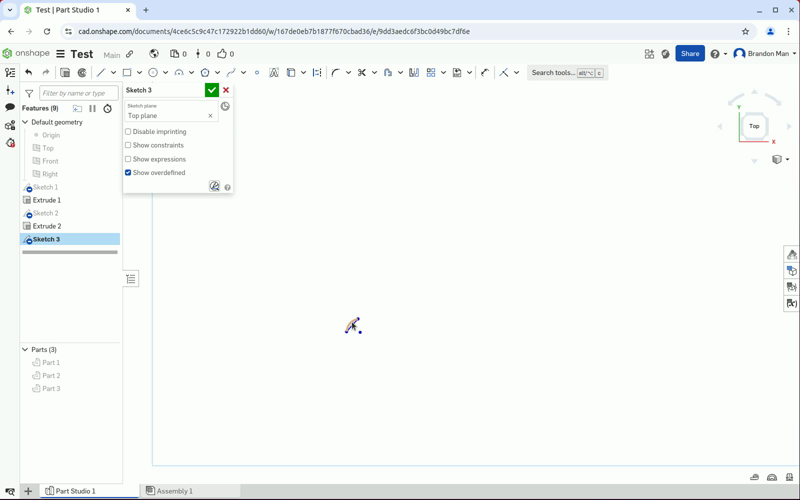
scroll(6)
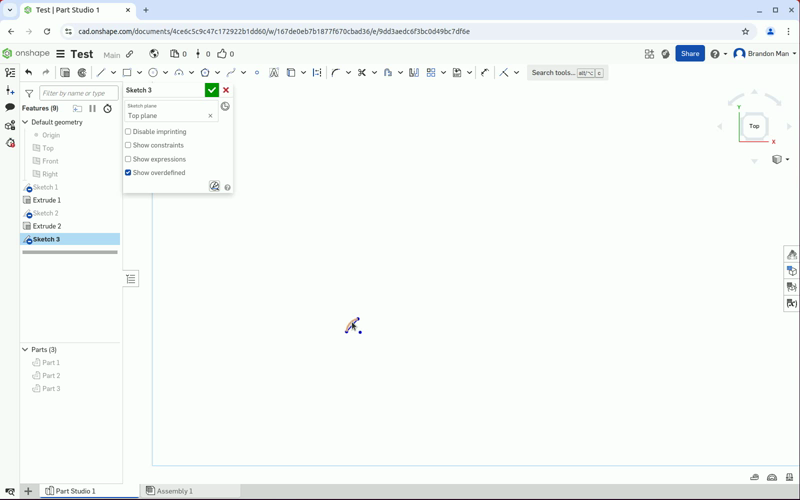
scroll(6)
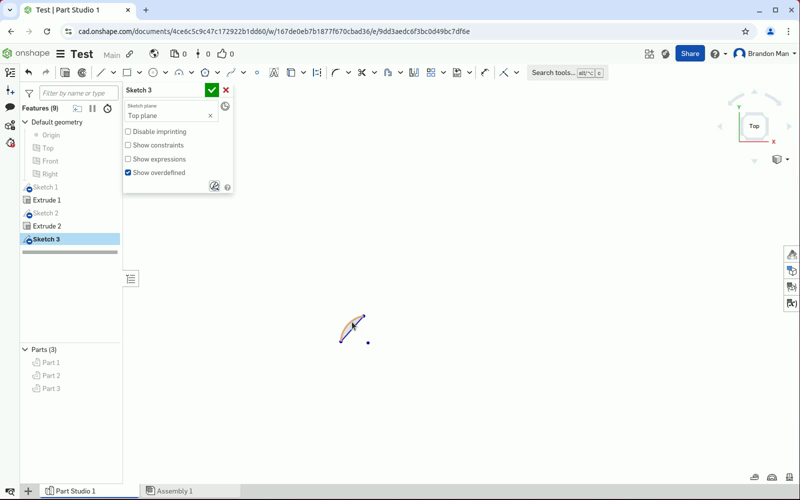
scroll(6)
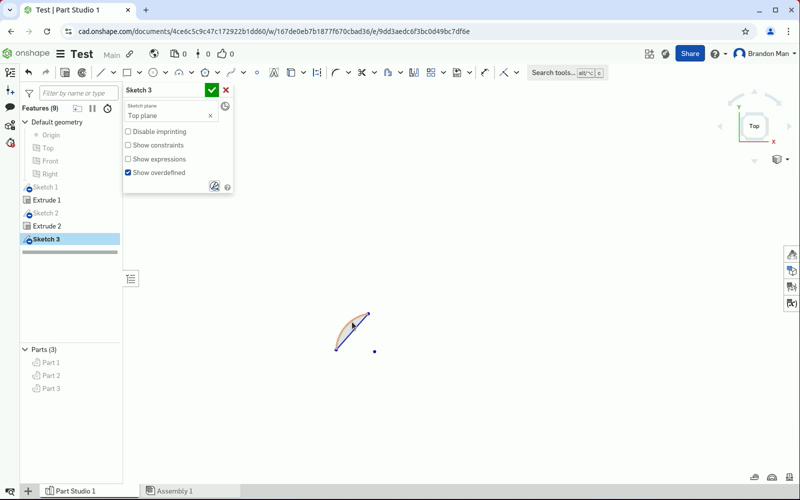
scroll(6)
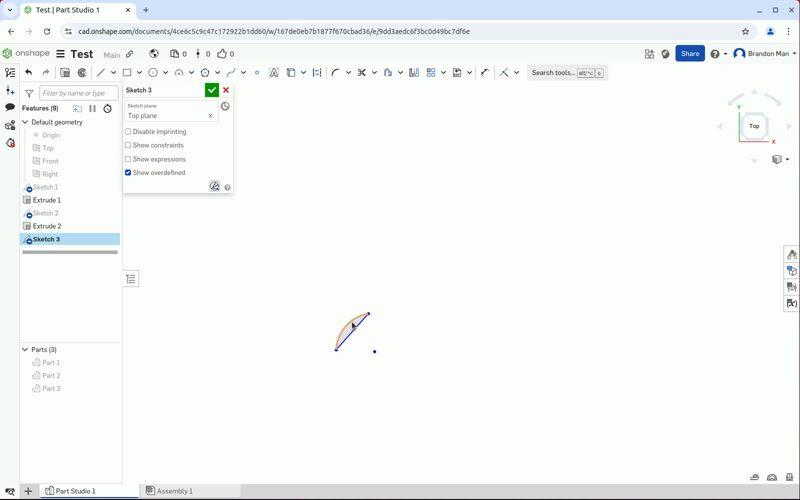
scroll(6)
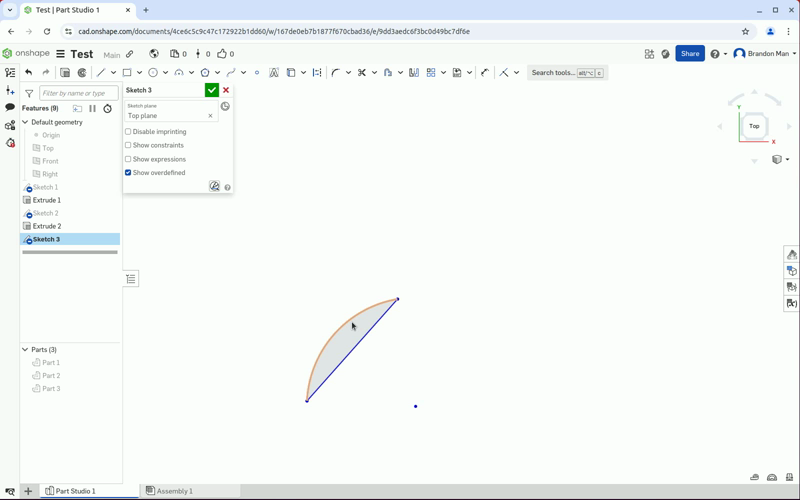
click(352, 321)
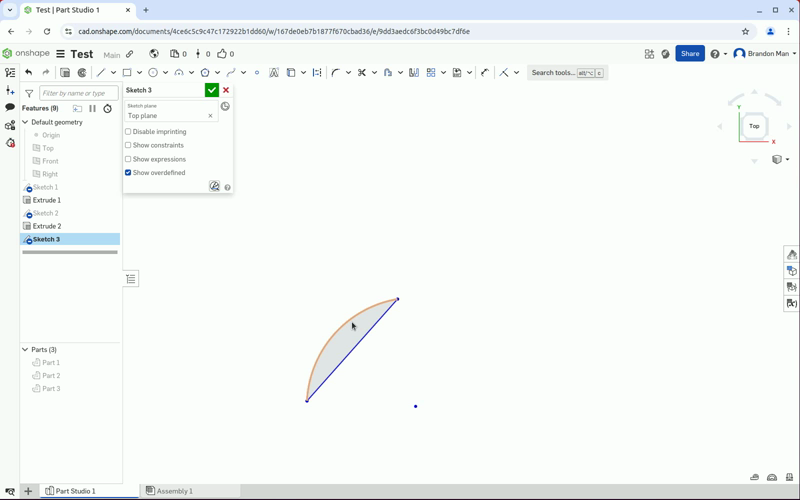
scroll(-6)
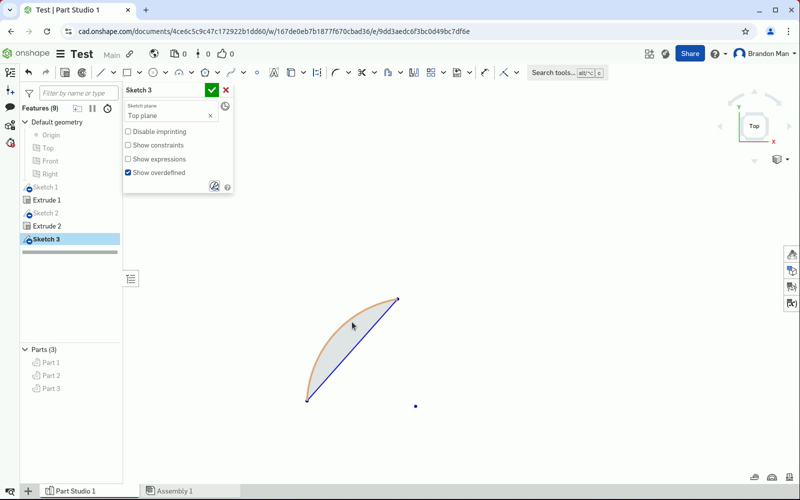
scroll(-6)
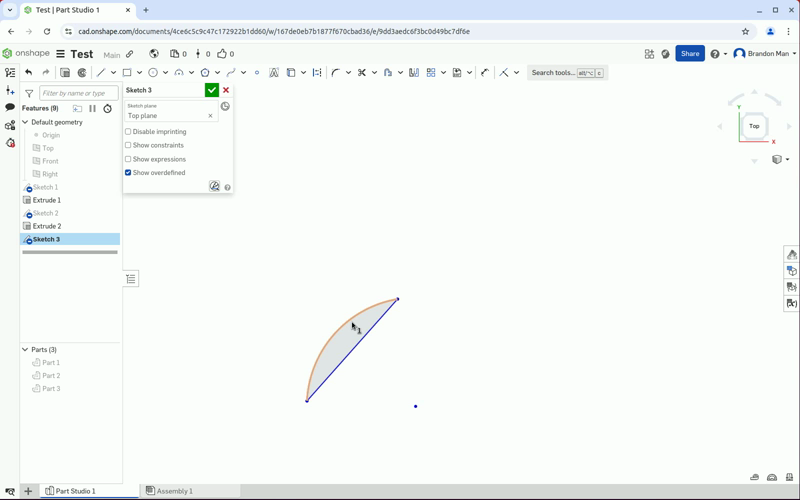
scroll(-6)
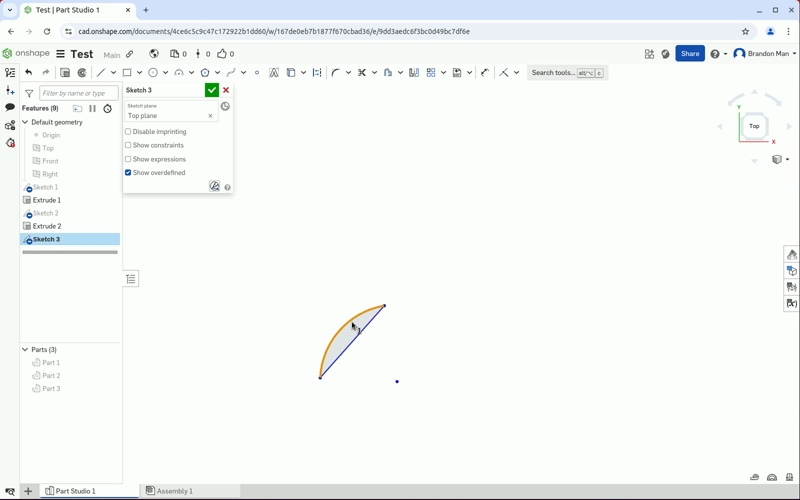
scroll(-6)
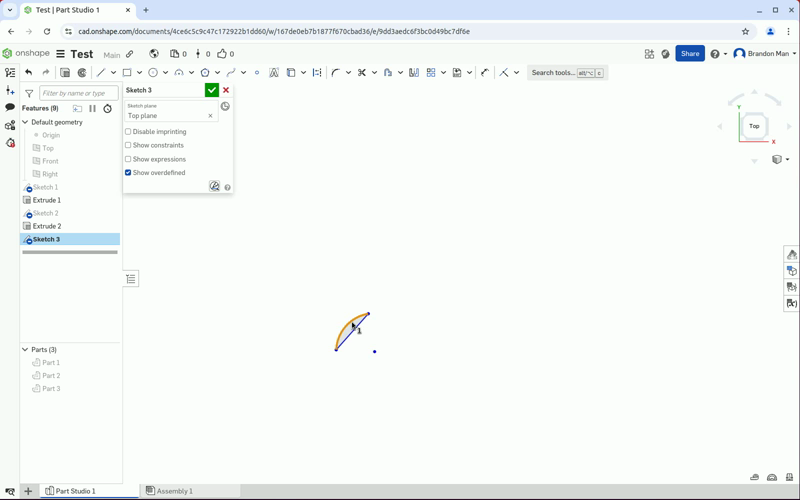
scroll(-6)
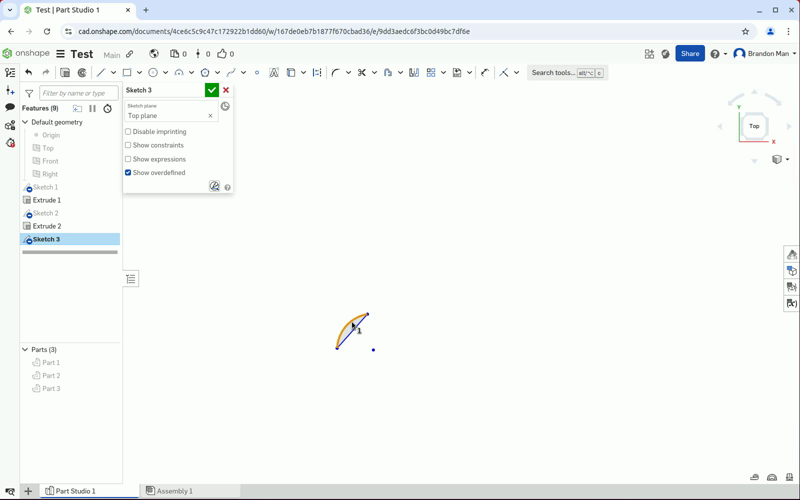
scroll(-6)
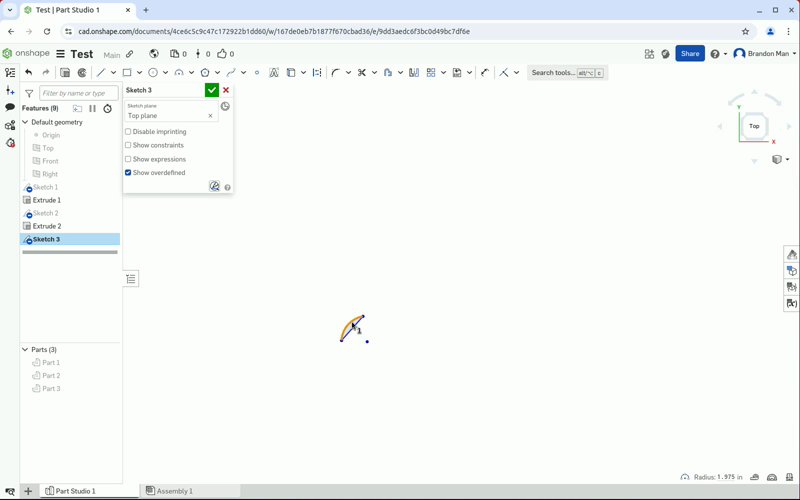
scroll(-6)
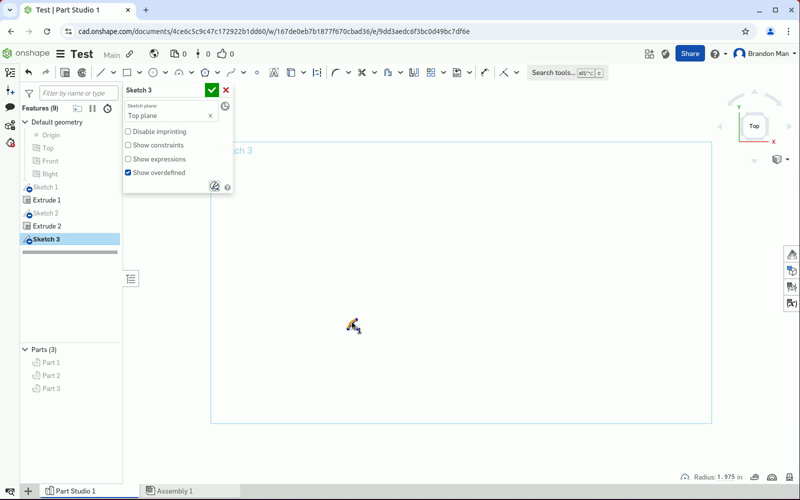
mouse_move(73, 352)
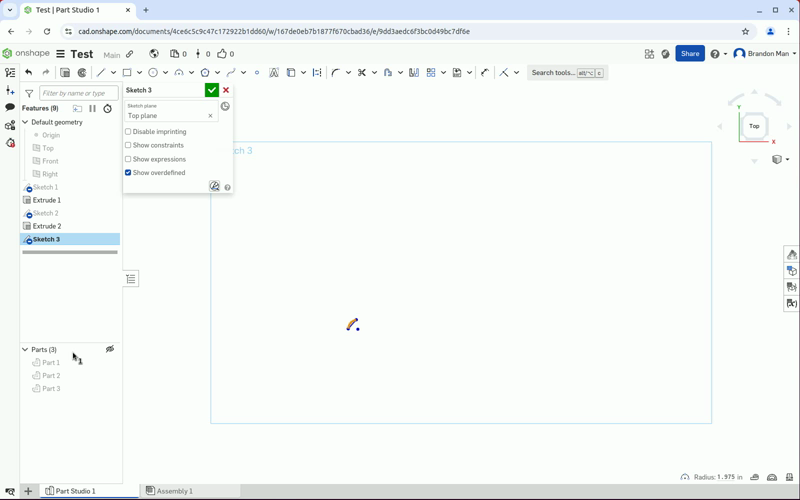
key(shift+y)
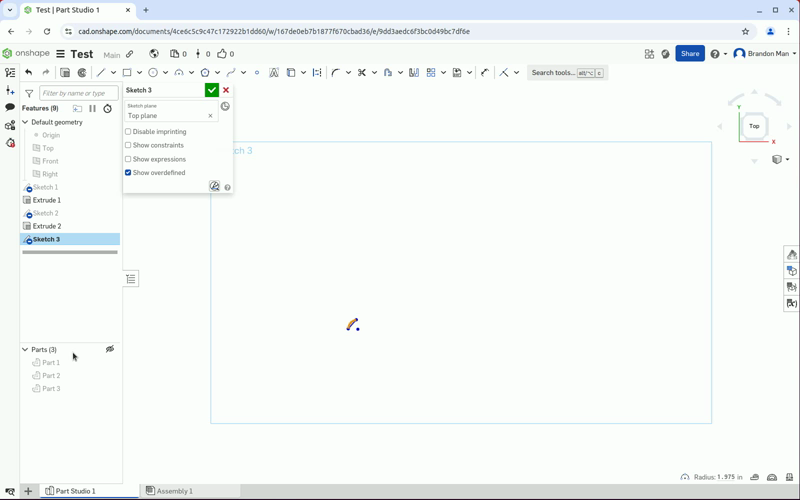
key(shift+e)
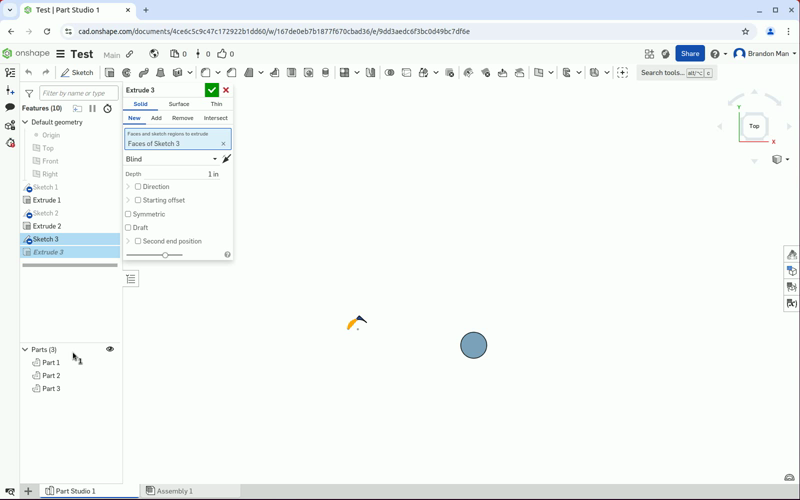
mouse_move(143, 106)
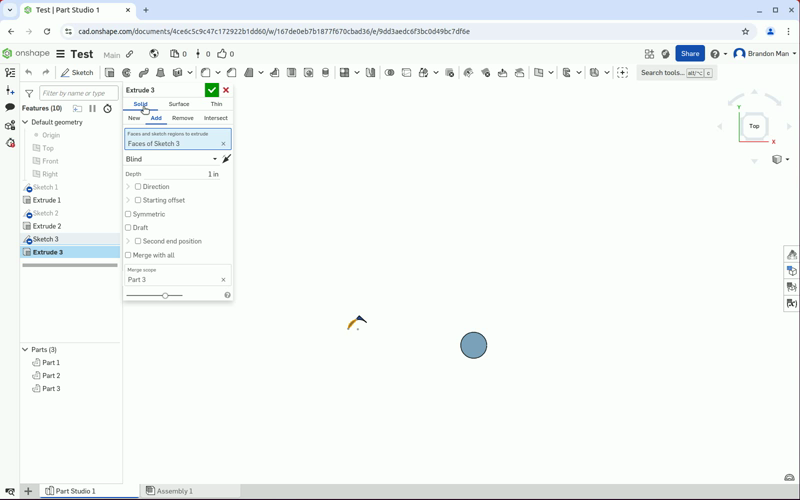
click(143, 106)
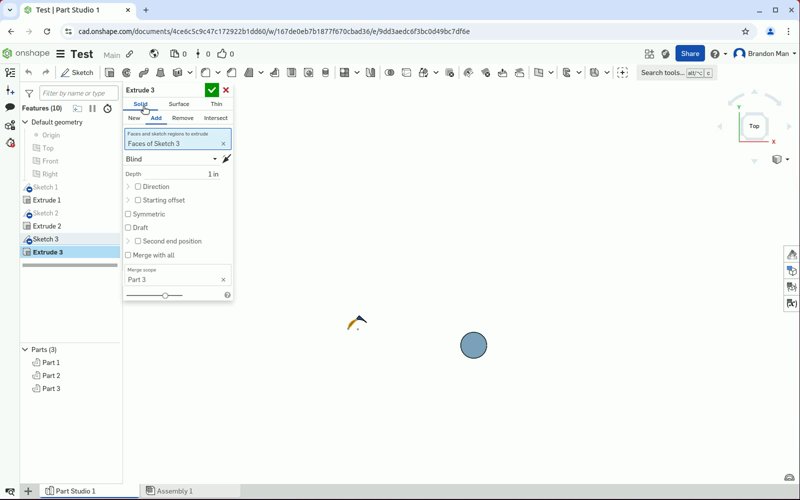
mouse_move(137, 120)
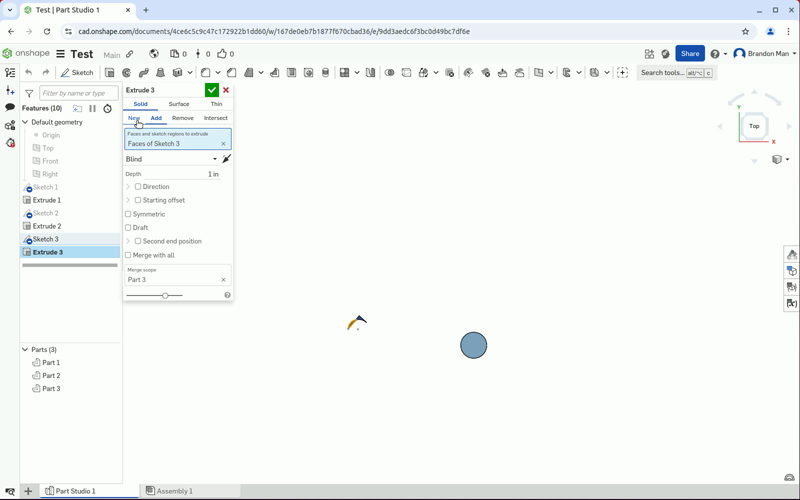
click(137, 120)
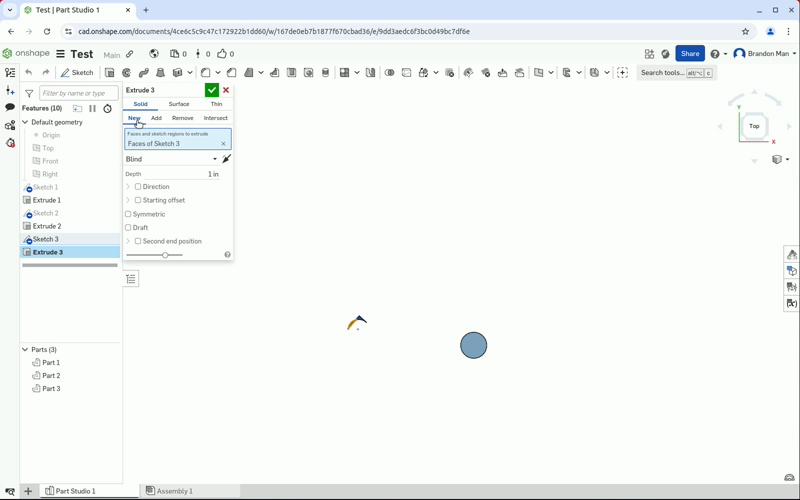
key(tab, 4)
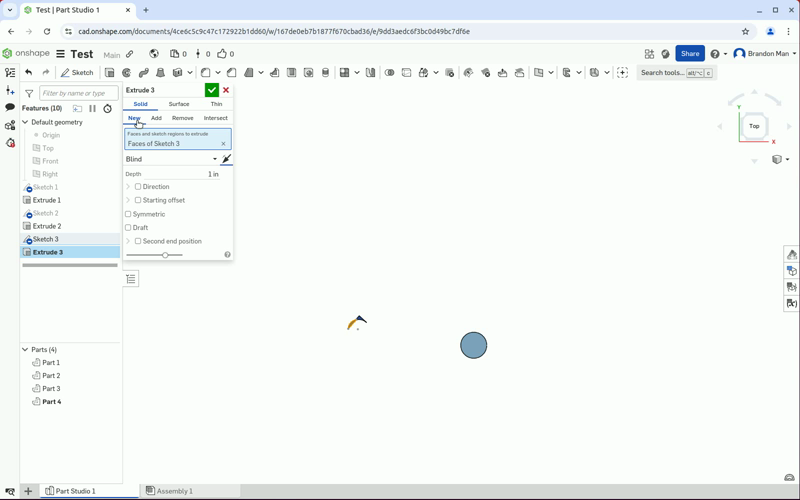
text(5.055)
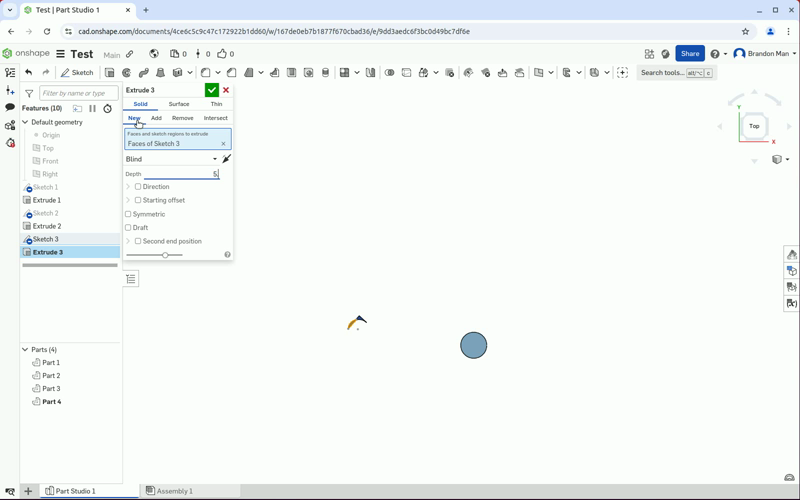
key(enter)
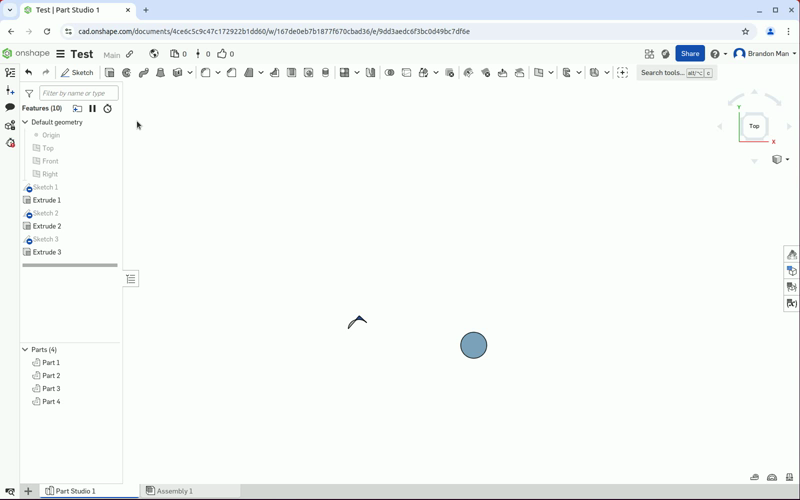
key(shift+h)
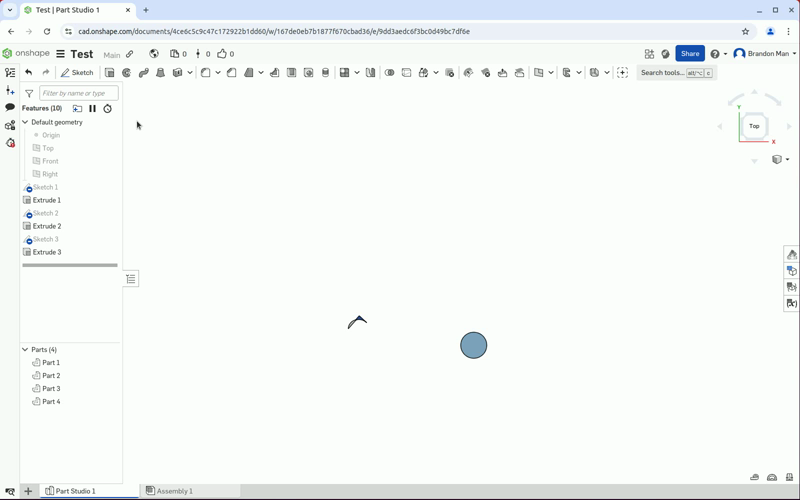
key(shift+h)
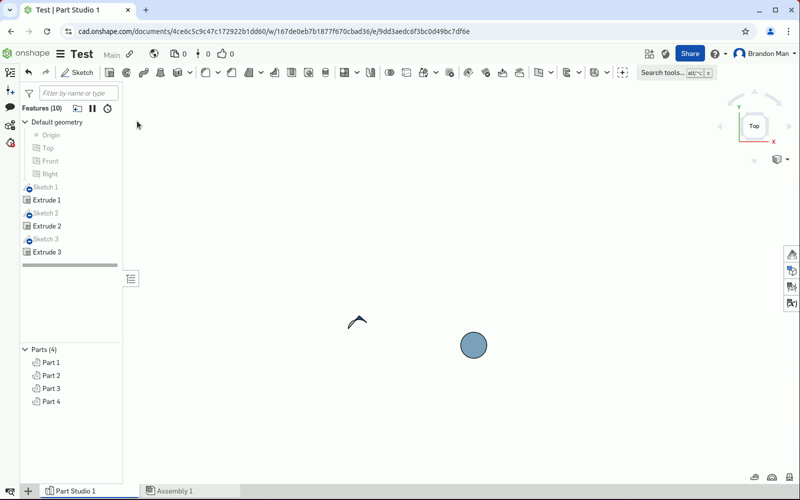
mouse_move(73, 189)
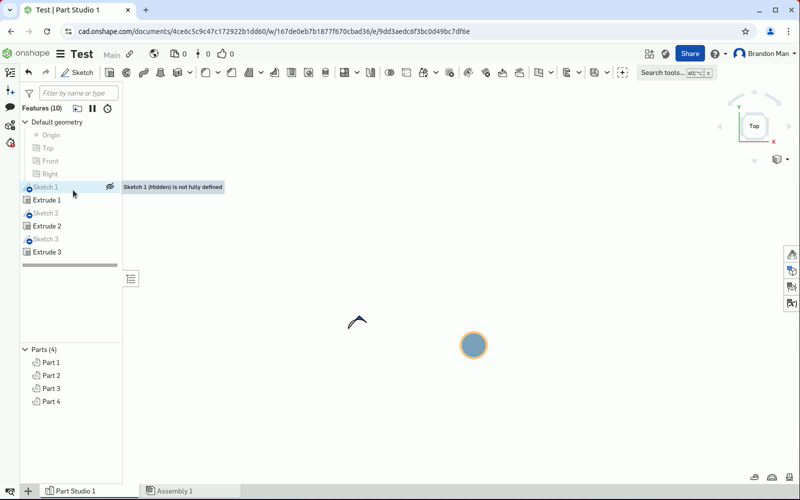
click(73, 189)
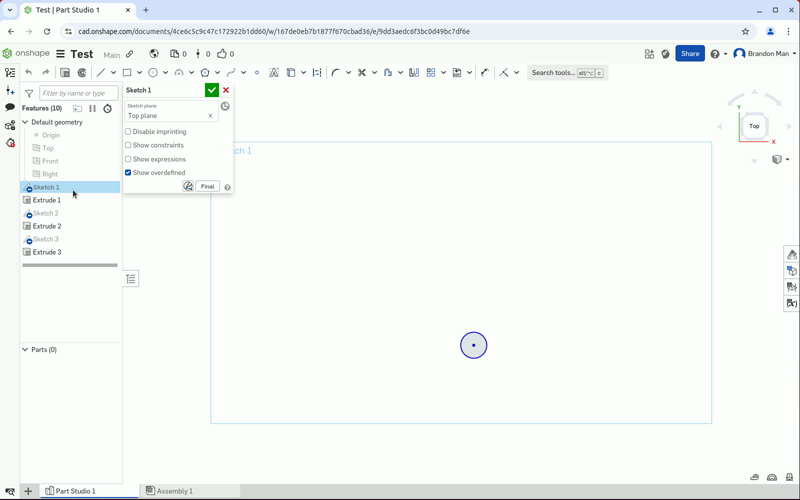
mouse_move(229, 92)
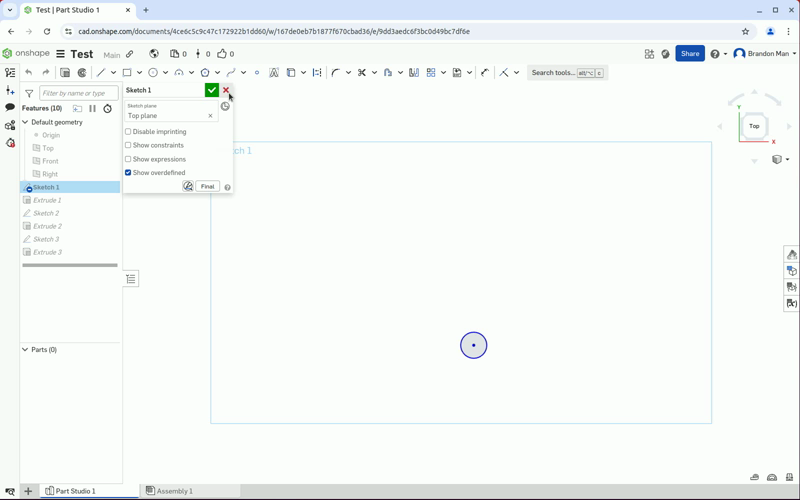
click(229, 92)
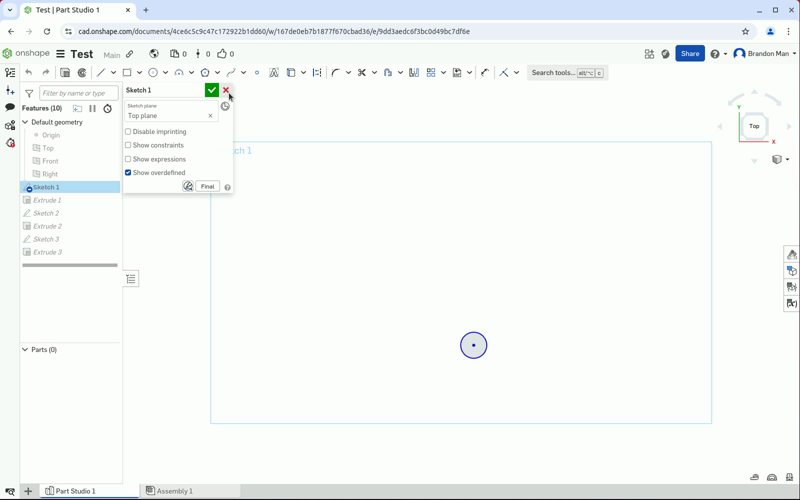
key(shift+s)
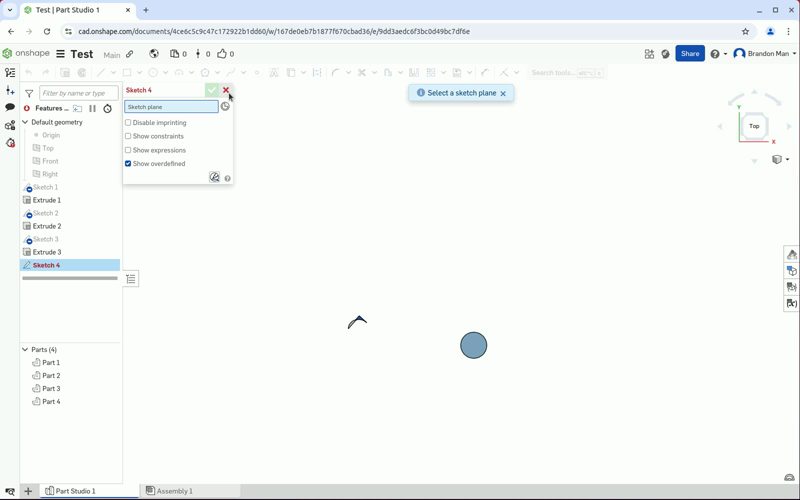
mouse_move(73, 150)
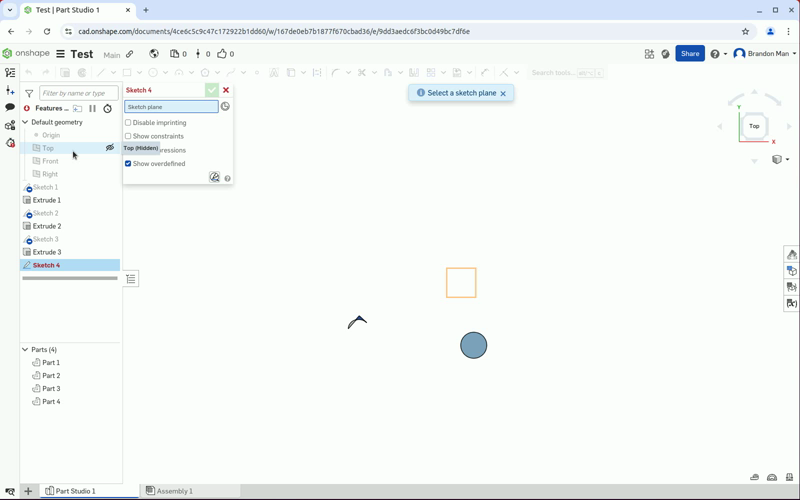
click(73, 150)
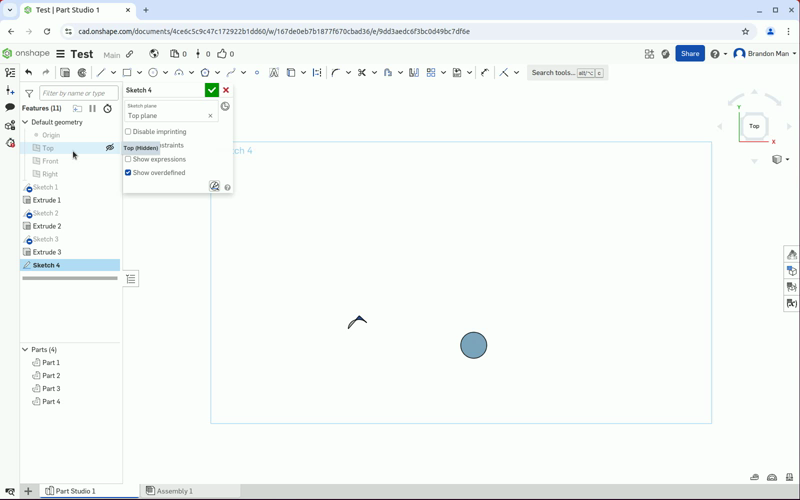
mouse_move(73, 352)
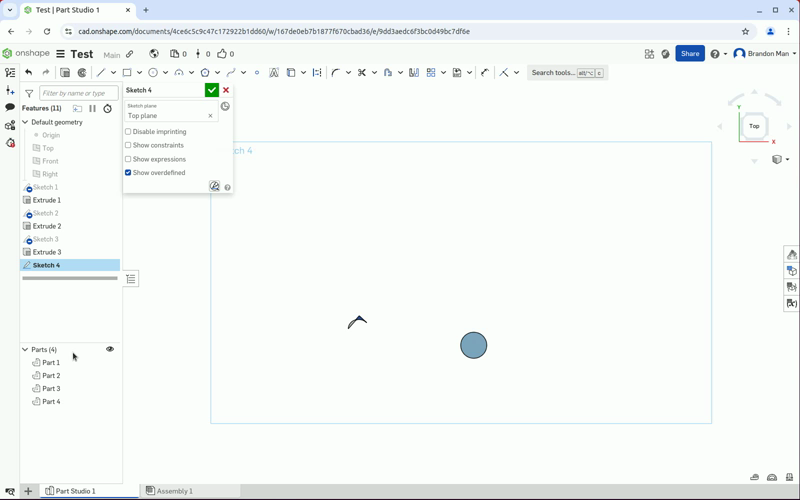
key(y)
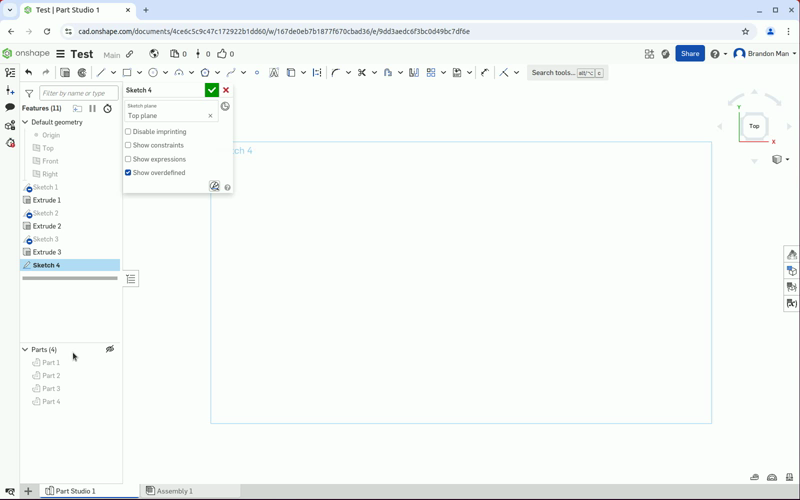
key(a)
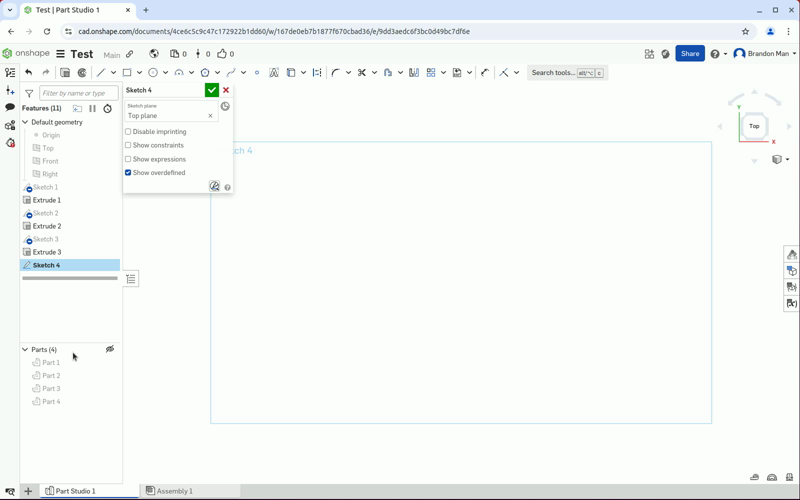
key_down(shift)
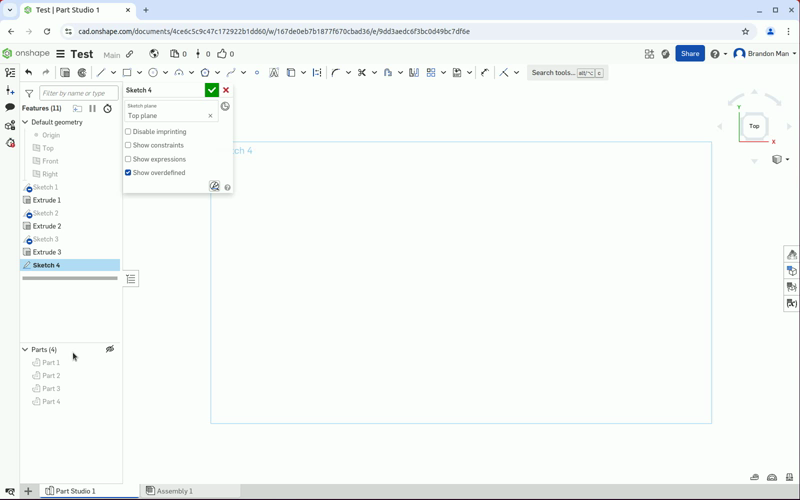
mouse_move(348, 328)
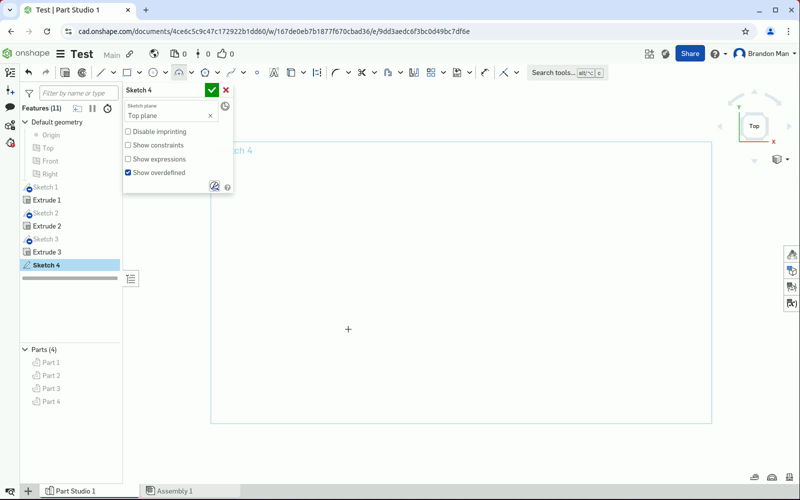
click(348, 328)
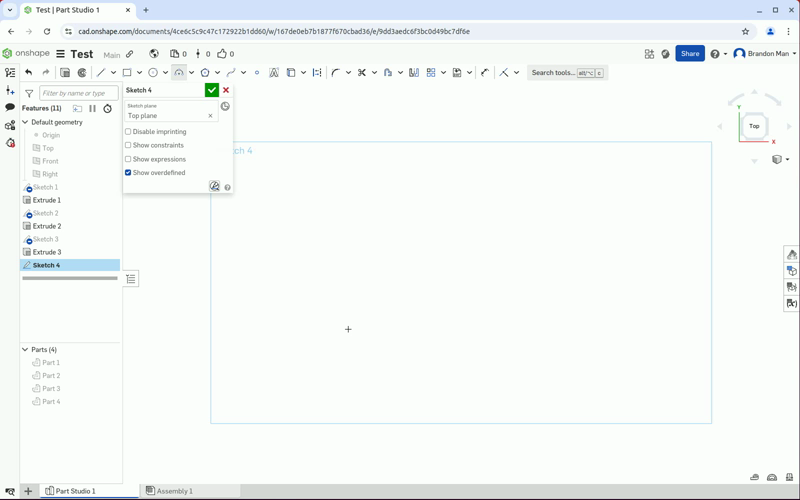
key_up(shift)
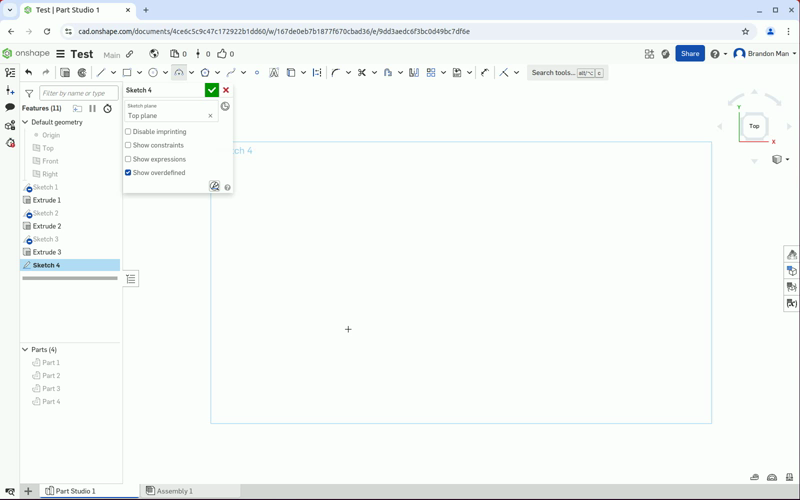
key_down(shift)
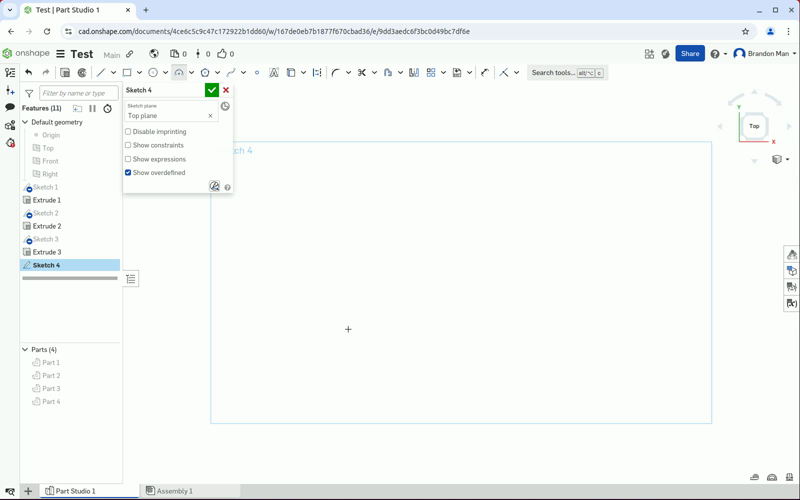
mouse_move(355, 320)
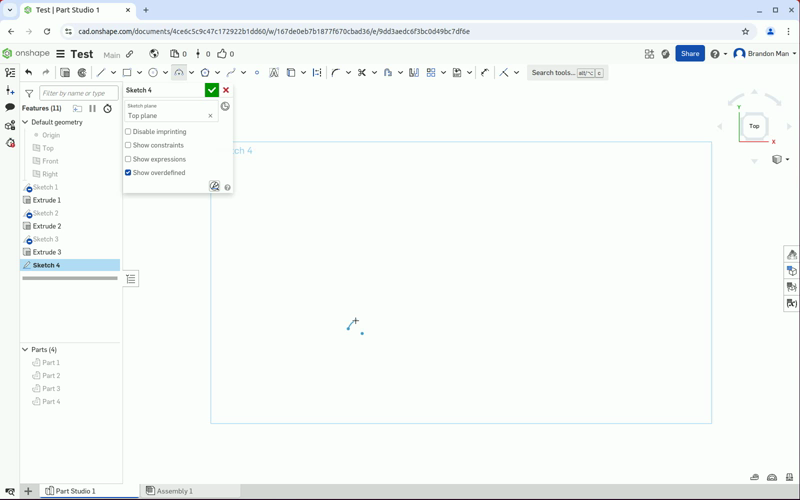
click(355, 320)
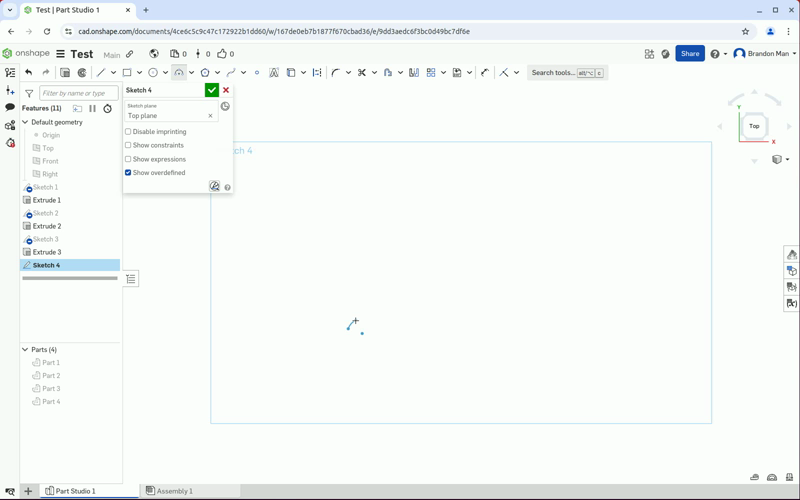
mouse_move(367, 337)
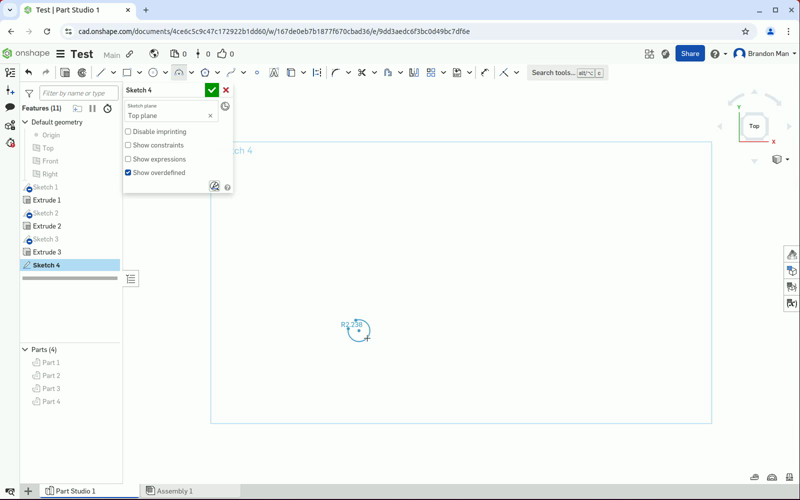
click(367, 337)
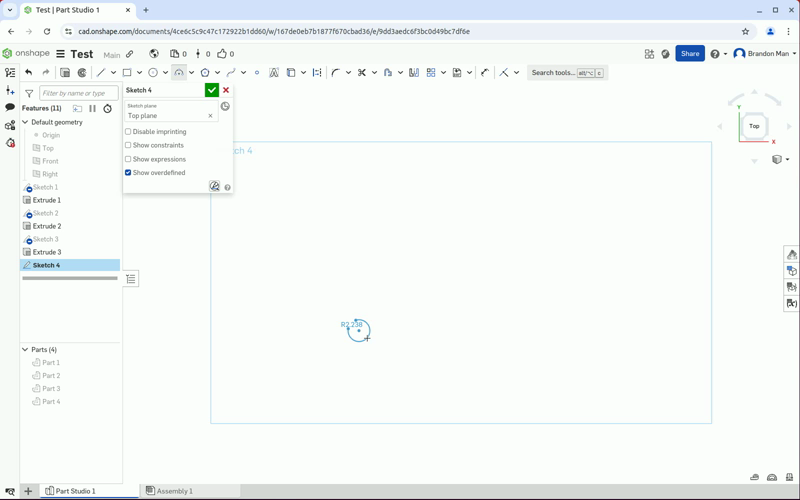
key_up(shift)
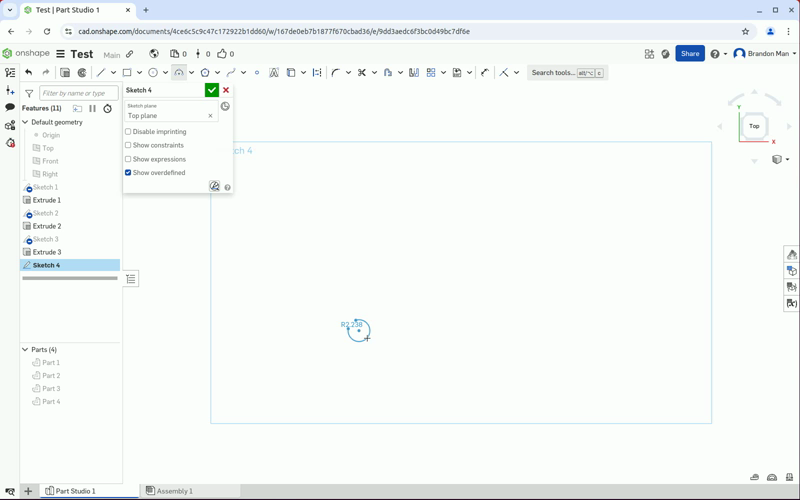
key(esc)
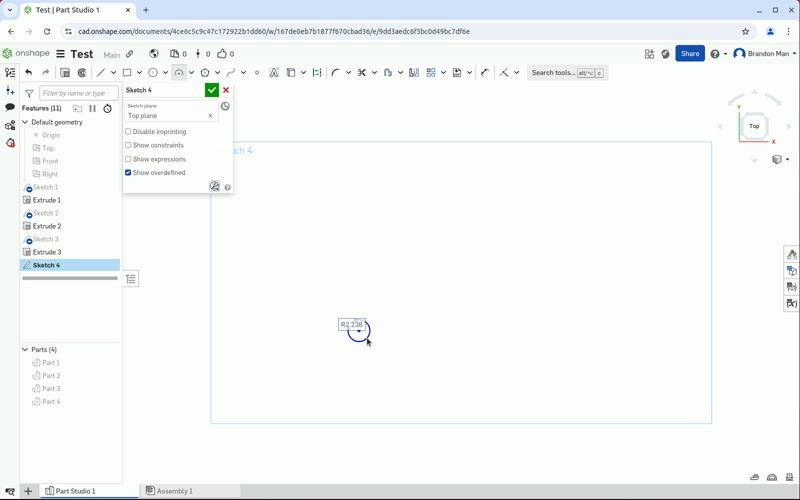
key(l)
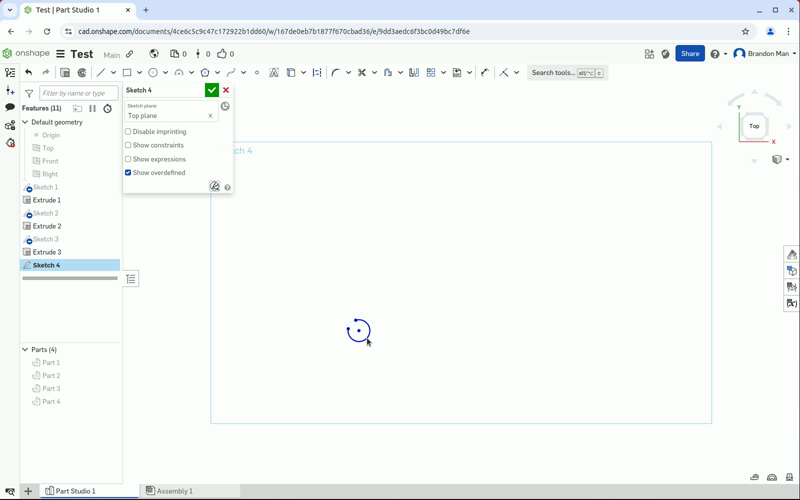
mouse_move(355, 320)
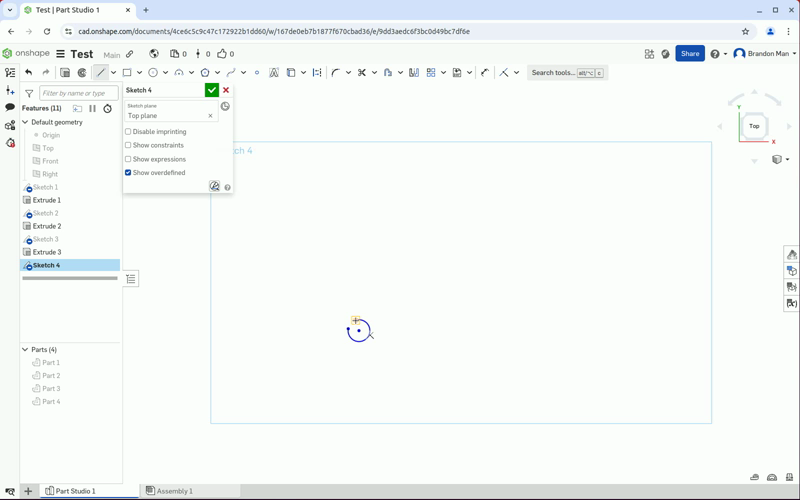
click(355, 320)
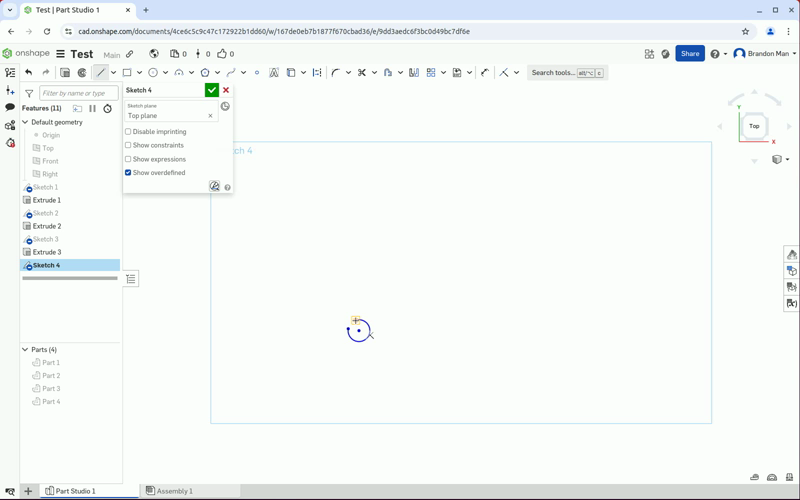
mouse_move(385, 320)
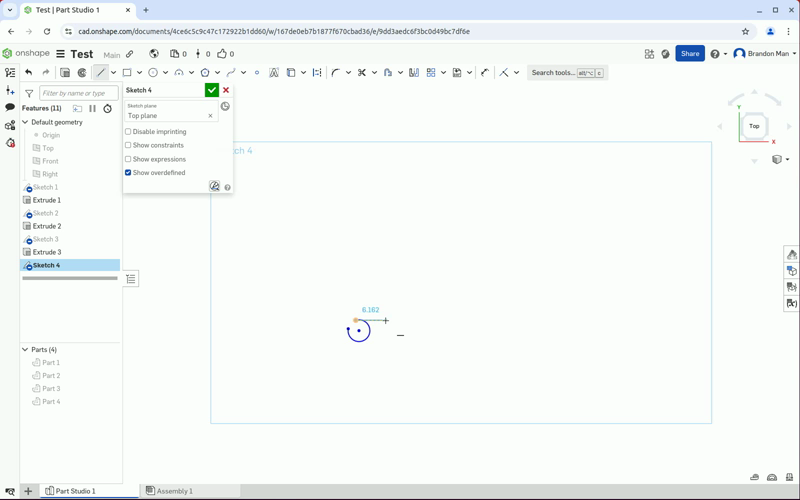
key_down(shift)
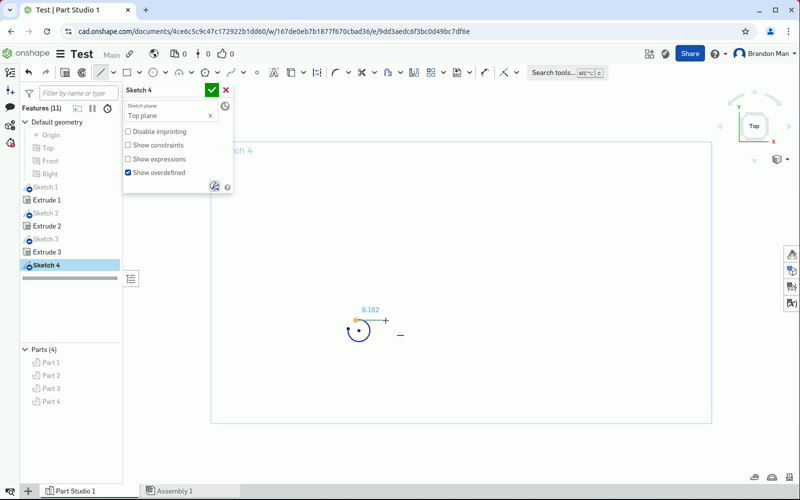
mouse_move(348, 328)
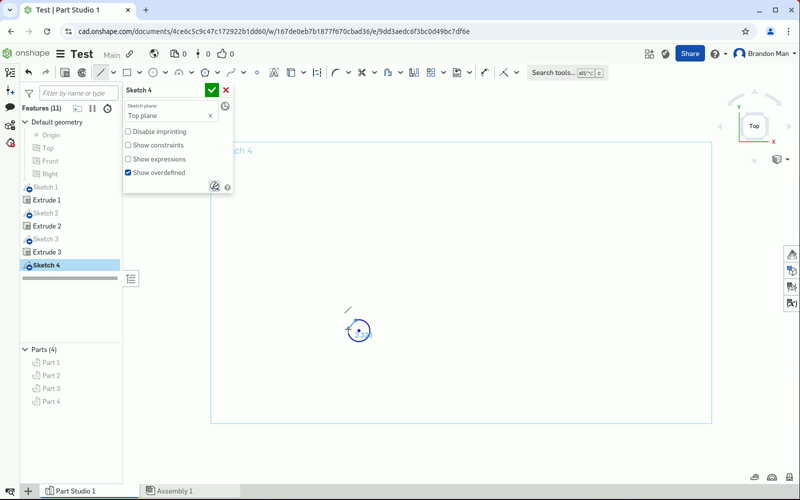
key_up(shift)
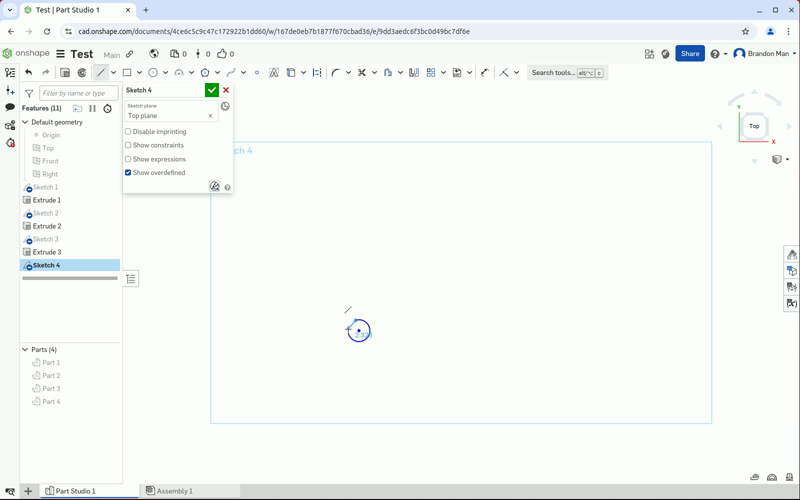
click(348, 328)
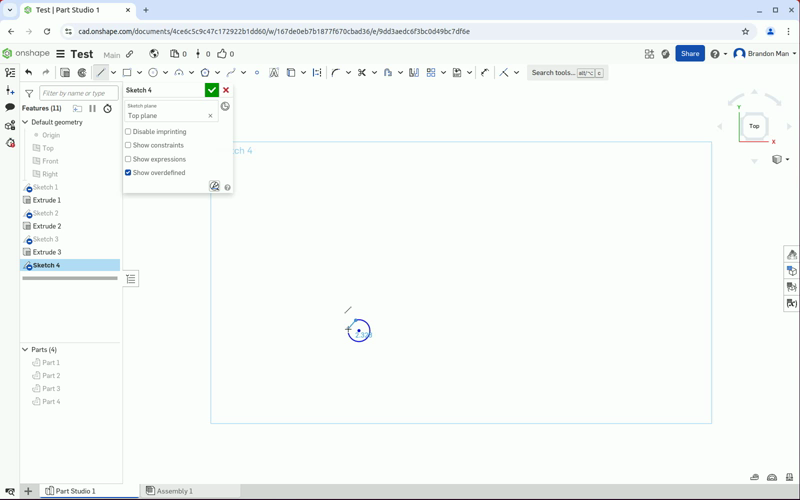
key(esc)
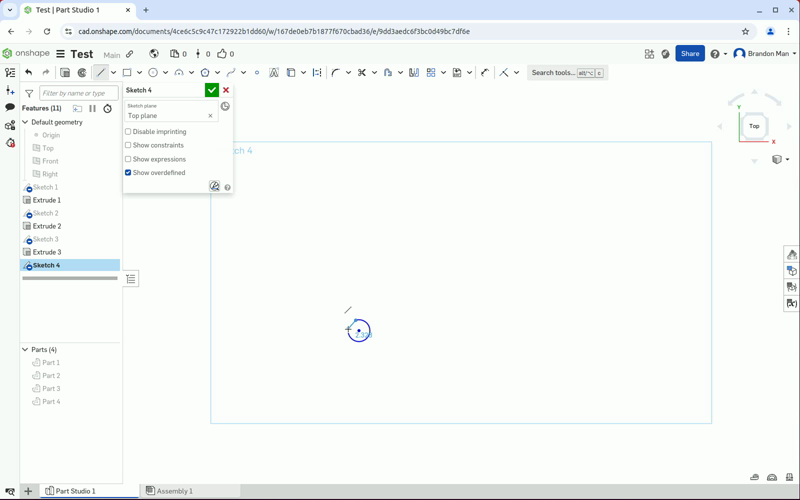
mouse_move(358, 340)
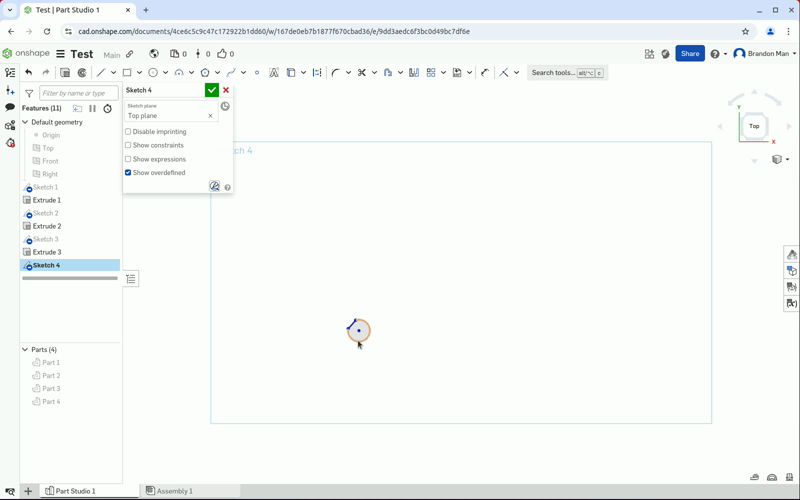
scroll(6)
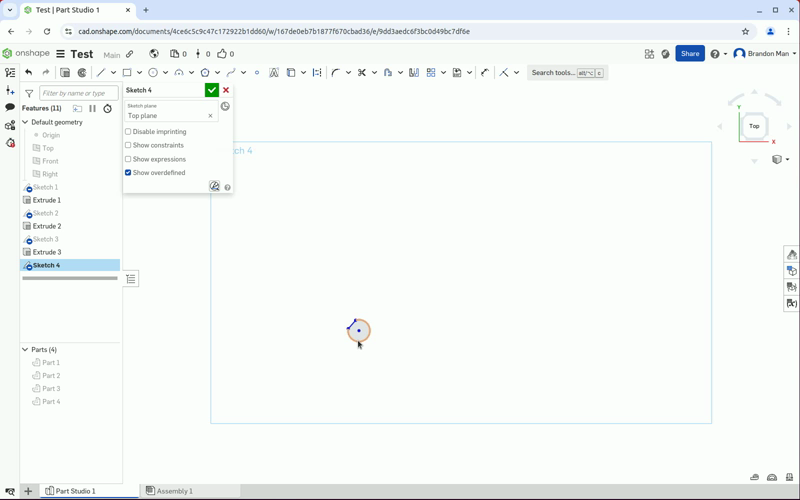
scroll(6)
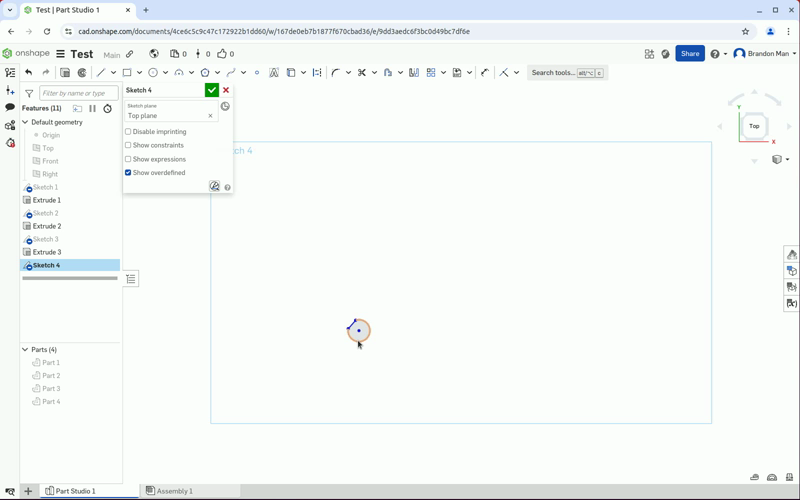
scroll(6)
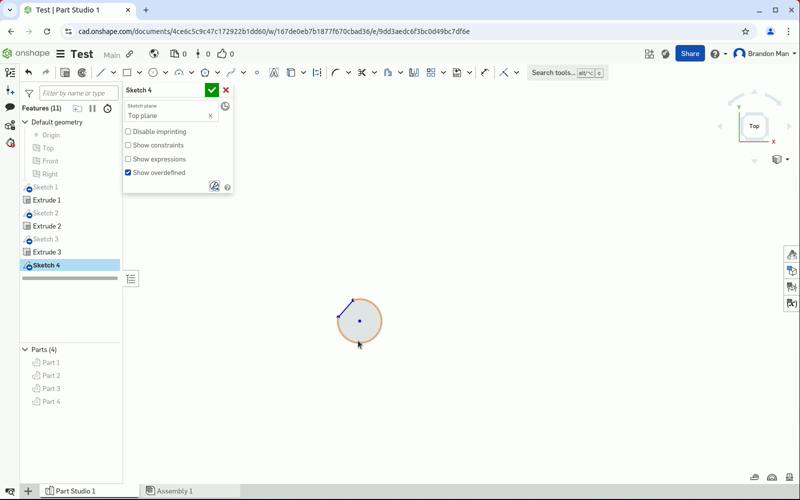
scroll(6)
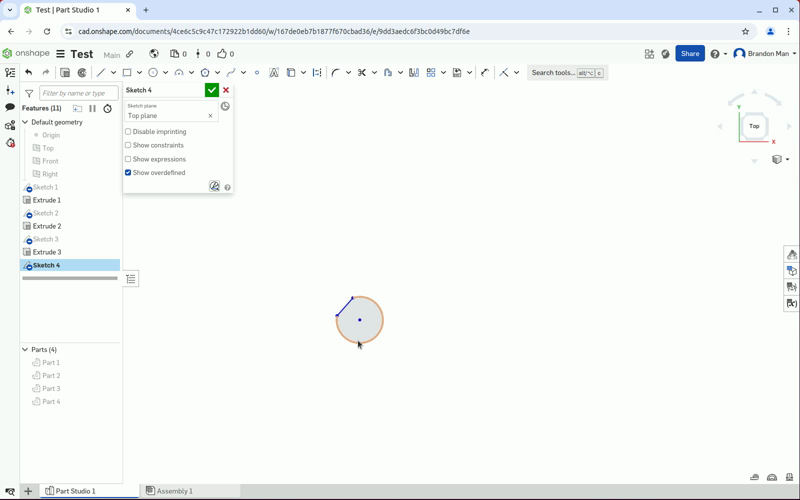
scroll(6)
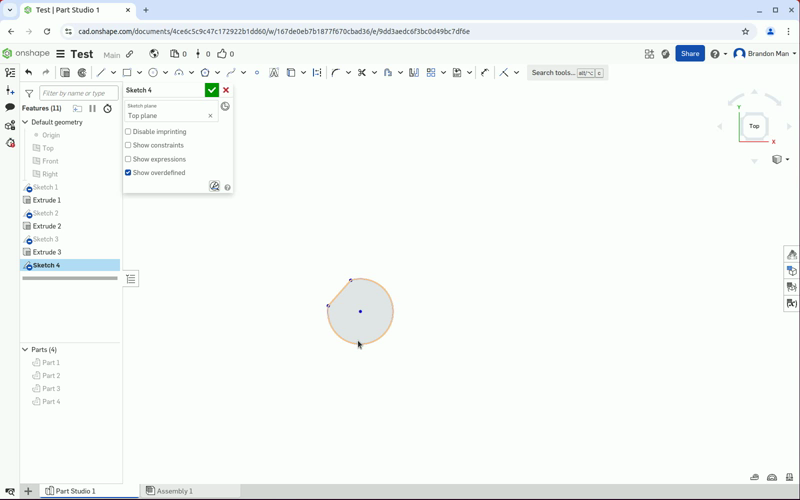
scroll(6)
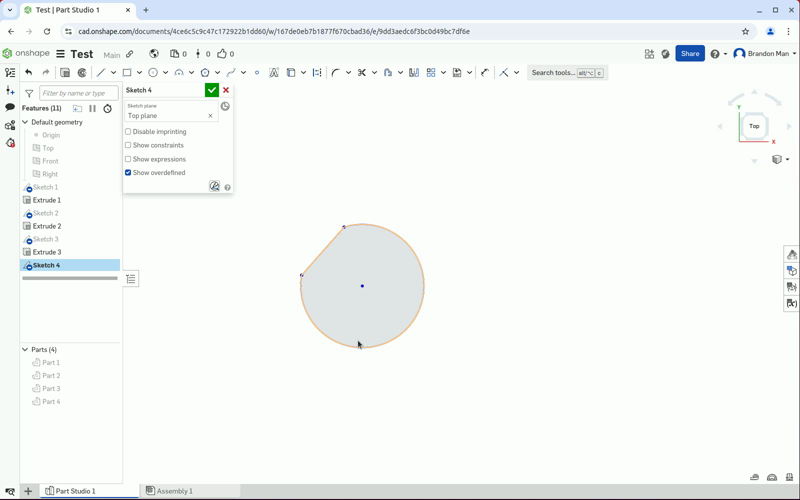
scroll(6)
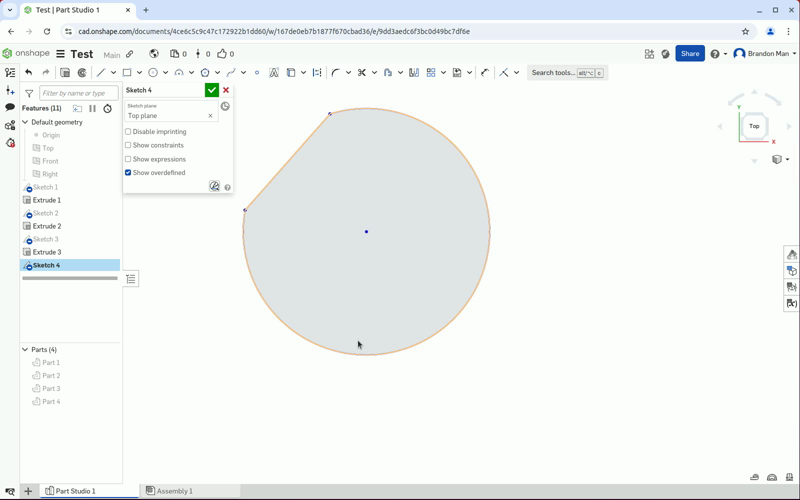
click(358, 340)
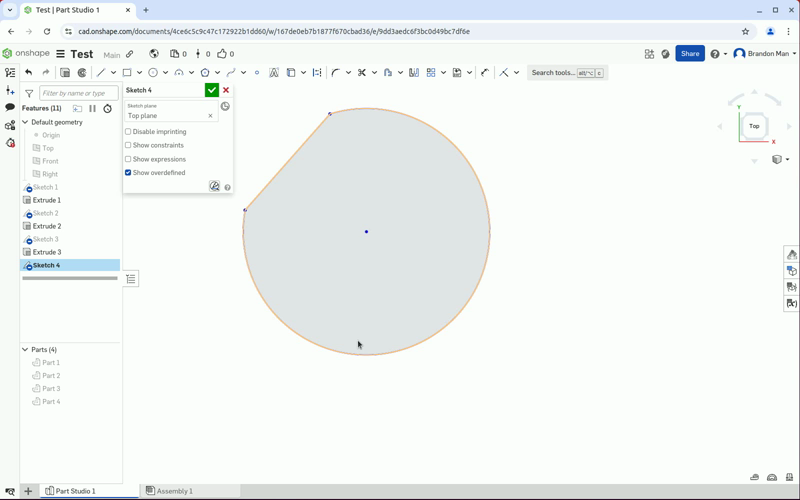
scroll(-6)
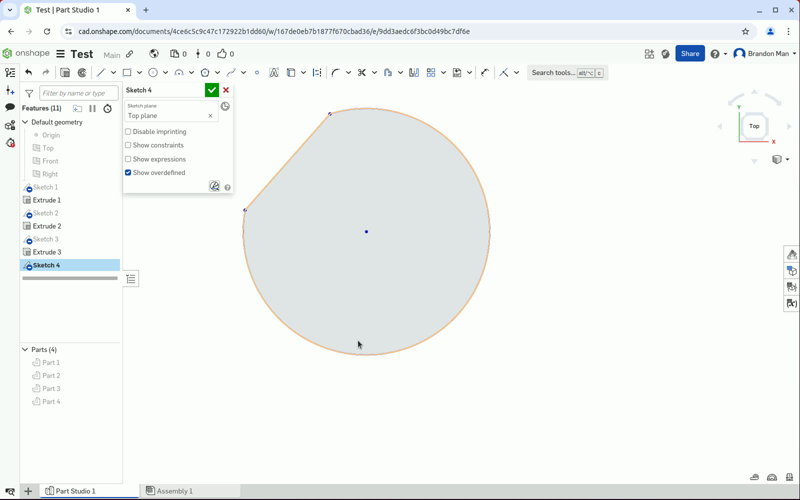
scroll(-6)
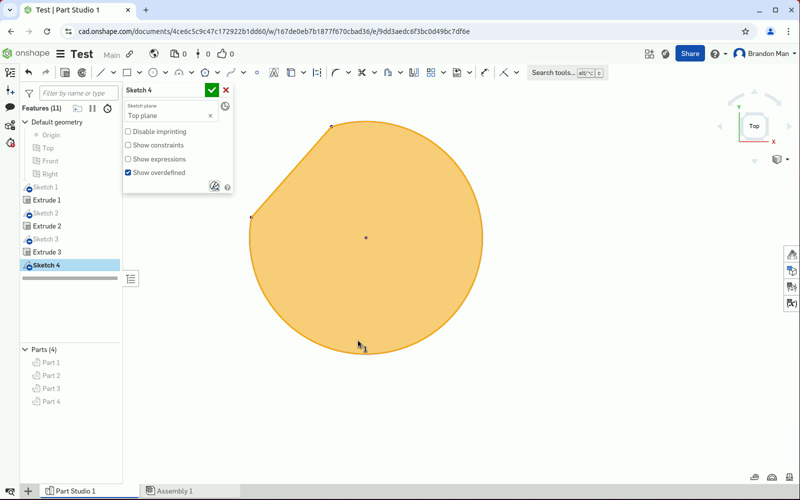
scroll(-6)
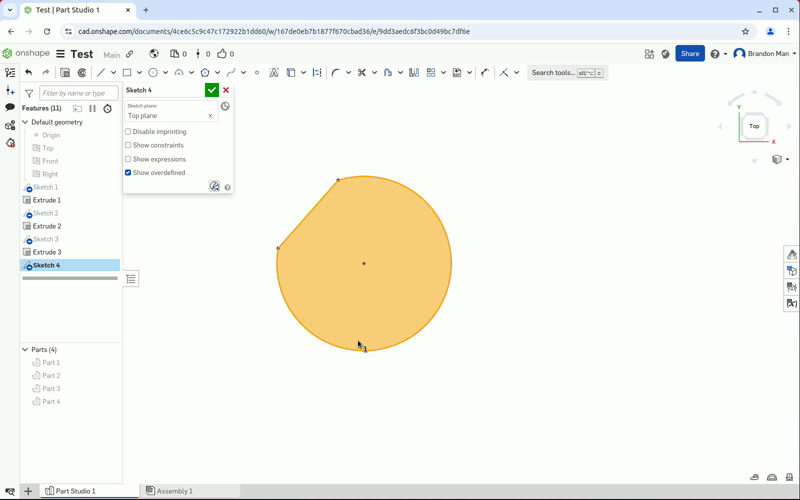
scroll(-6)
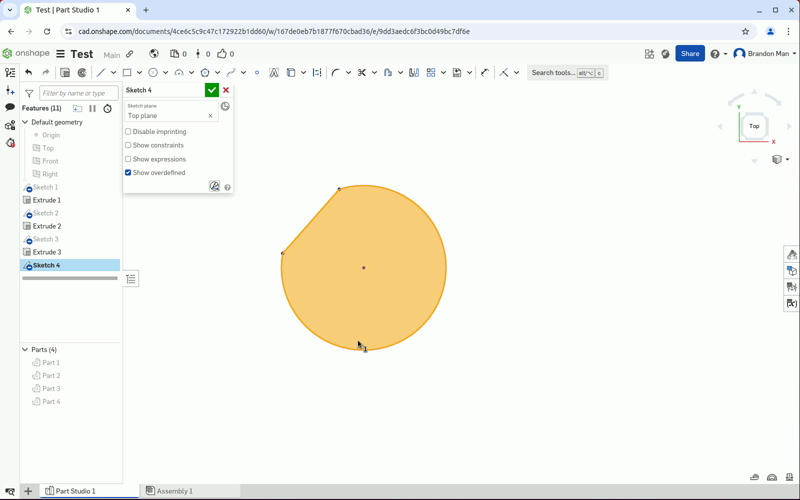
scroll(-6)
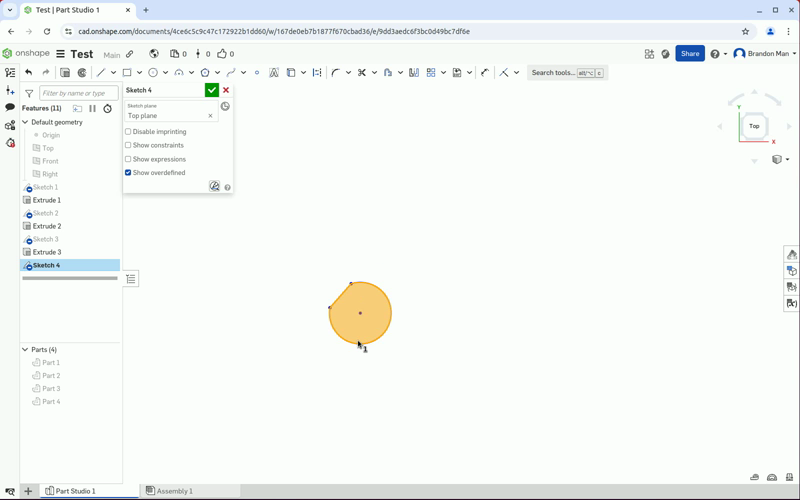
scroll(-6)
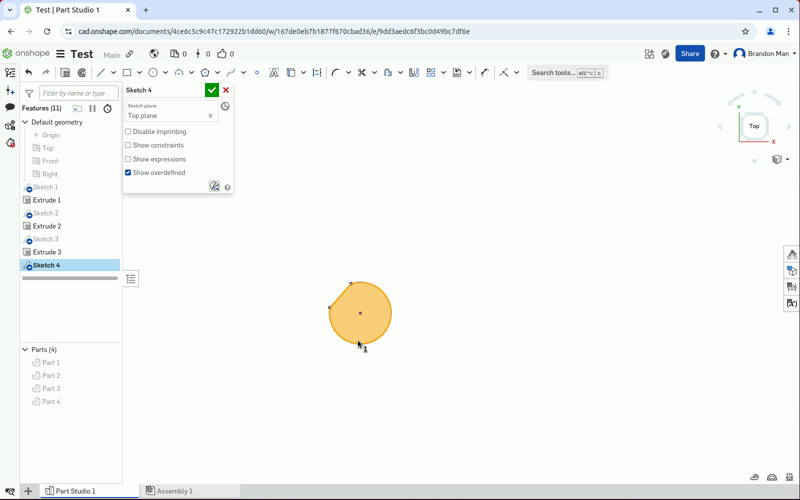
scroll(-6)
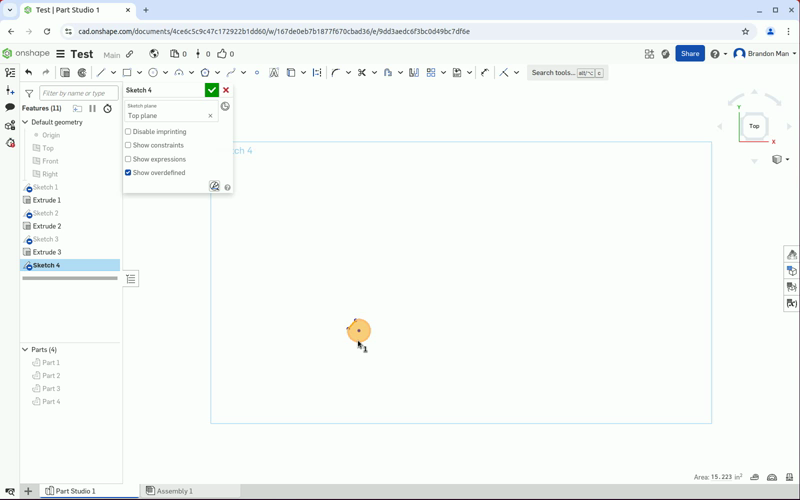
mouse_move(73, 352)
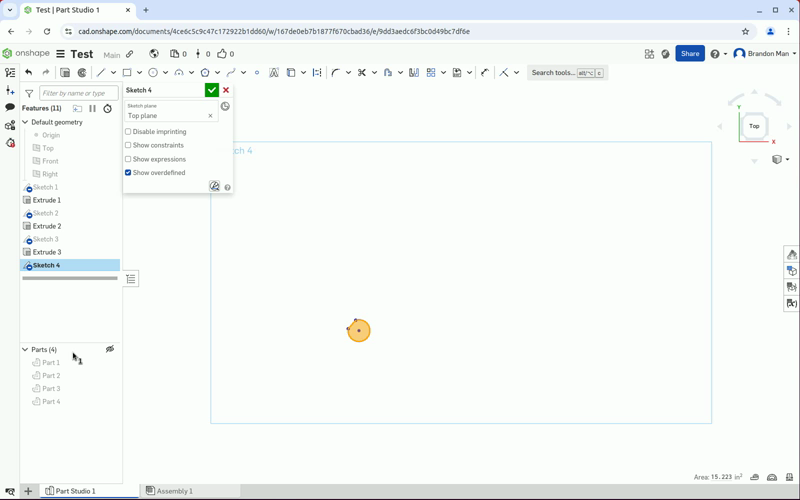
key(shift+y)
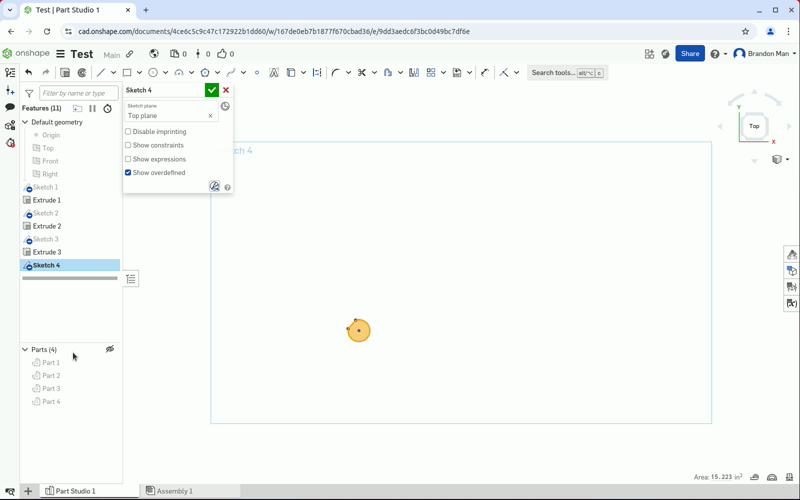
key(shift+e)
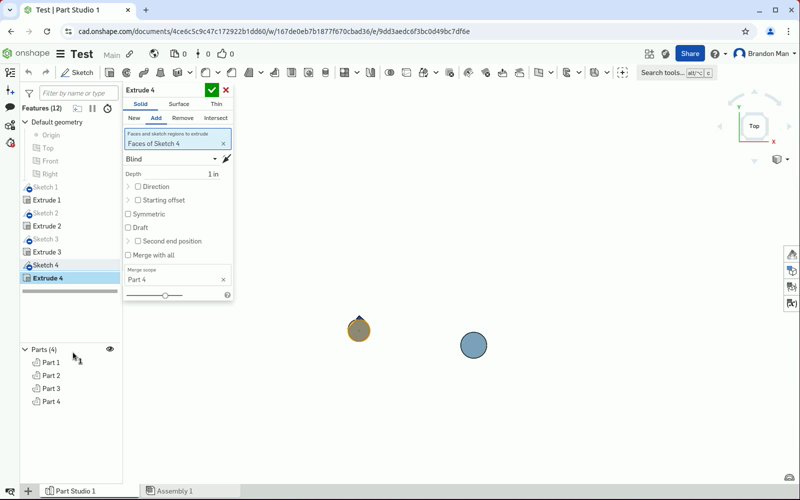
mouse_move(143, 106)
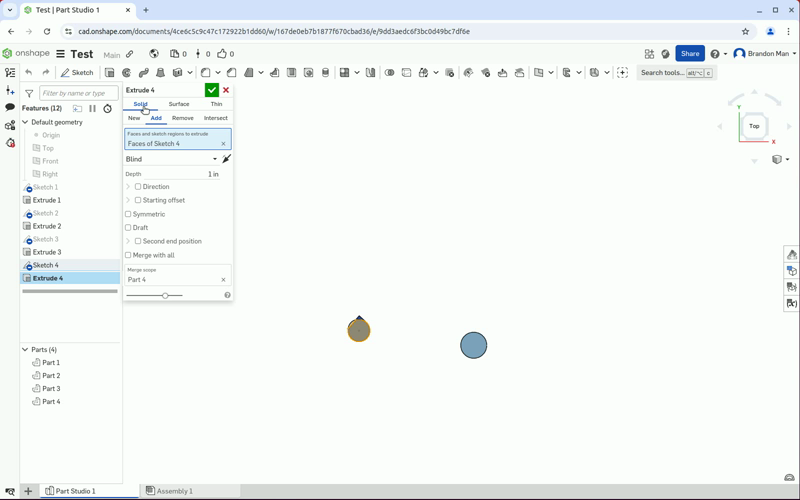
click(143, 106)
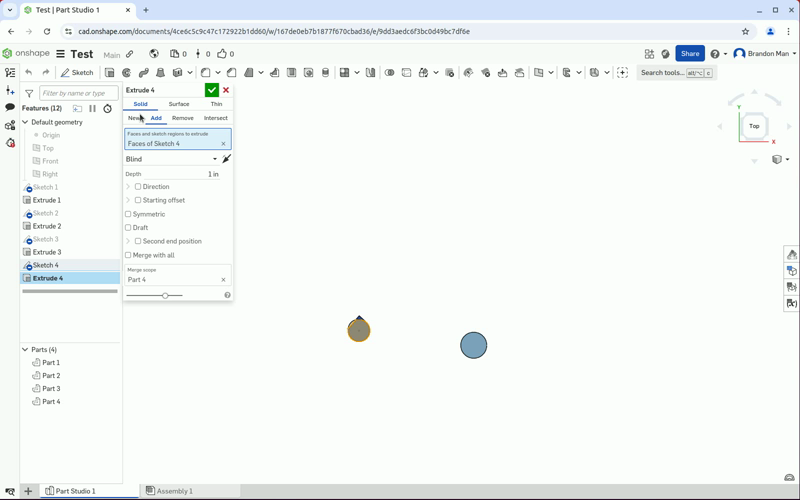
mouse_move(137, 120)
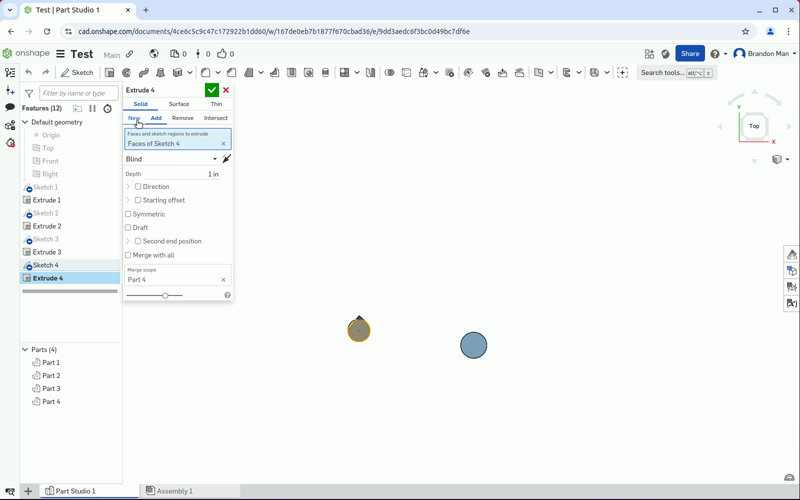
click(137, 120)
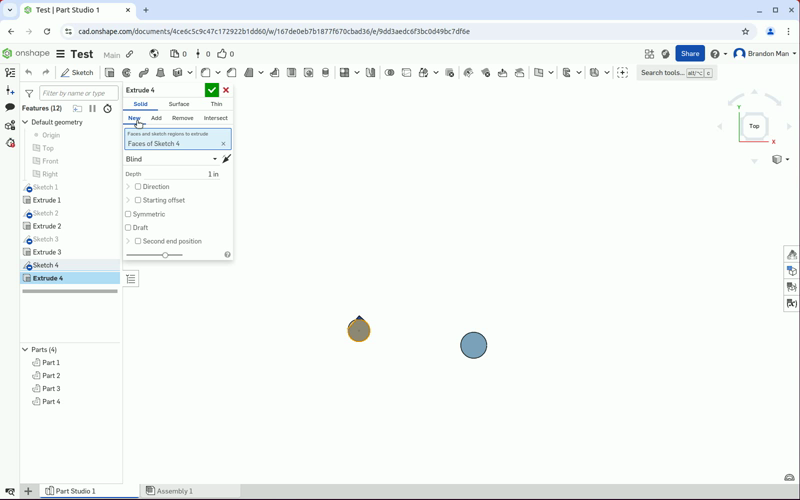
key(tab, 4)
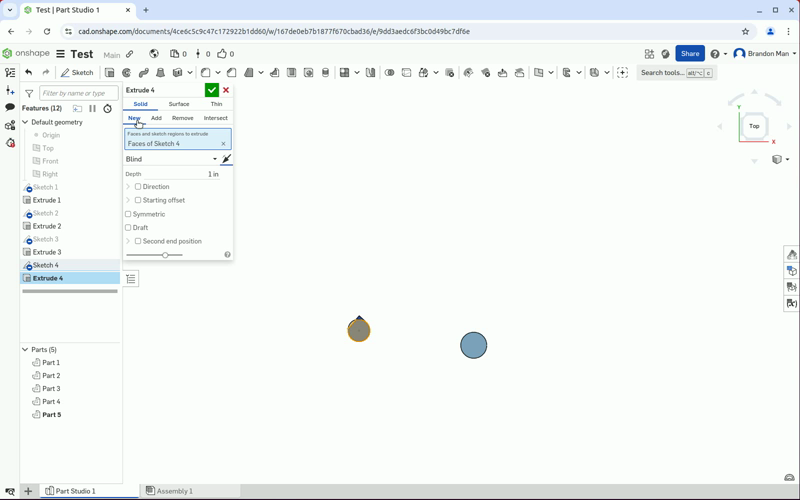
text(5.055)
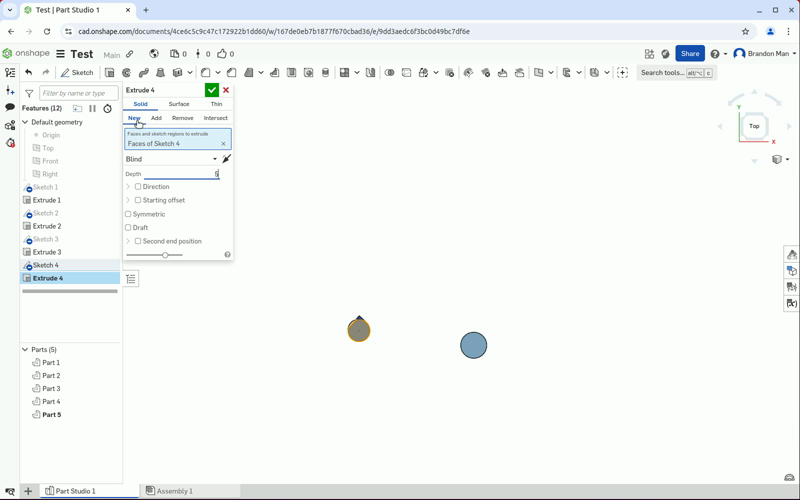
key(enter)
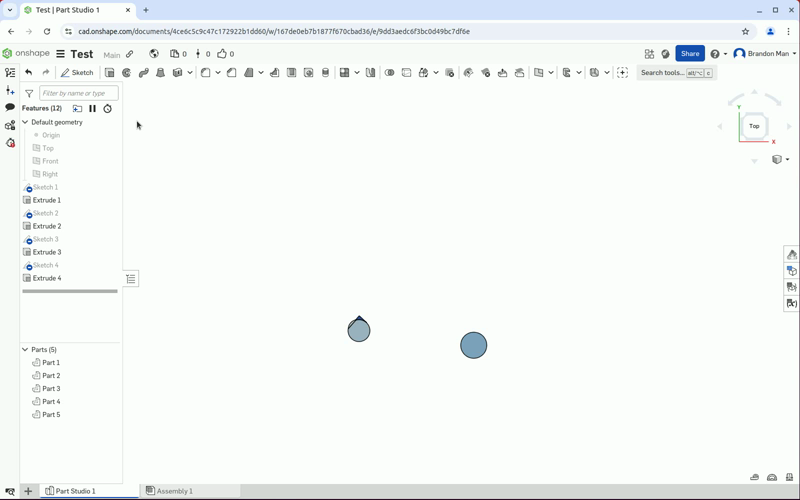
key(shift+h)
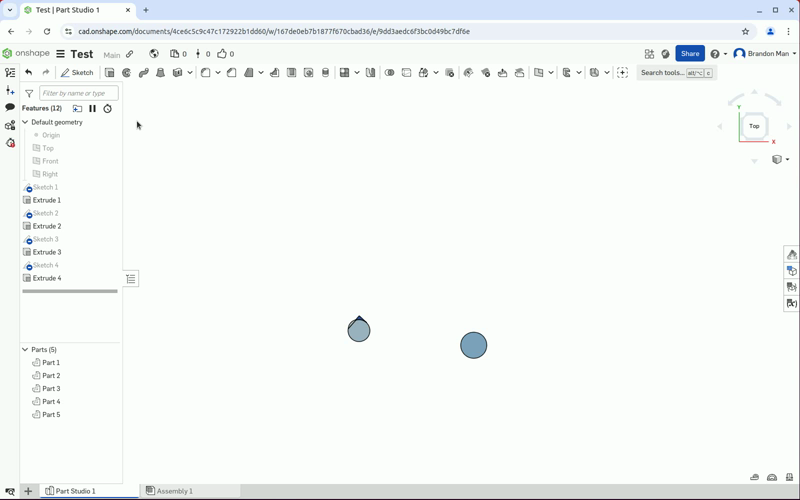
key(shift+h)
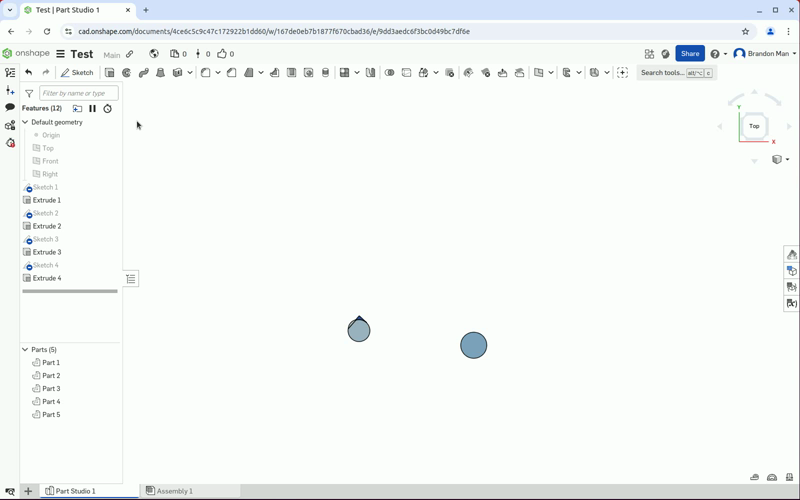
key(shift+7)
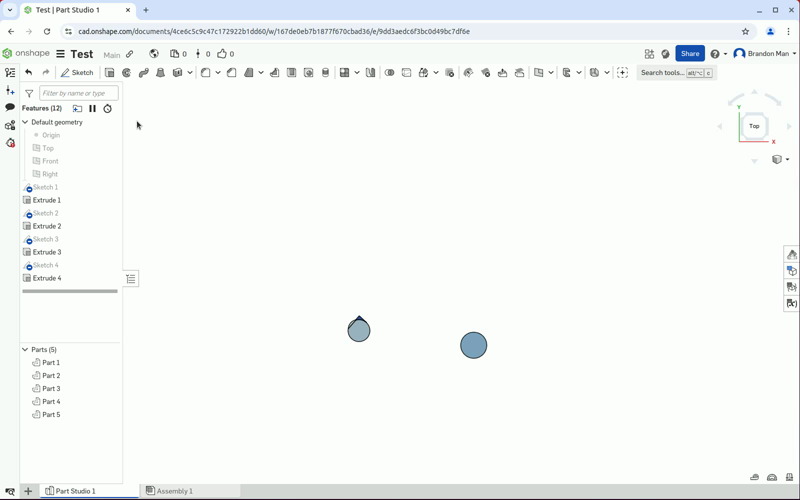
key(up, 3)
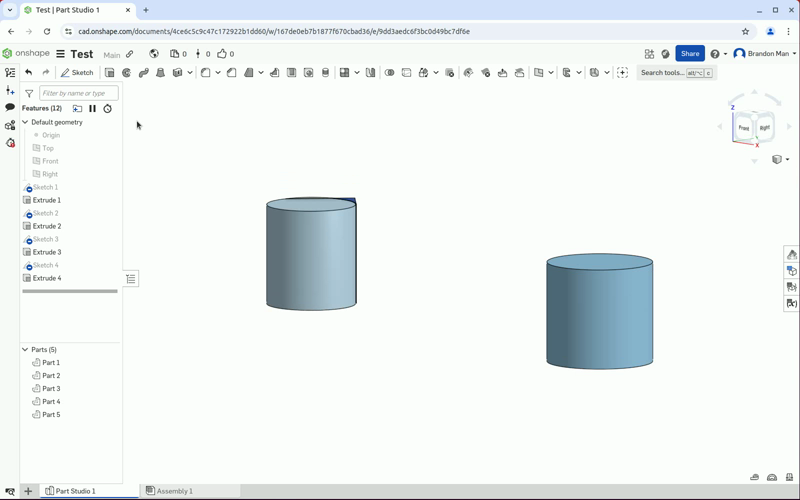
key(left, 3)
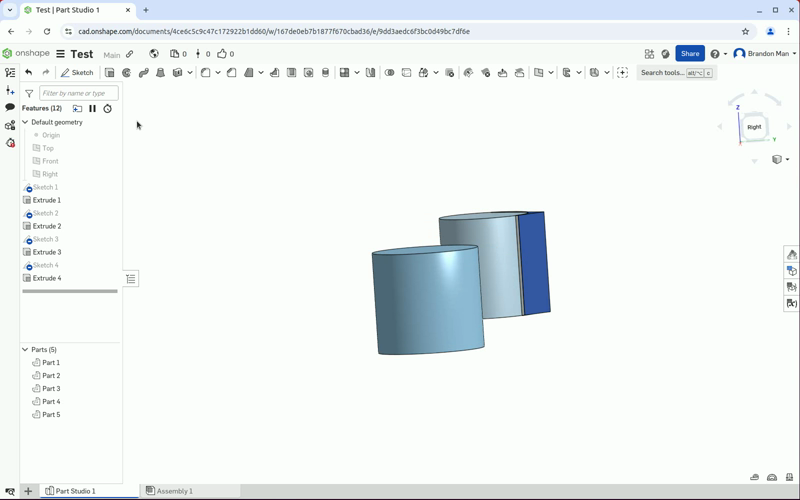
key(right, 3)
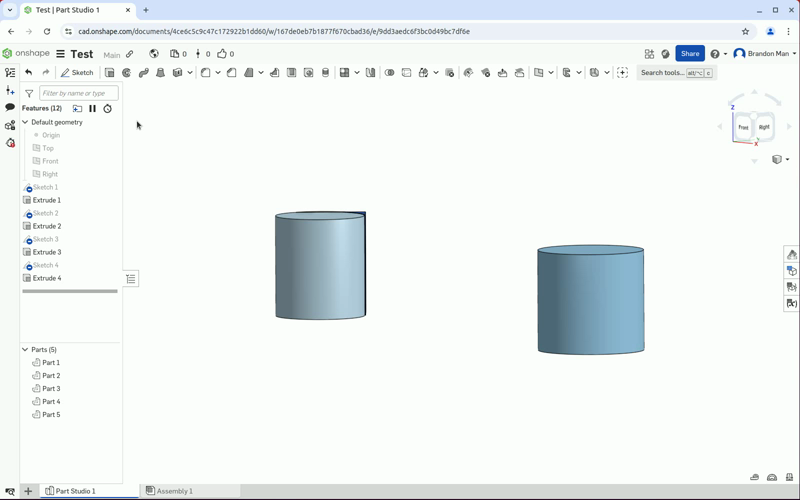
key(down, 3)
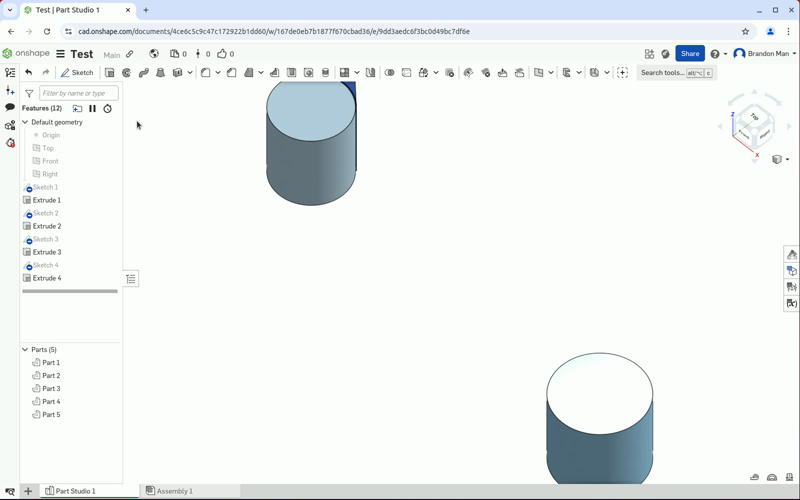
mouse_move(73, 189)
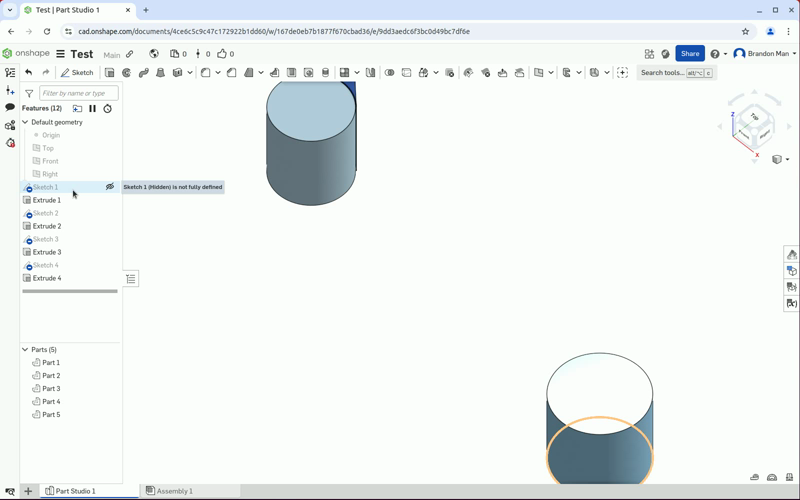
click(73, 189)